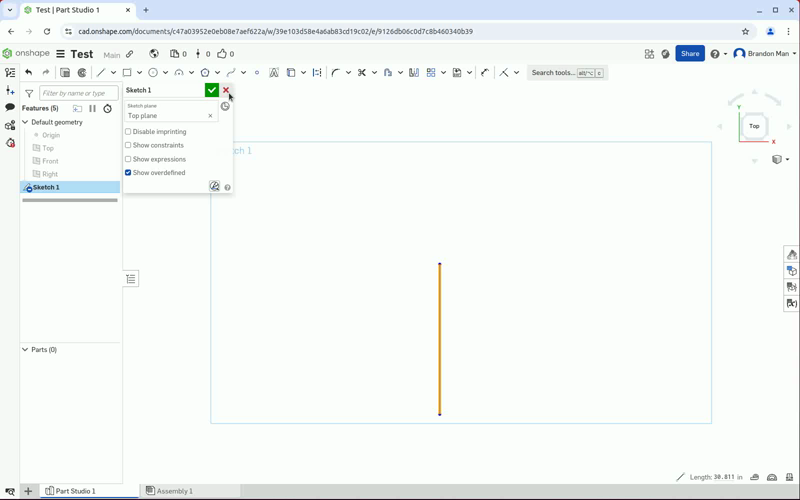
key(shift+h)
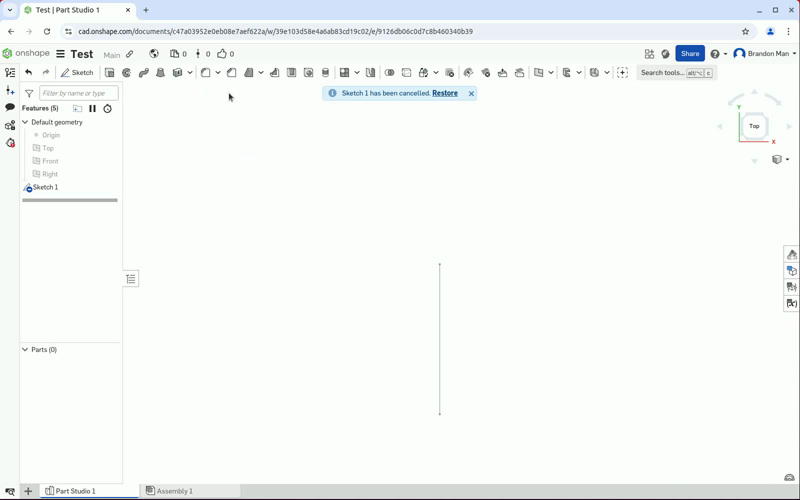
key(shift+s)
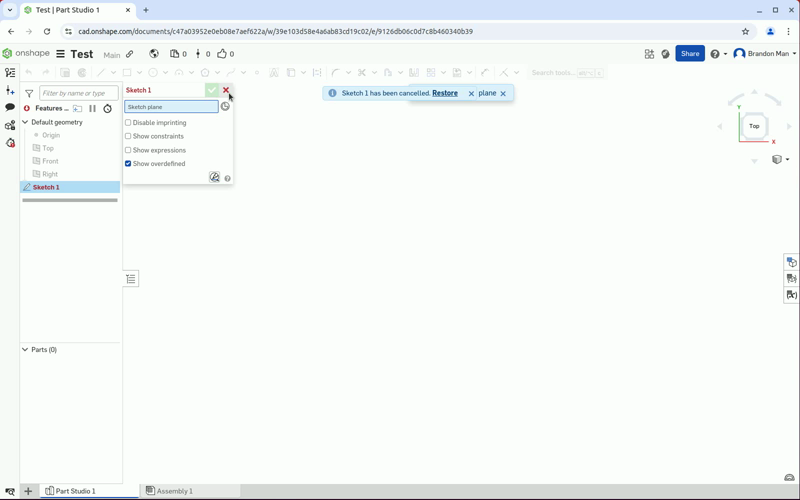
mouse_move(73, 150)
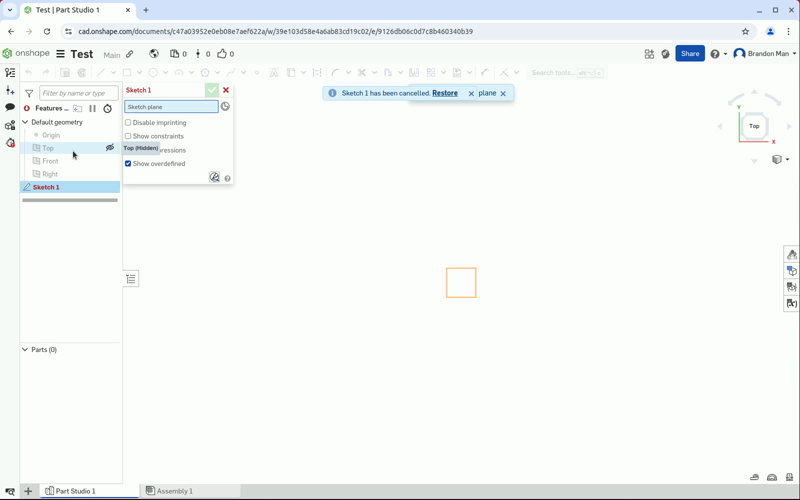
click(73, 150)
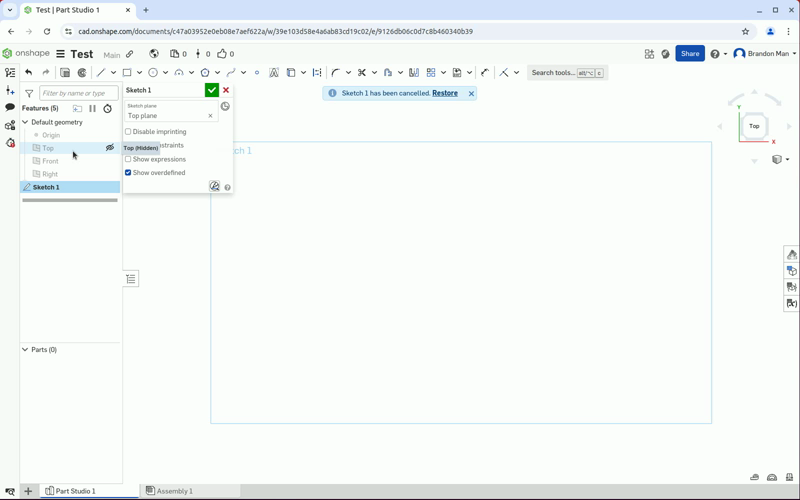
mouse_move(73, 352)
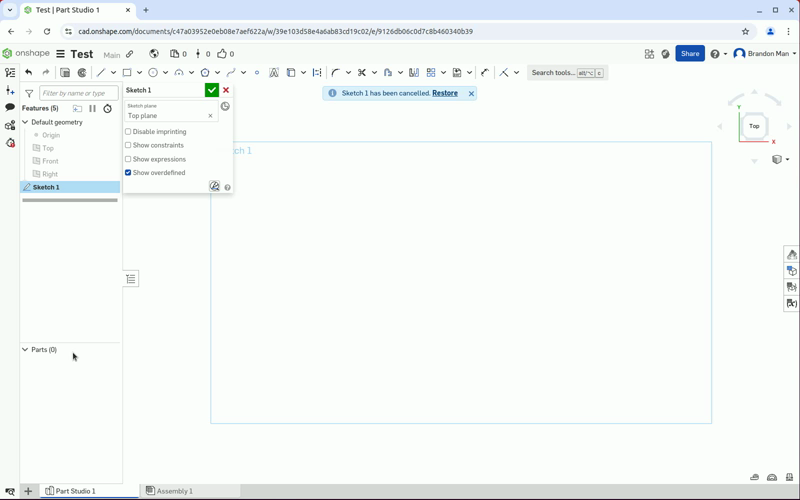
key(y)
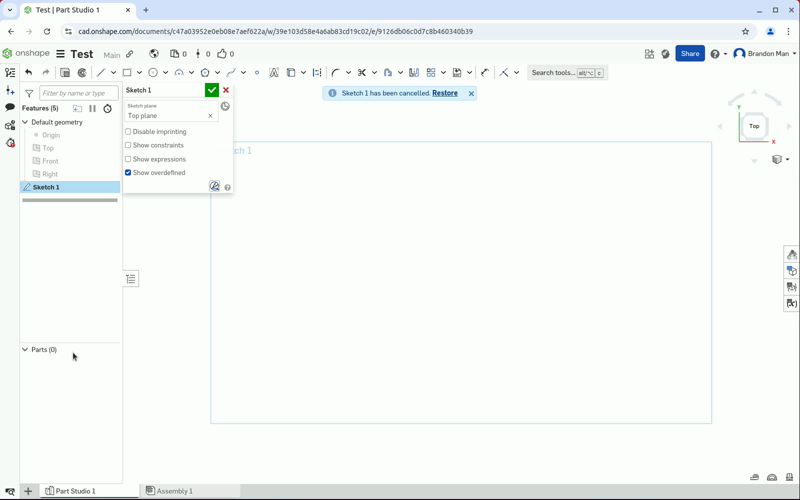
key(l)
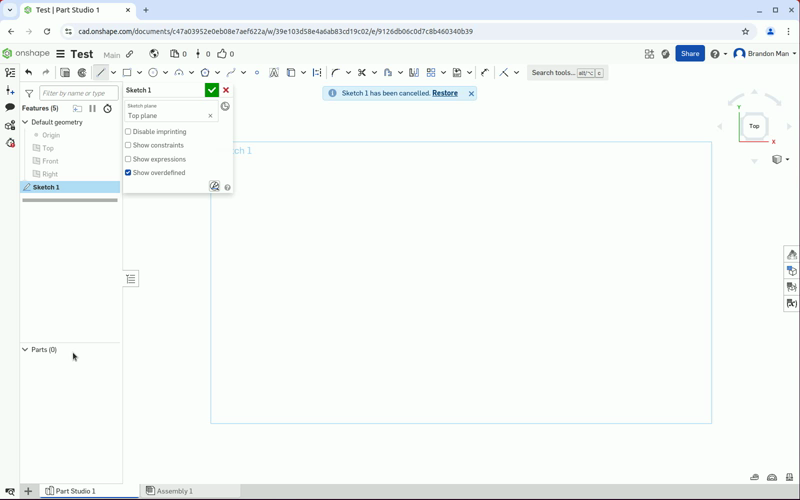
key_down(shift)
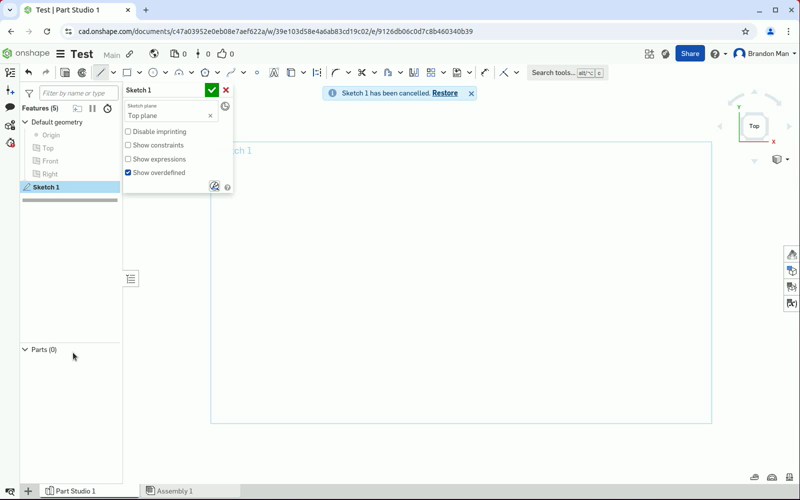
mouse_move(370, 316)
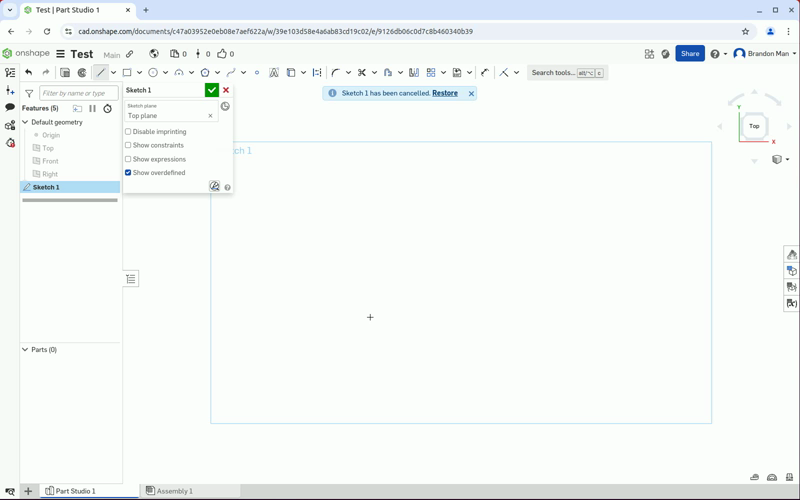
click(370, 316)
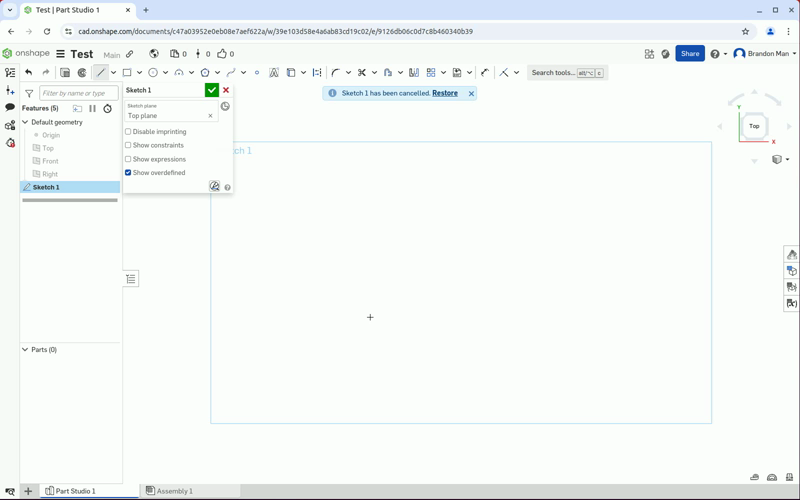
key_up(shift)
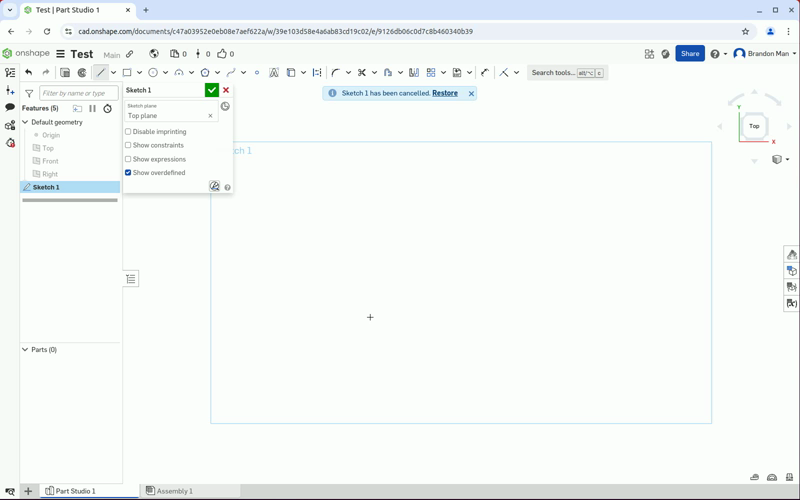
key_down(shift)
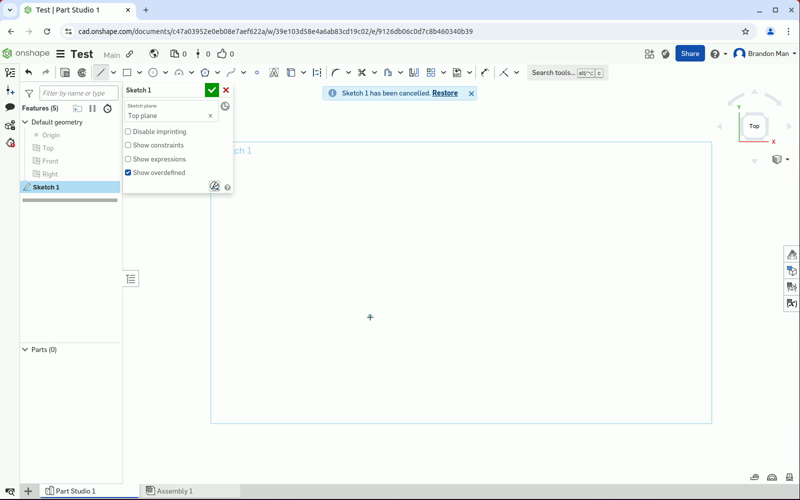
mouse_move(486, 316)
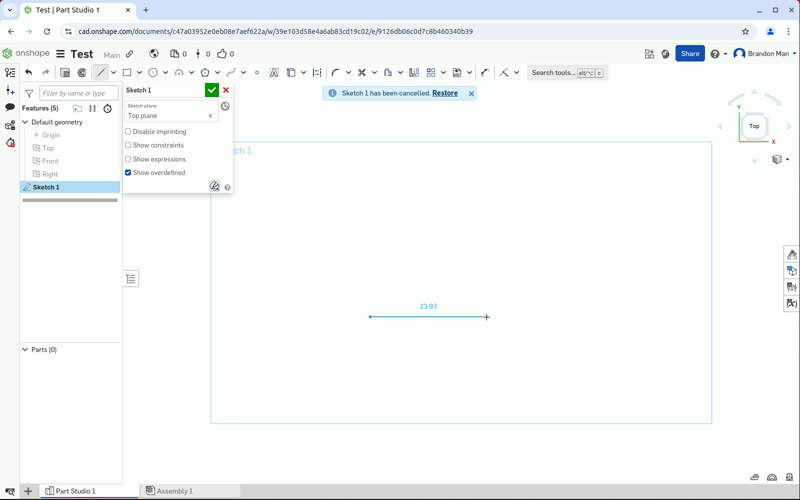
click(486, 316)
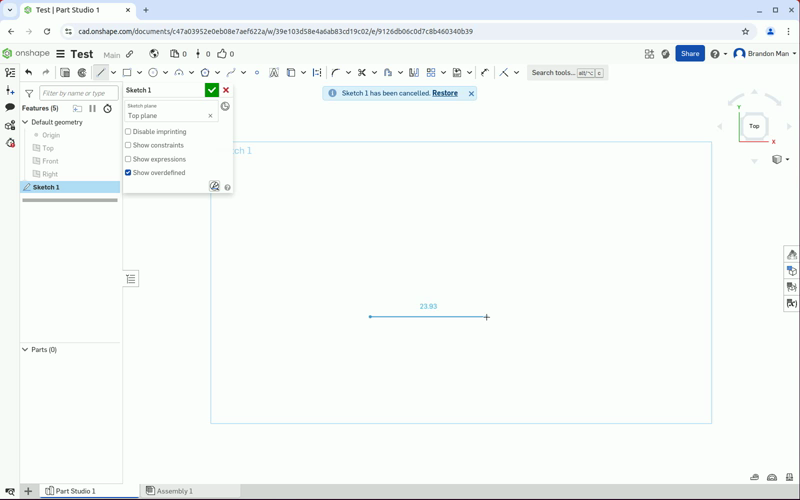
key_up(shift)
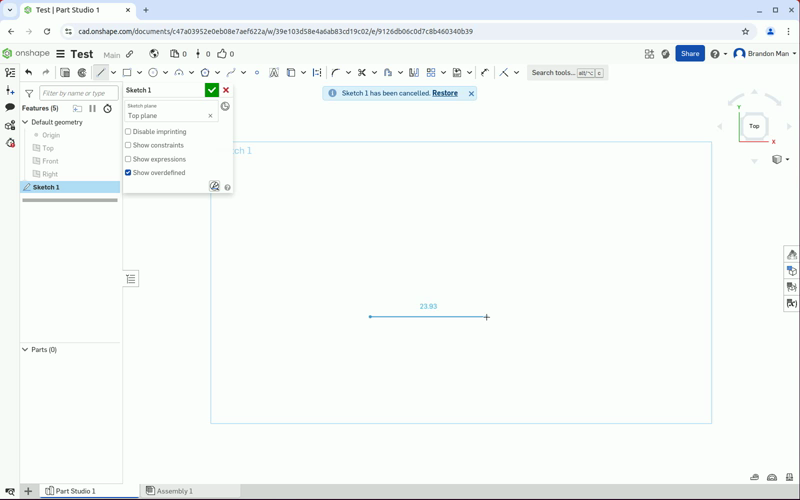
key_down(shift)
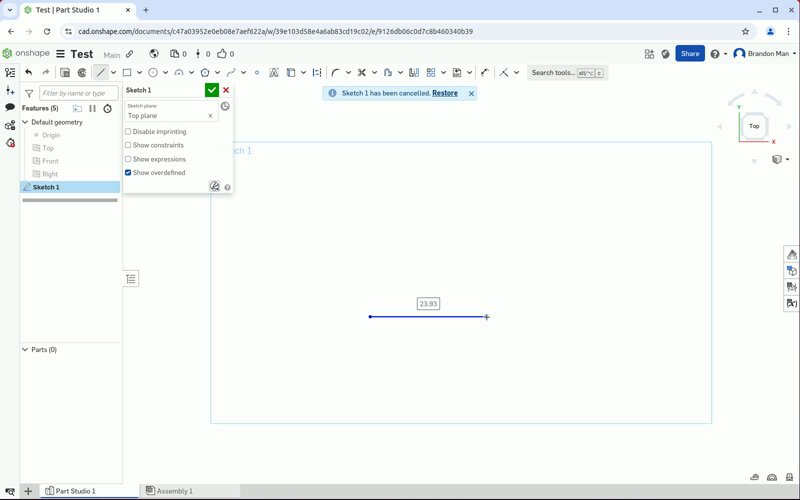
mouse_move(486, 224)
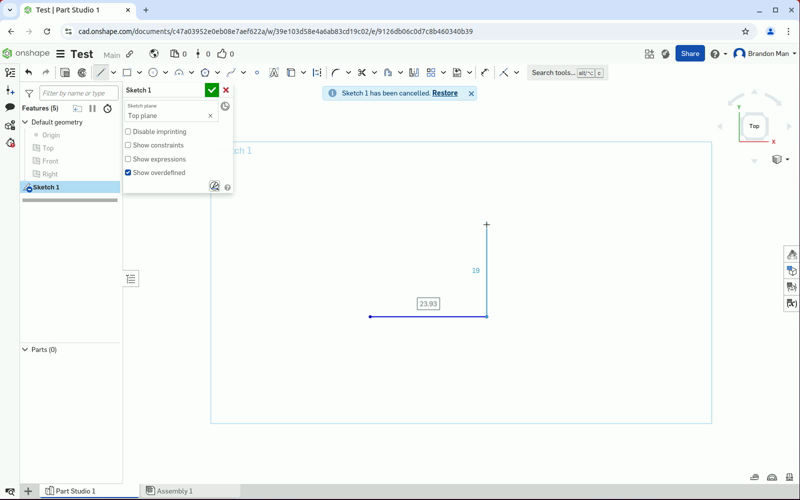
click(486, 224)
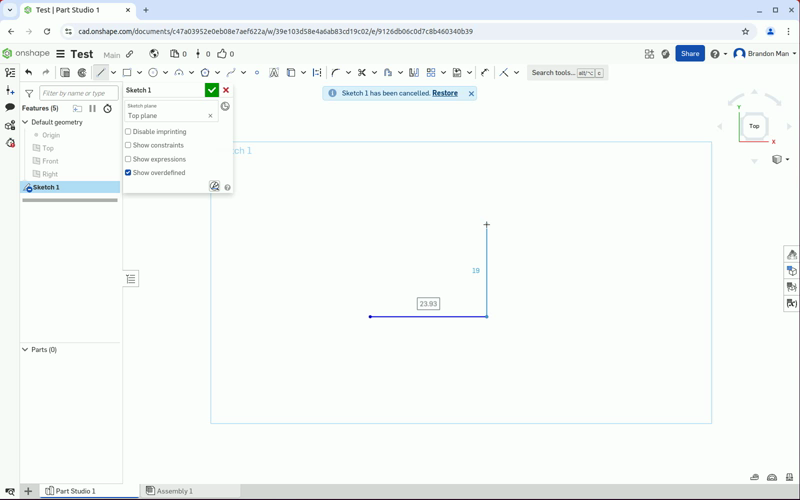
key_up(shift)
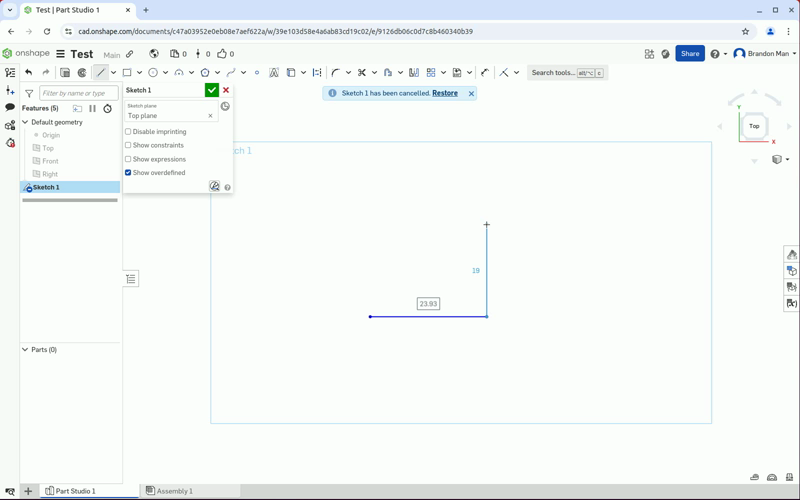
key_down(shift)
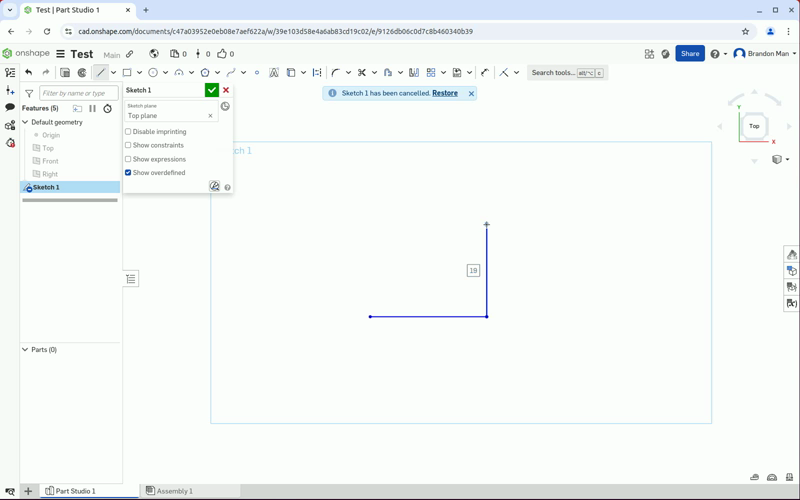
mouse_move(370, 224)
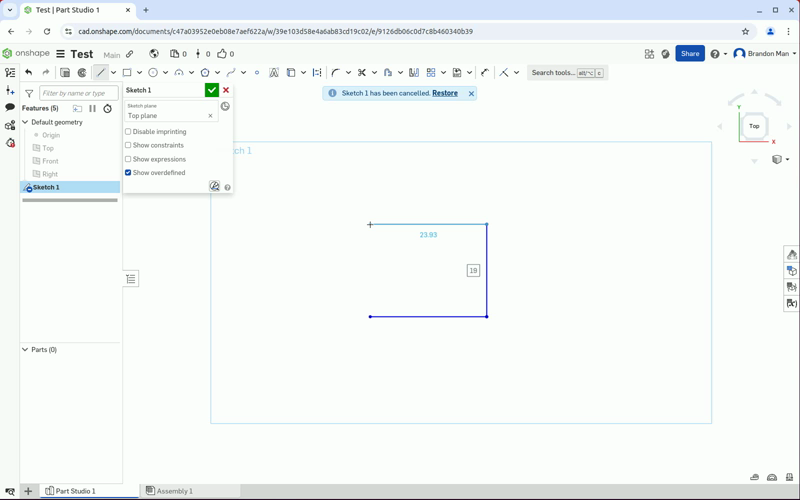
click(370, 224)
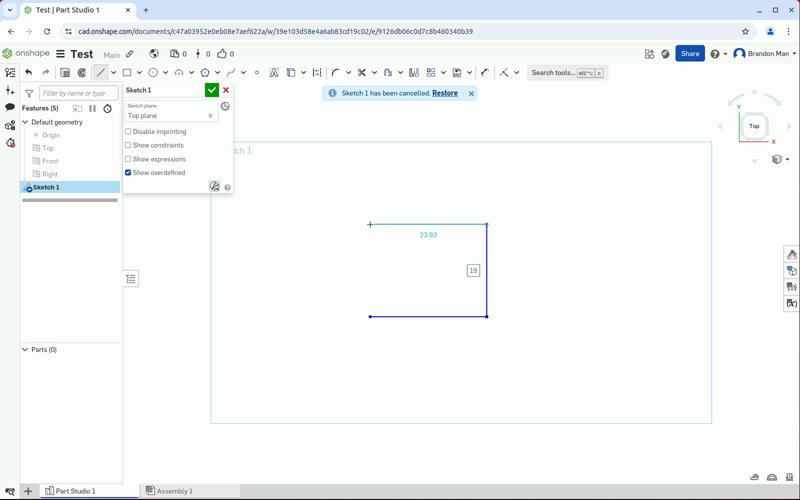
key_up(shift)
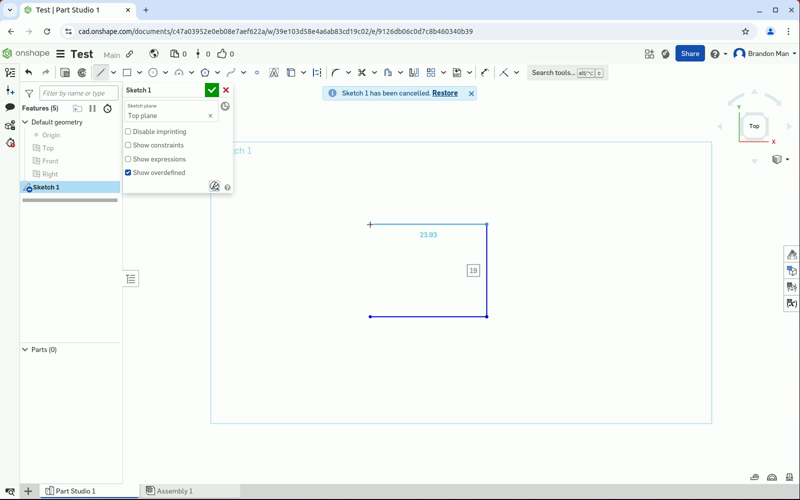
key_down(shift)
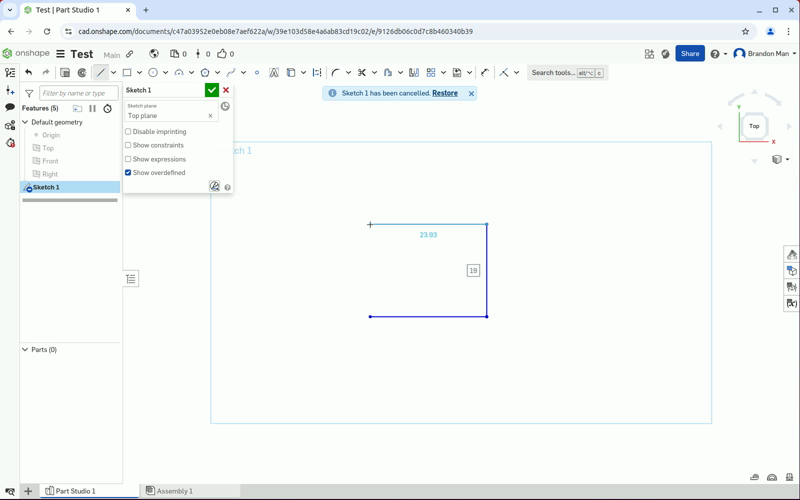
mouse_move(370, 316)
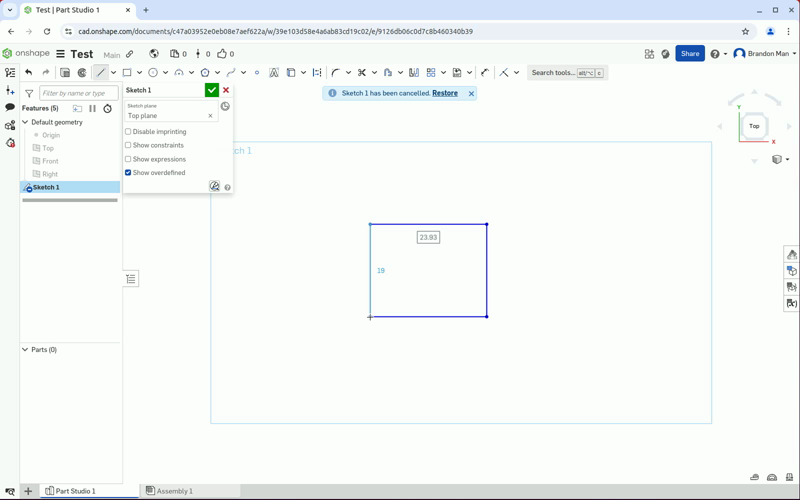
key_up(shift)
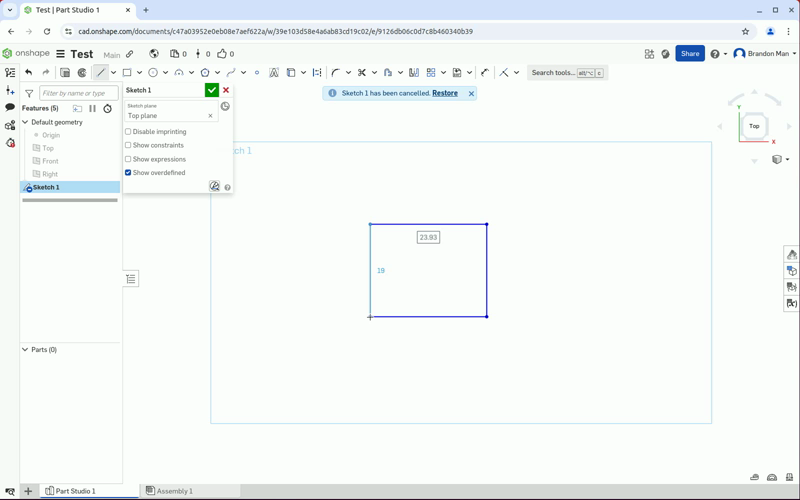
click(370, 316)
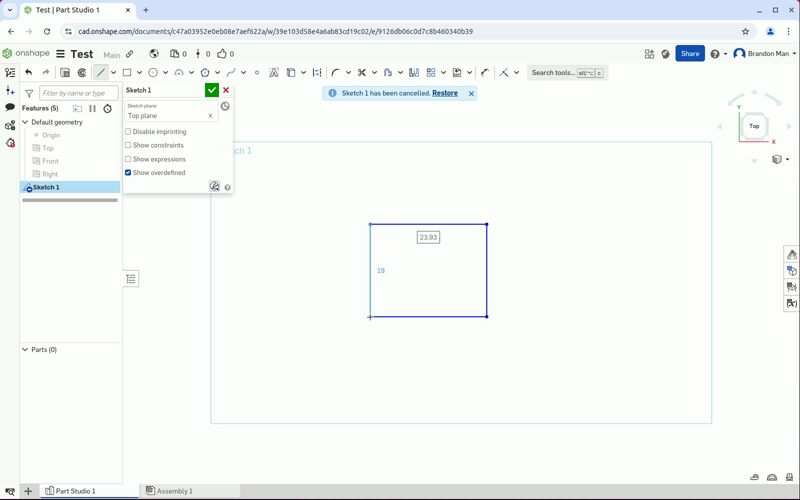
key(esc)
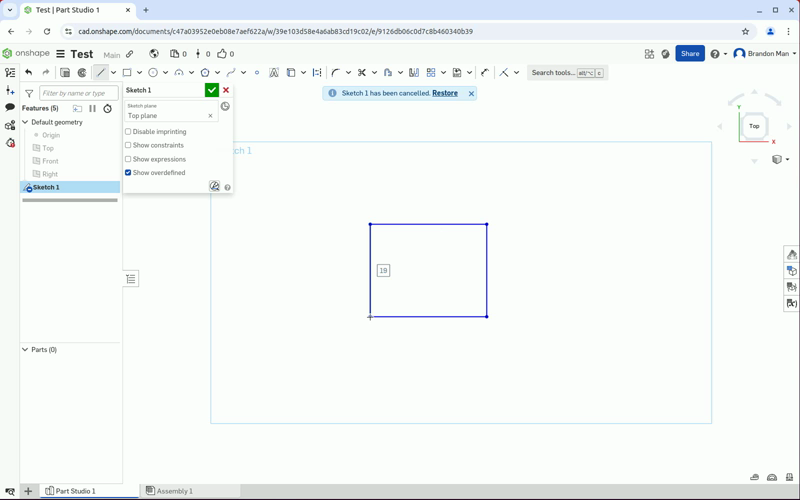
mouse_move(478, 263)
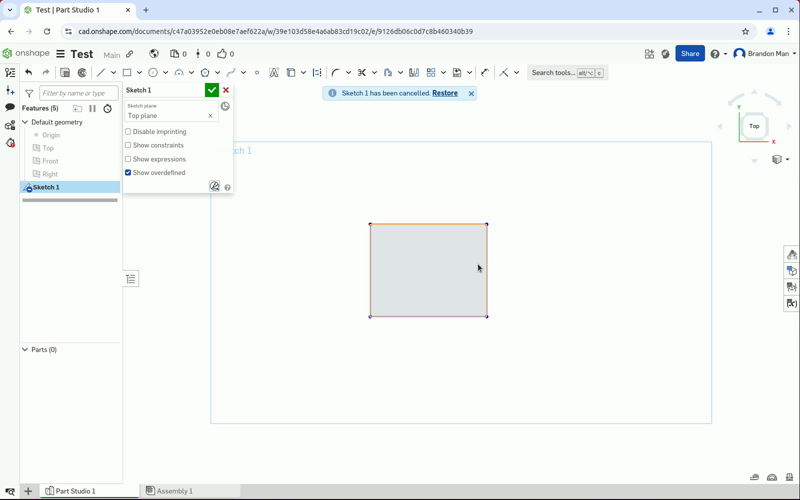
click(478, 263)
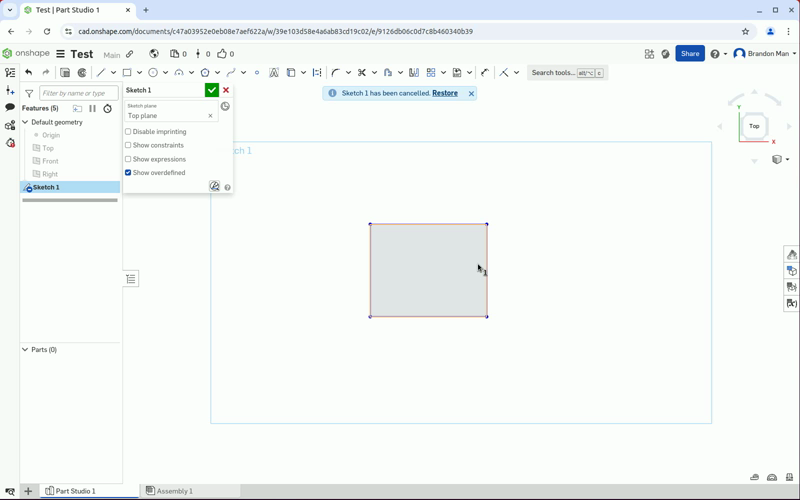
mouse_move(73, 352)
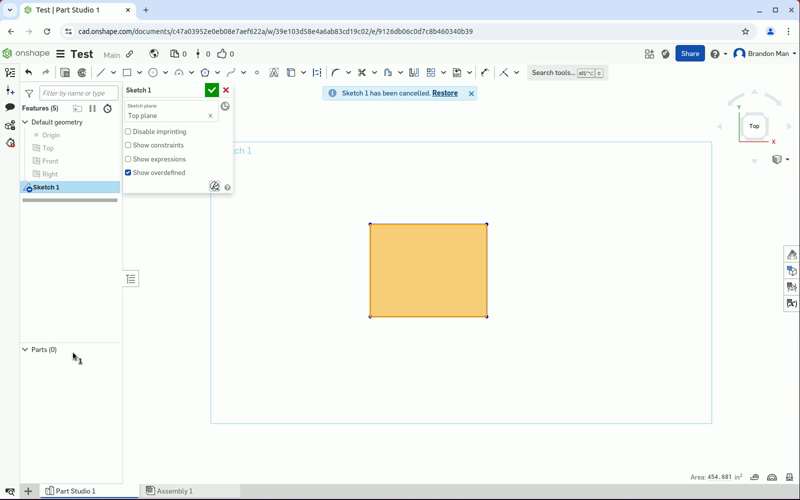
key(shift+y)
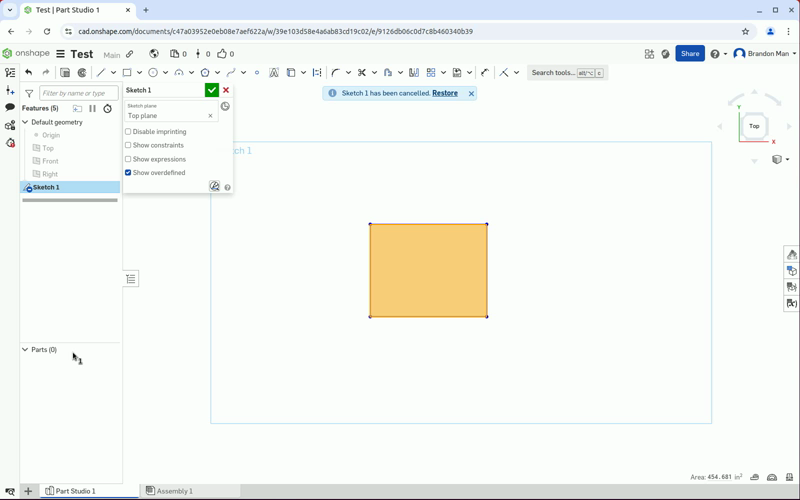
key(shift+e)
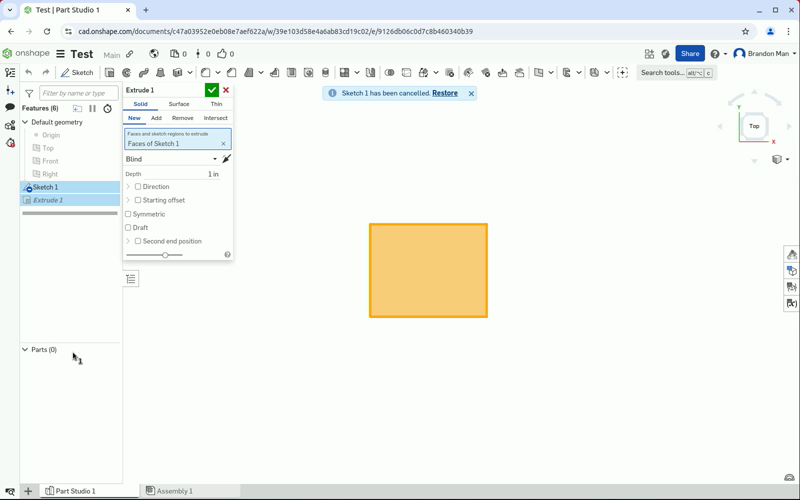
mouse_move(143, 106)
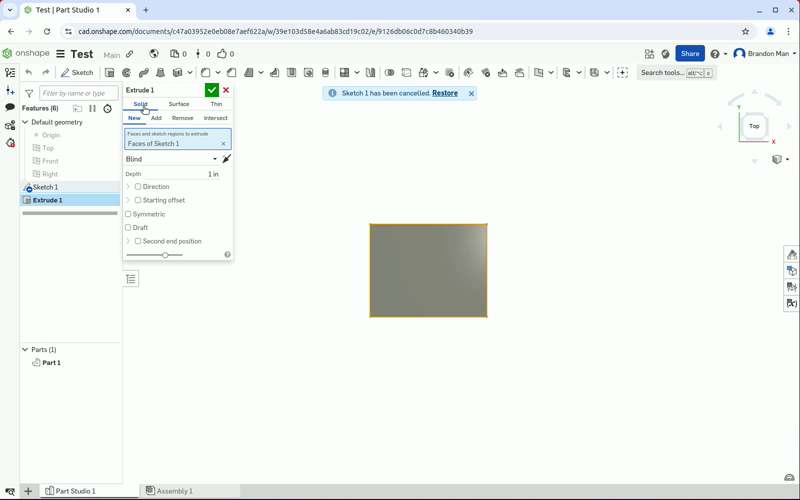
click(143, 106)
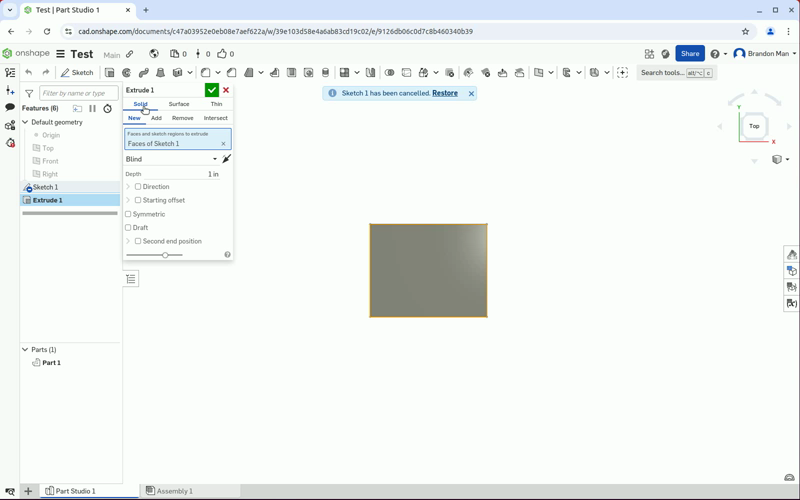
mouse_move(137, 120)
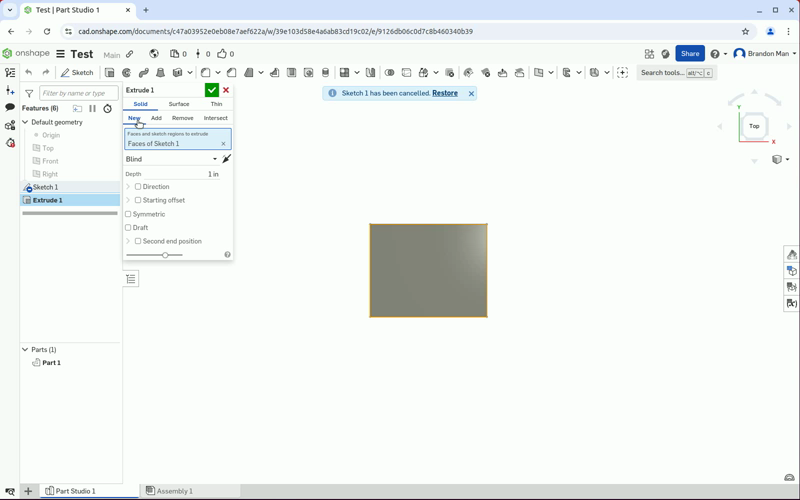
click(137, 120)
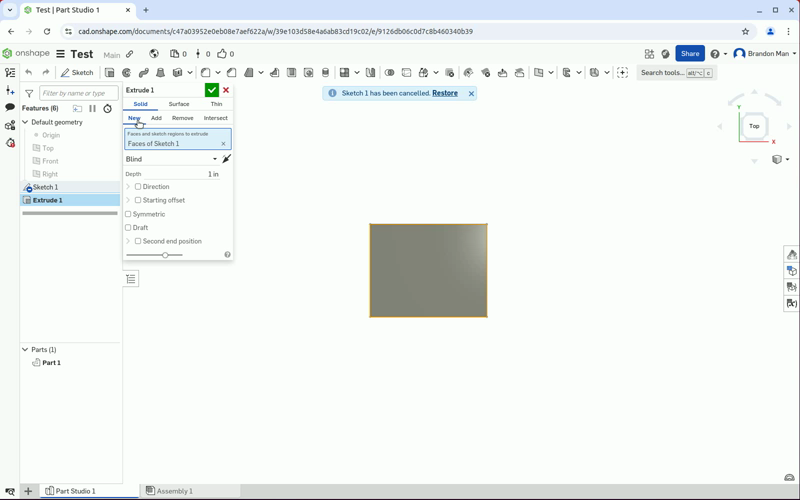
key(tab, 4)
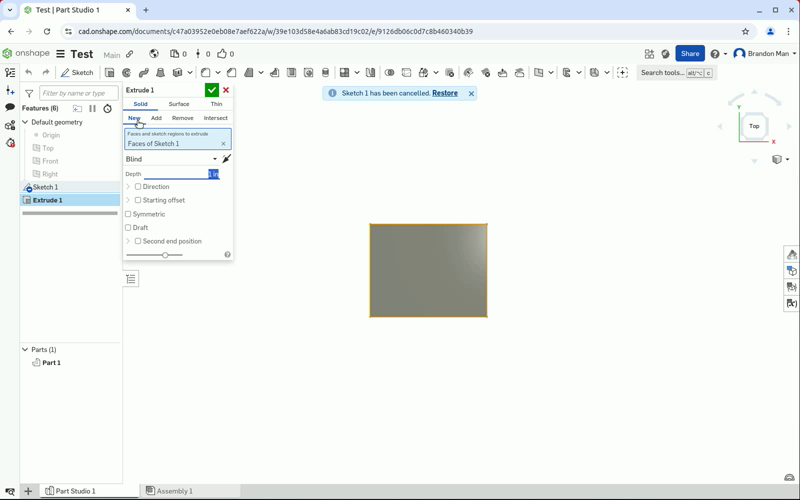
text(9.147)
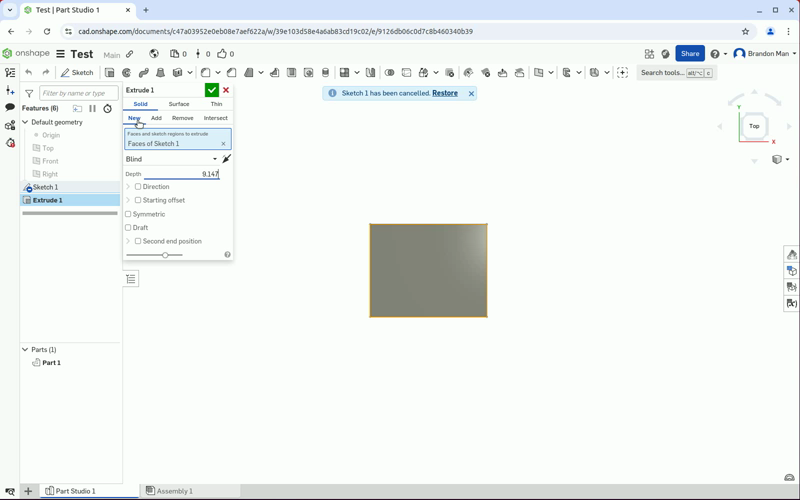
key(enter)
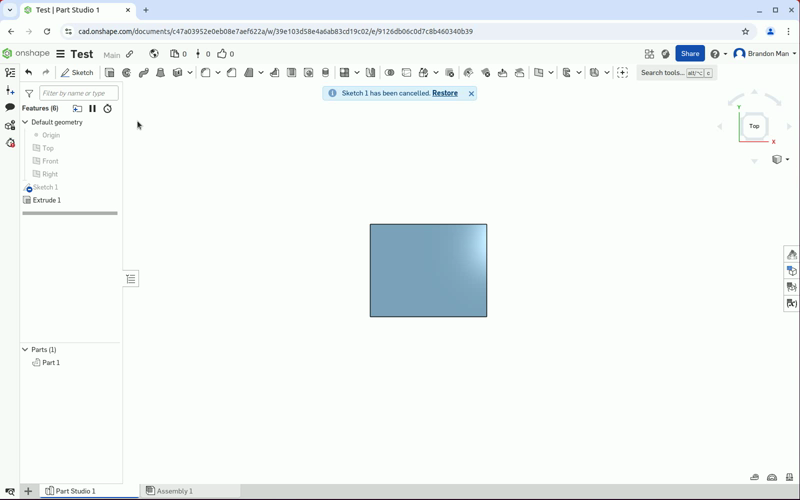
key(shift+h)
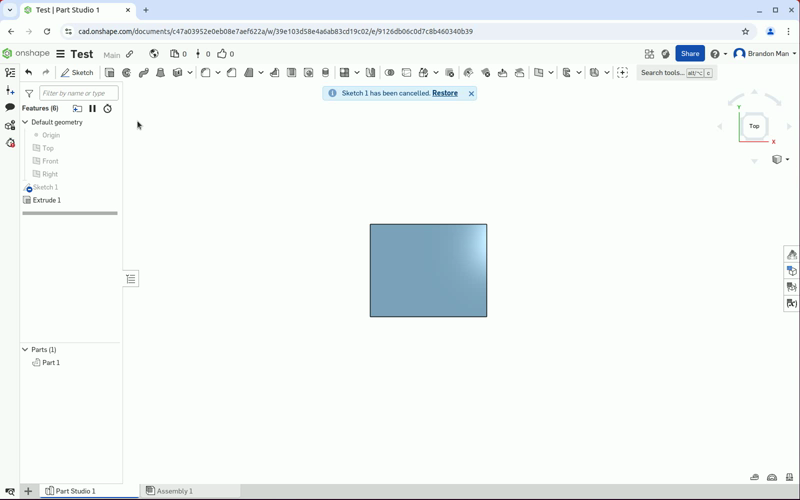
key(shift+h)
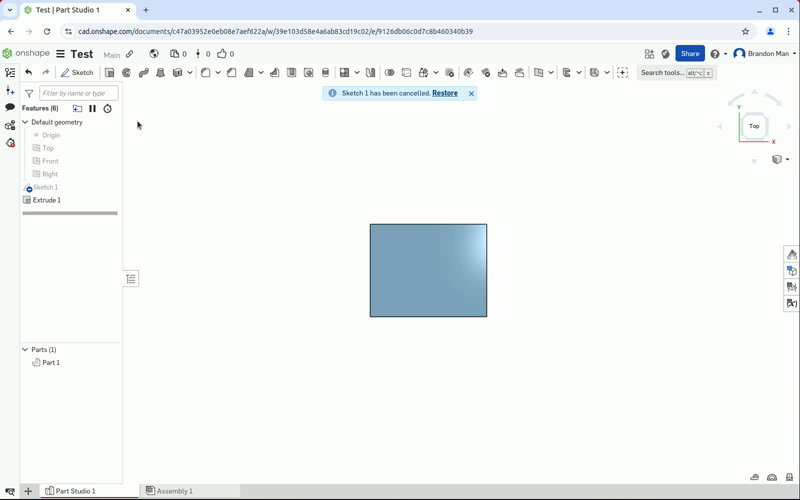
mouse_move(73, 189)
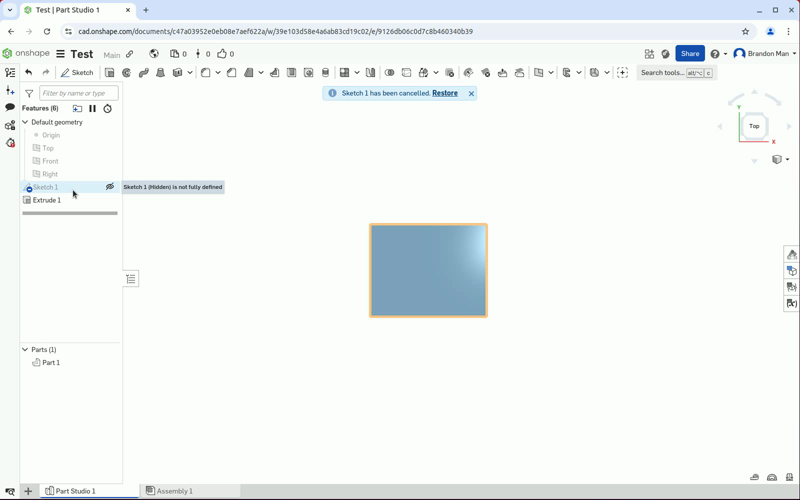
click(73, 189)
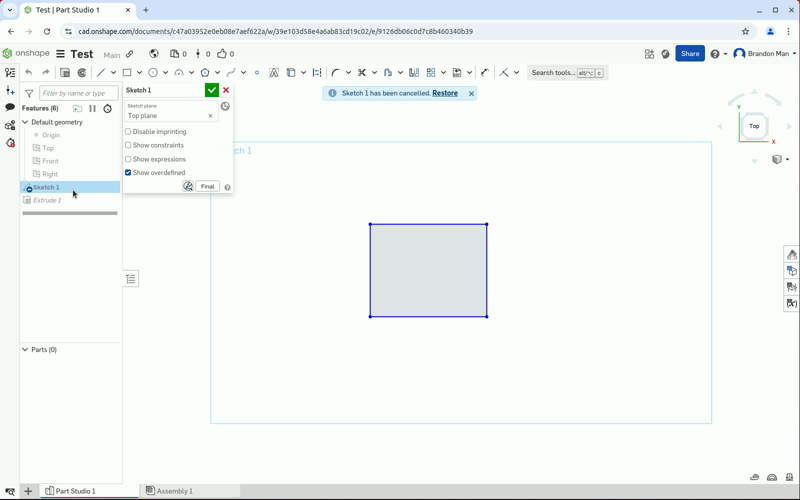
mouse_move(229, 92)
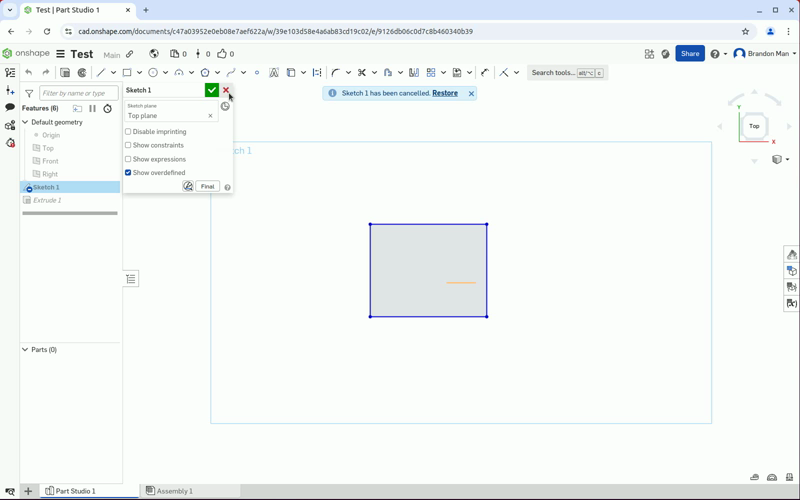
click(229, 92)
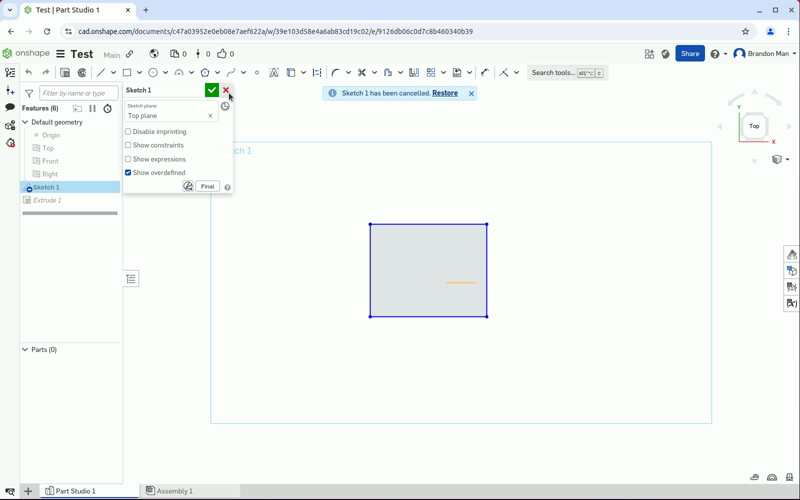
key(shift+s)
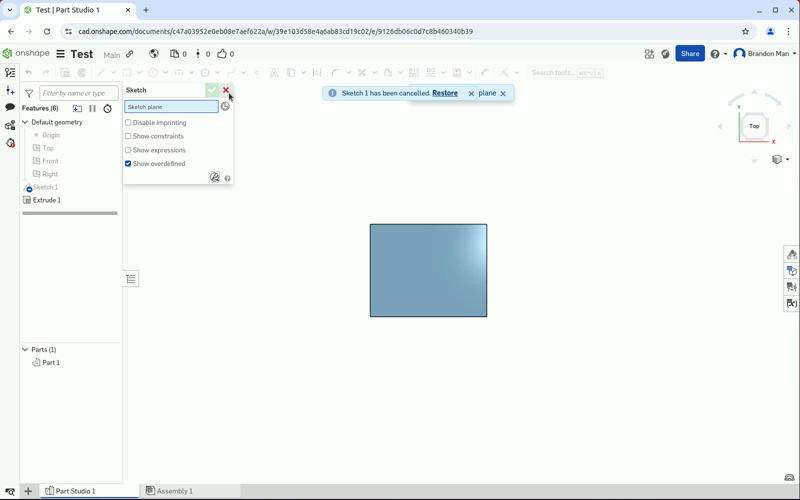
mouse_move(73, 150)
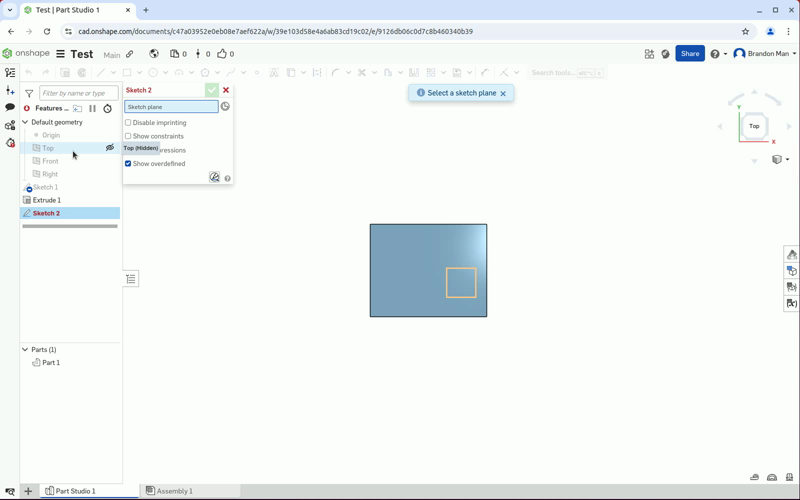
click(73, 150)
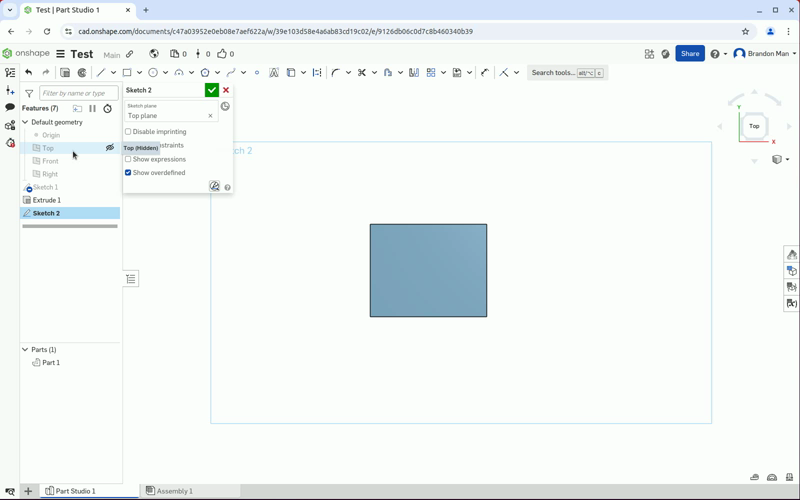
mouse_move(73, 352)
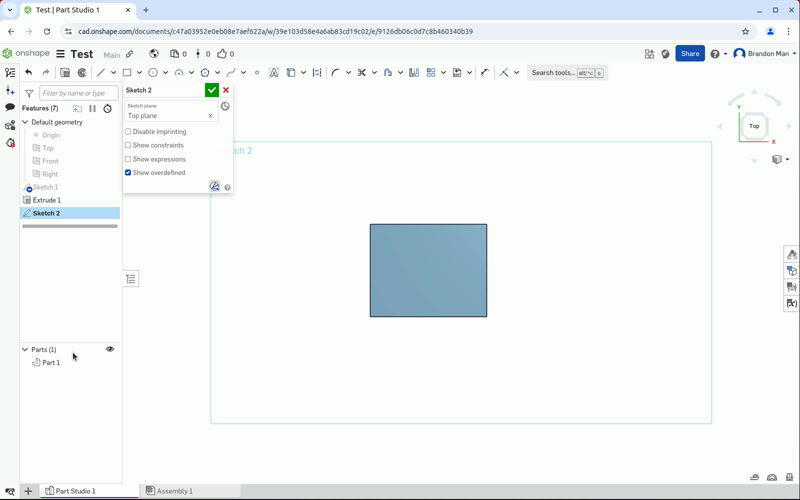
key(y)
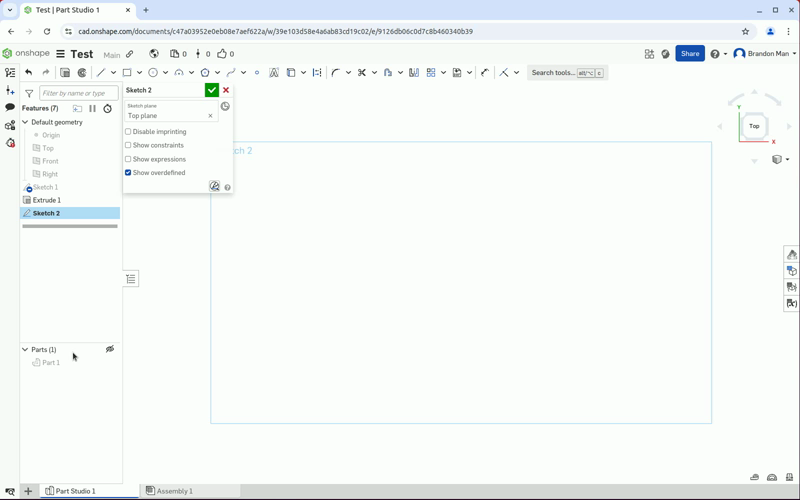
key(c)
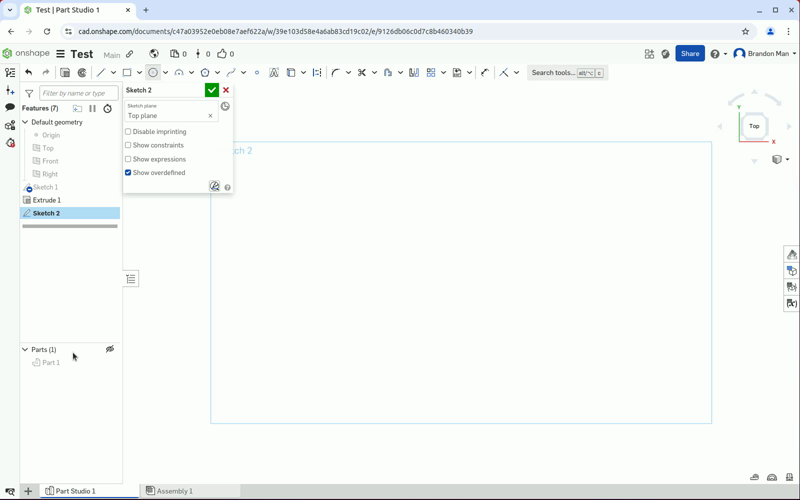
key_down(shift)
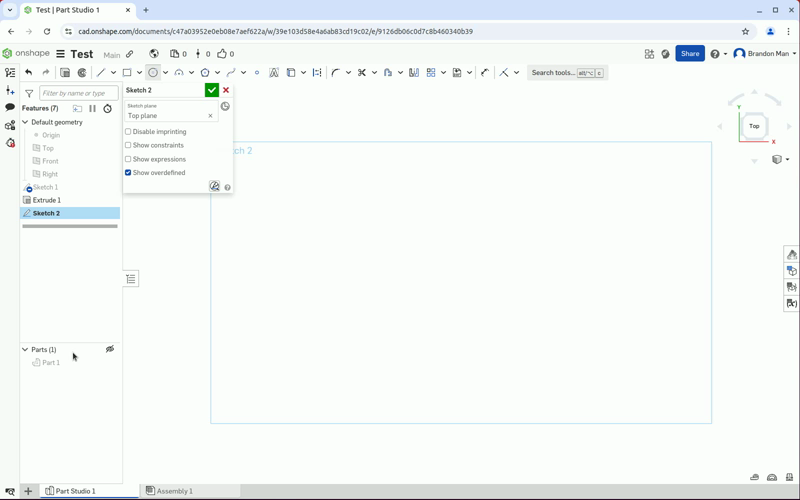
mouse_move(519, 273)
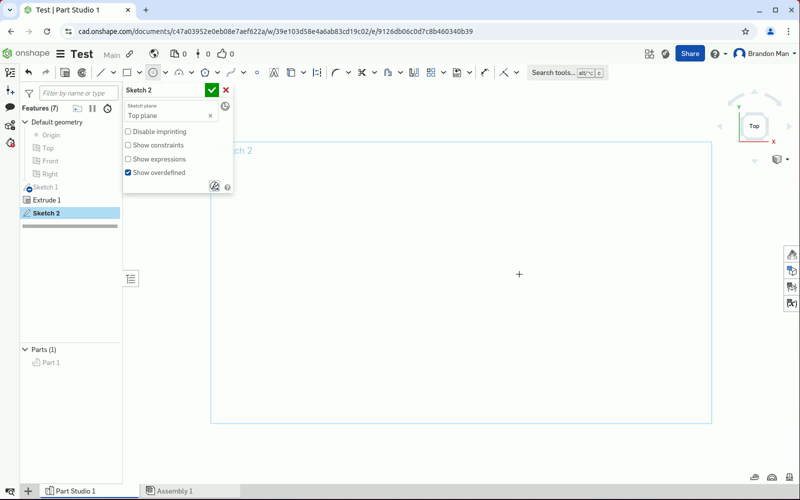
click(519, 273)
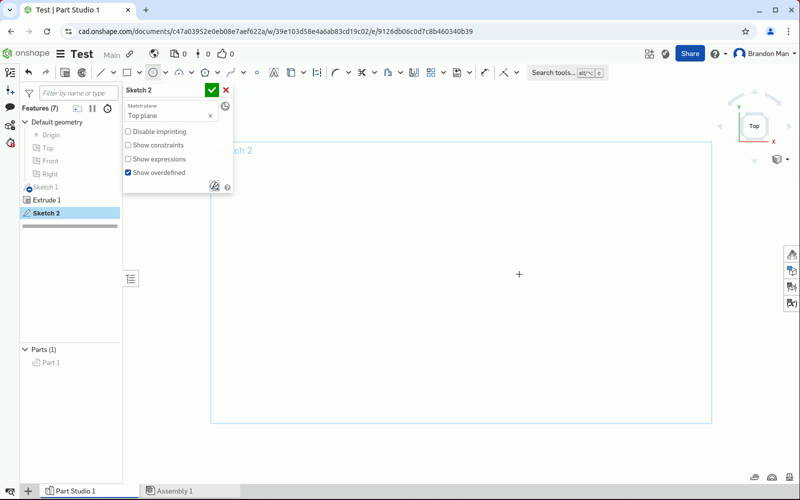
key_up(shift)
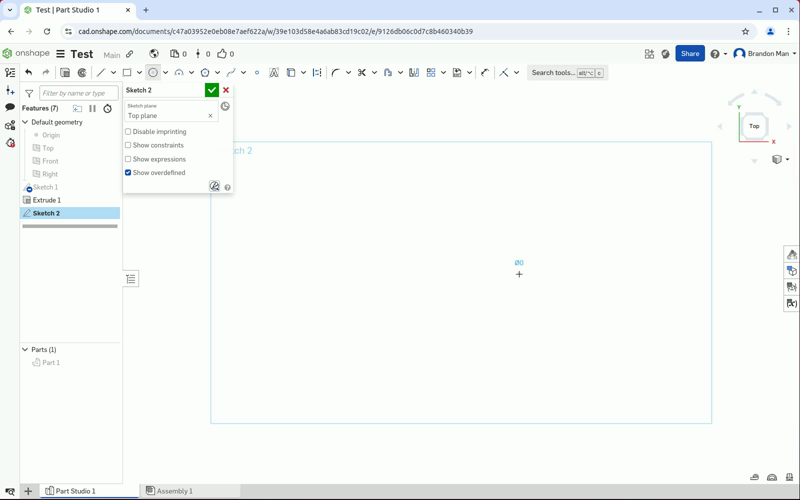
mouse_move(574, 273)
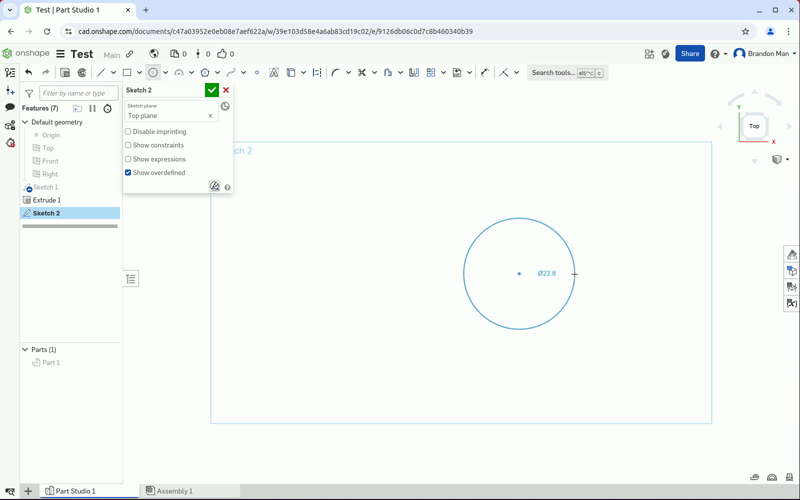
click(574, 273)
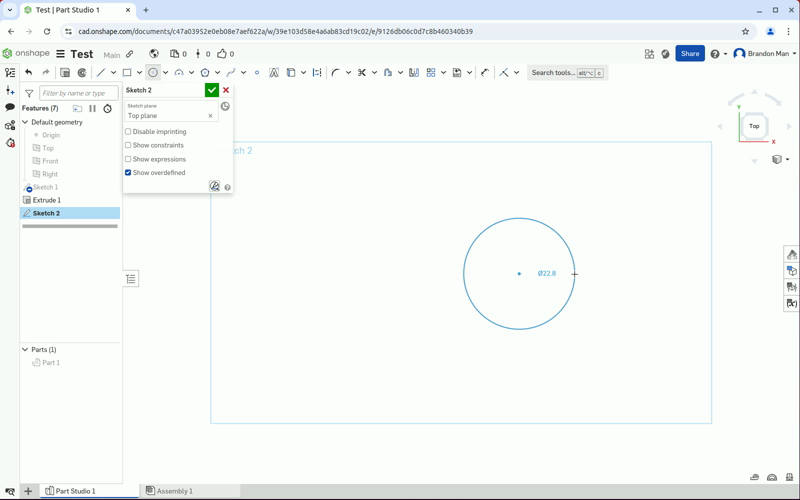
key(esc)
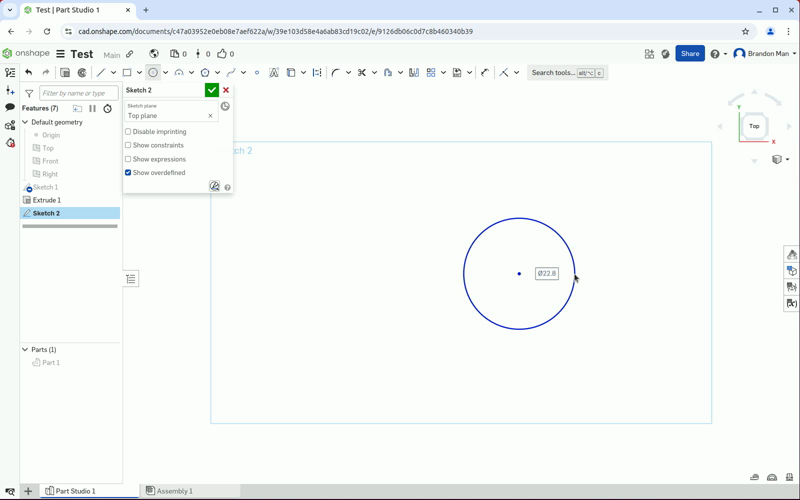
mouse_move(556, 294)
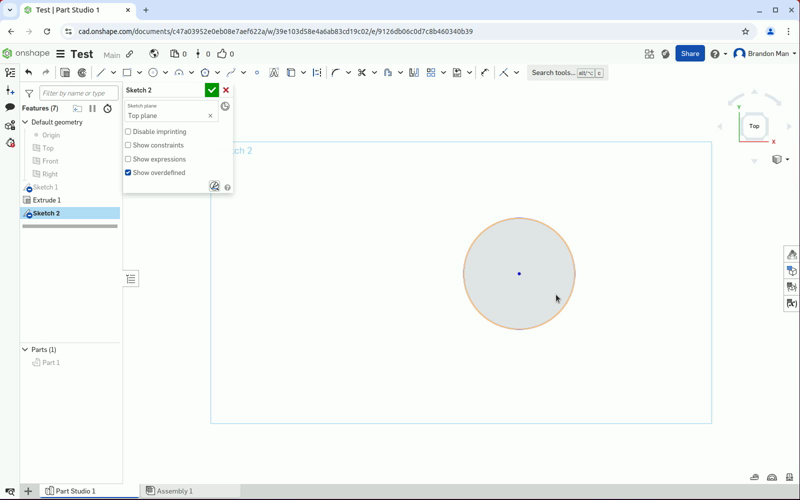
click(556, 294)
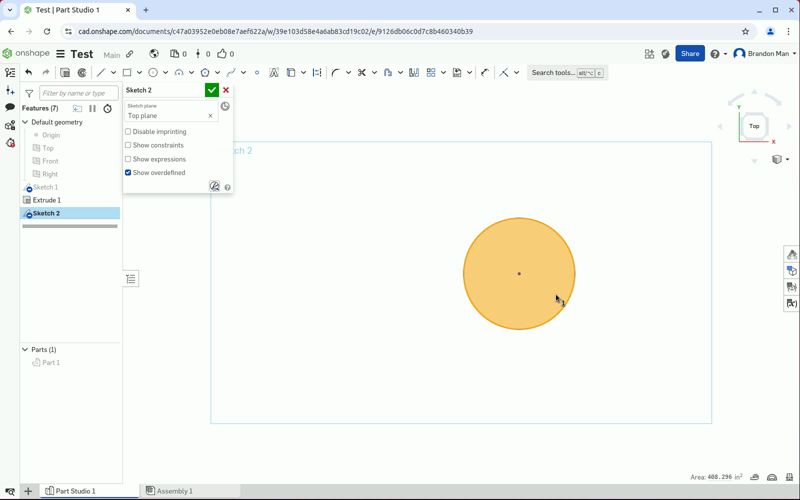
mouse_move(73, 352)
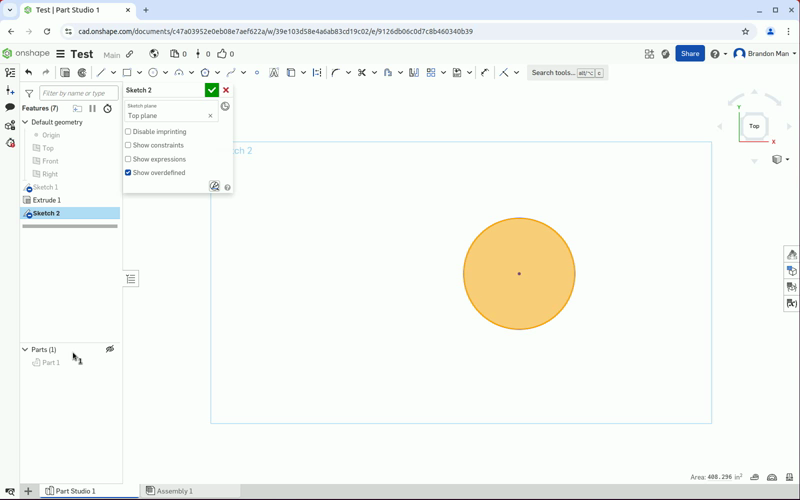
key(shift+y)
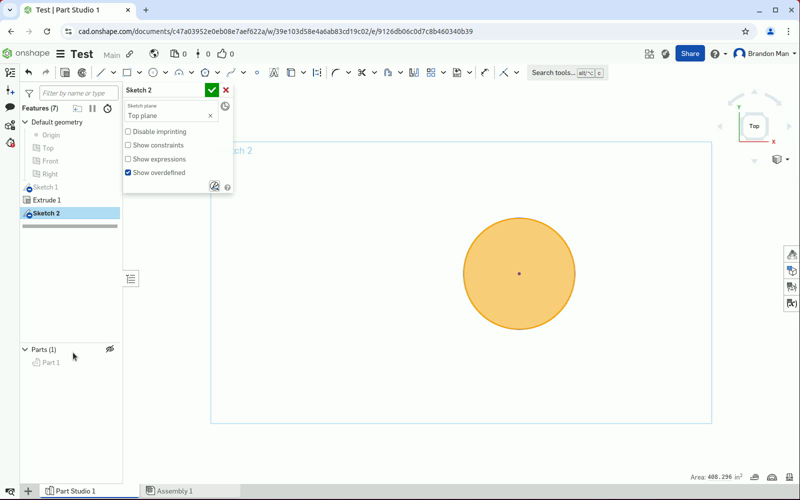
key(shift+e)
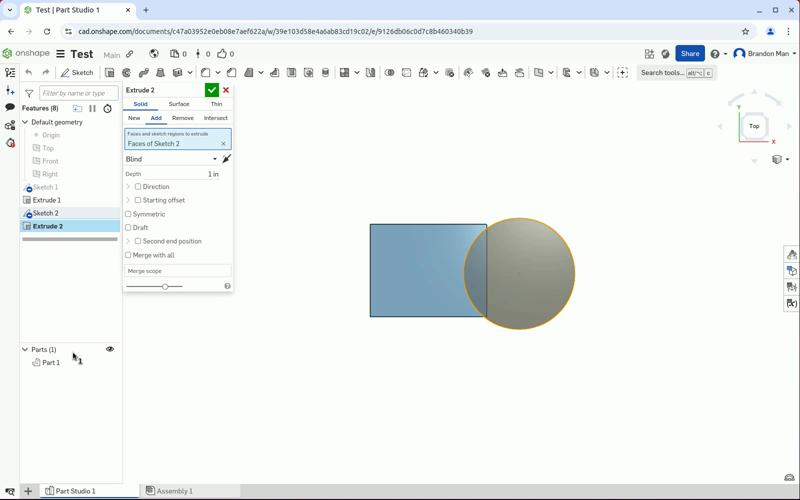
mouse_move(143, 106)
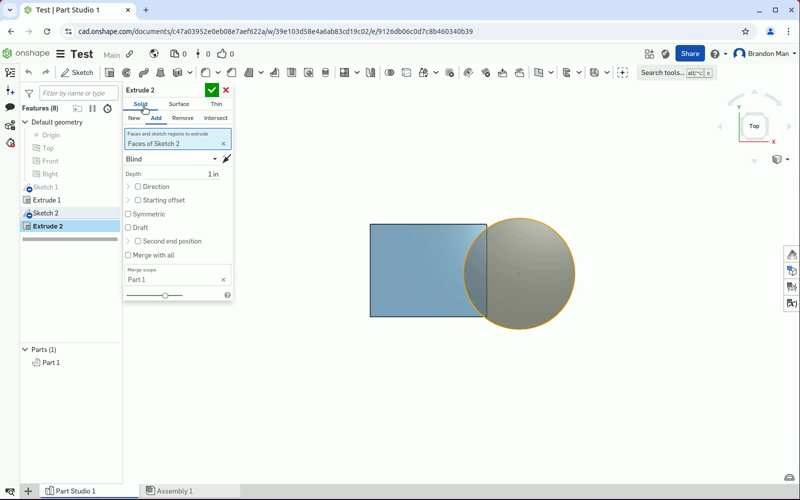
click(143, 106)
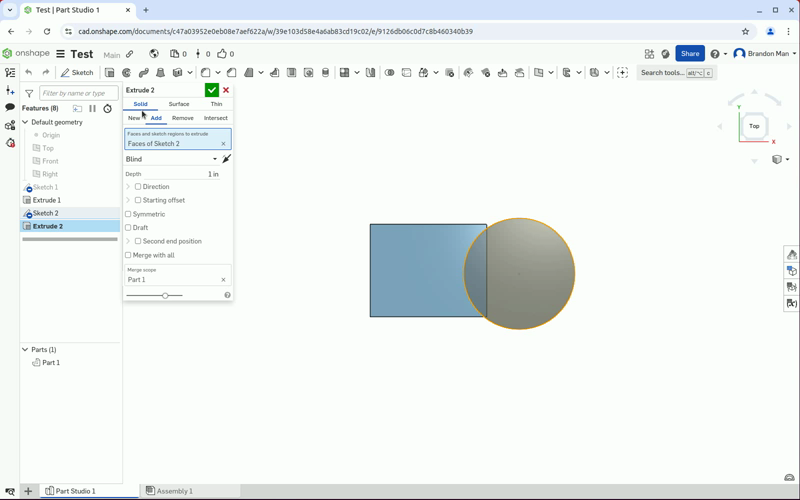
mouse_move(137, 120)
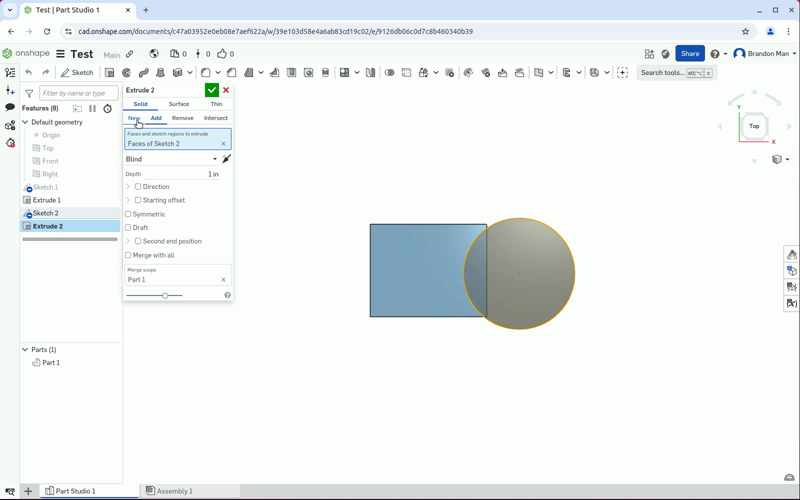
click(137, 120)
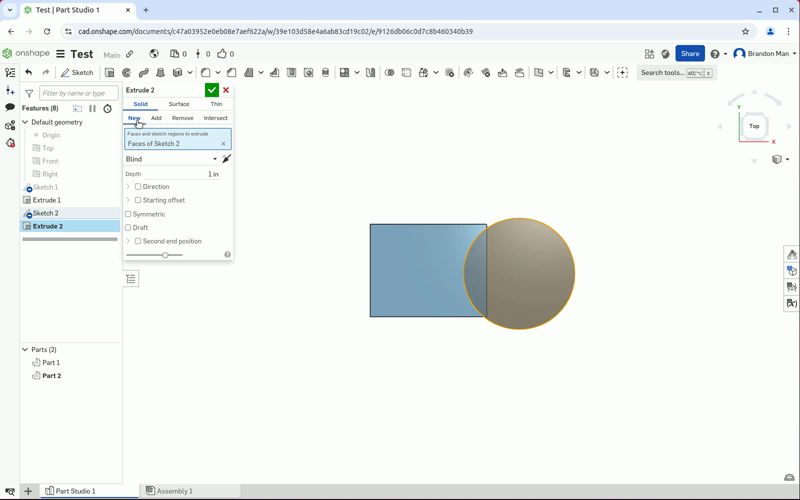
key(tab, 4)
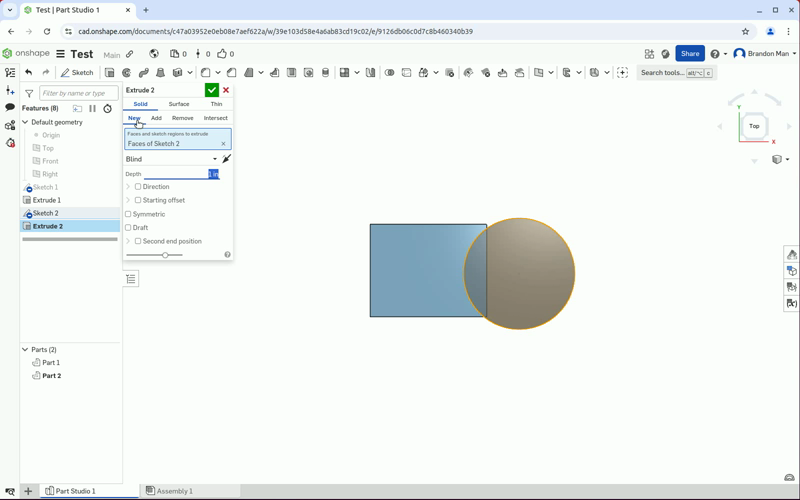
text(19.738)
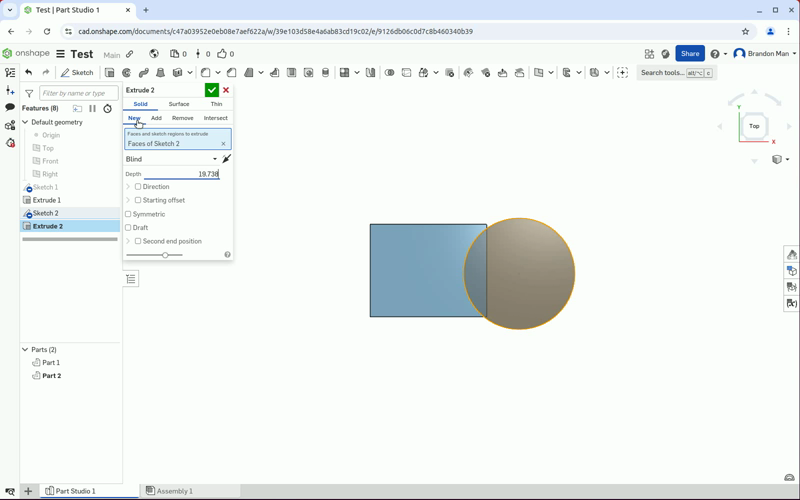
key(enter)
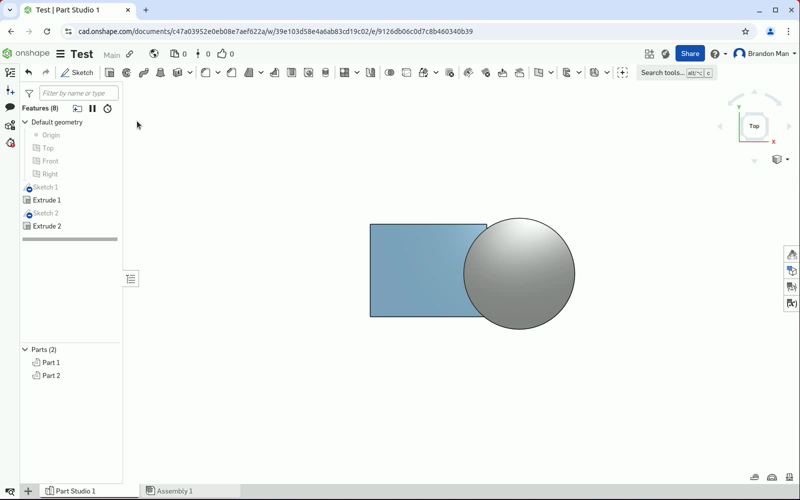
key(shift+h)
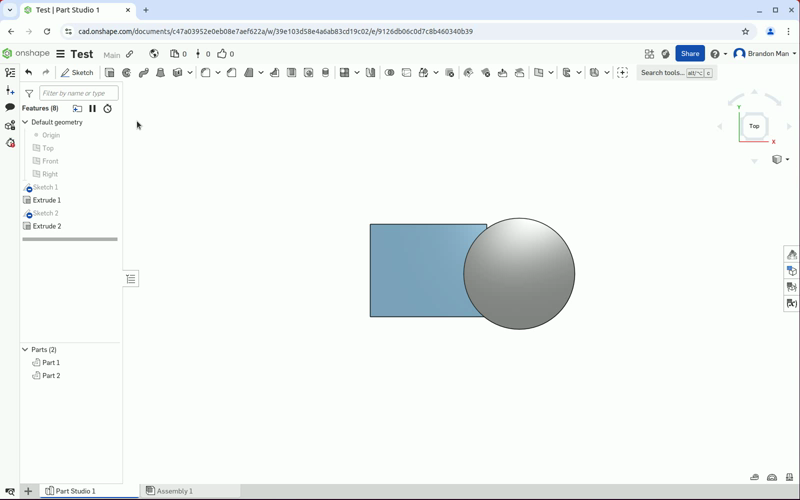
key(shift+h)
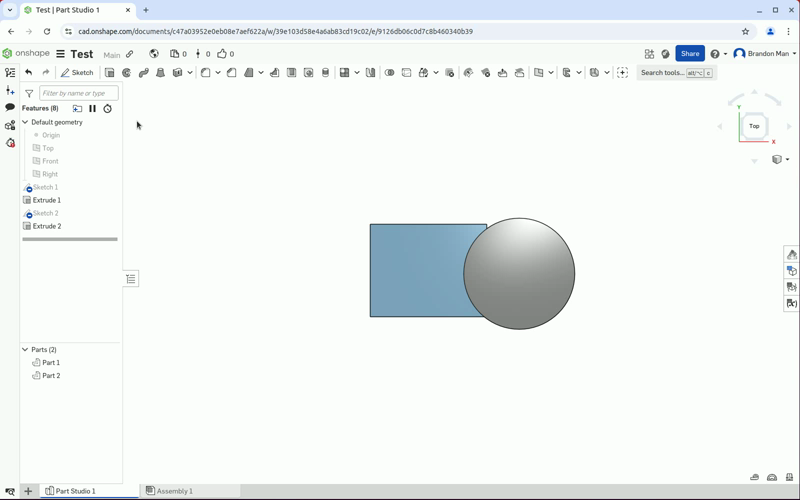
mouse_move(73, 189)
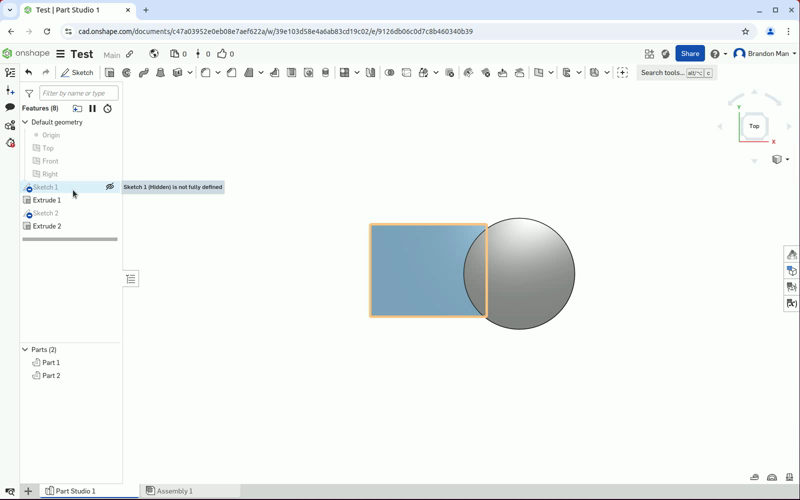
click(73, 189)
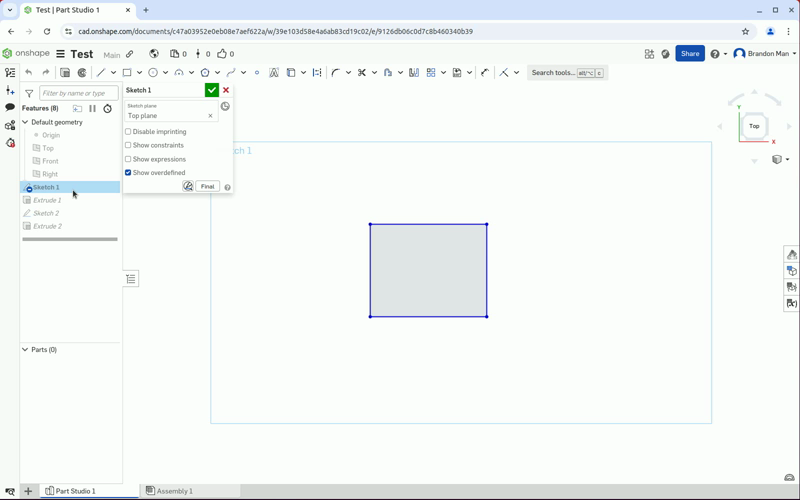
mouse_move(229, 92)
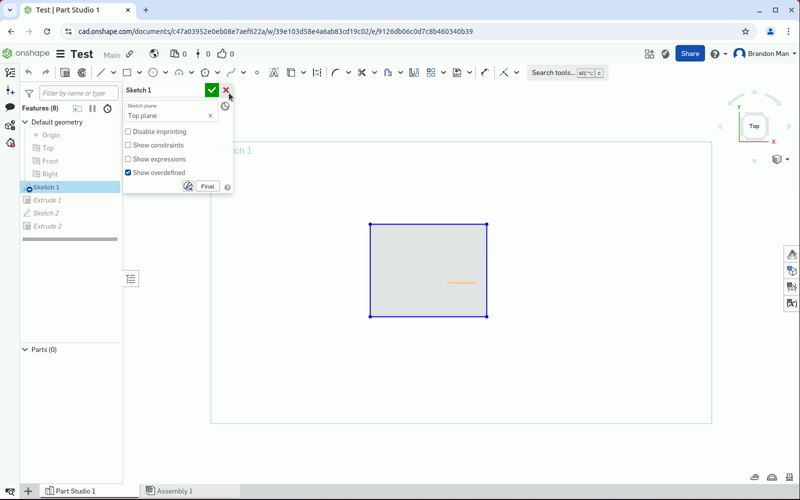
click(229, 92)
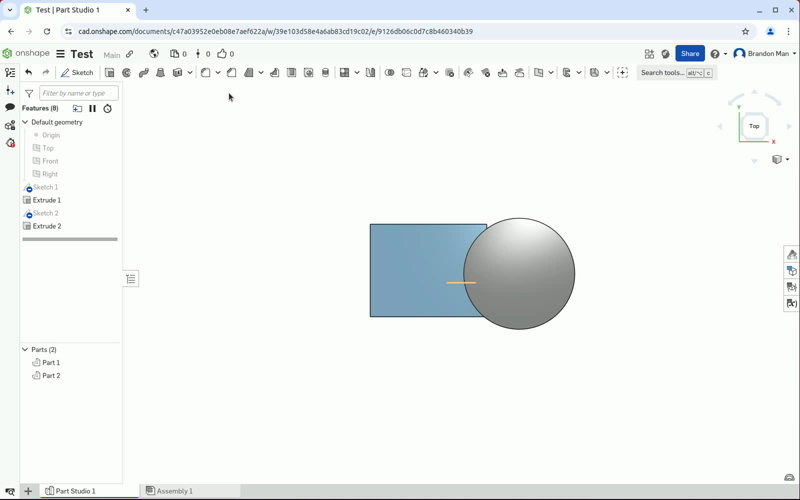
mouse_move(541, 75)
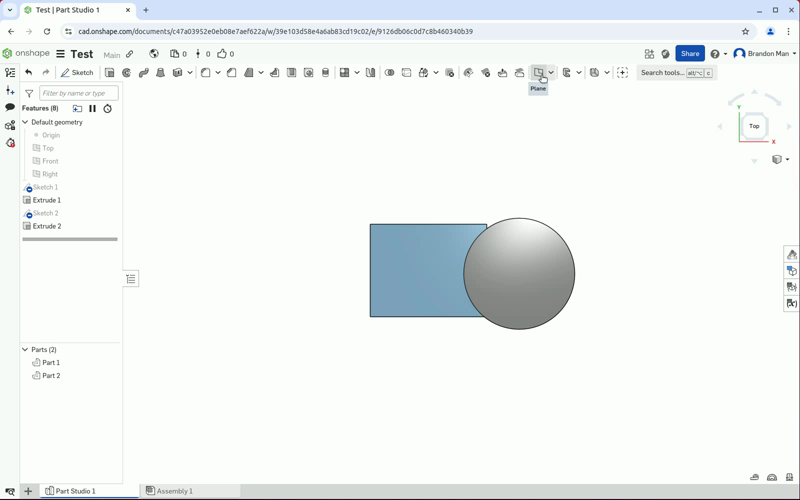
click(541, 75)
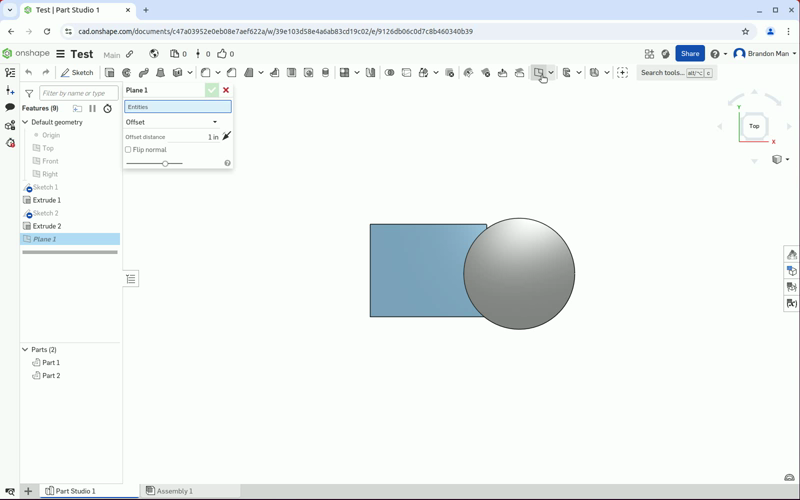
mouse_move(73, 150)
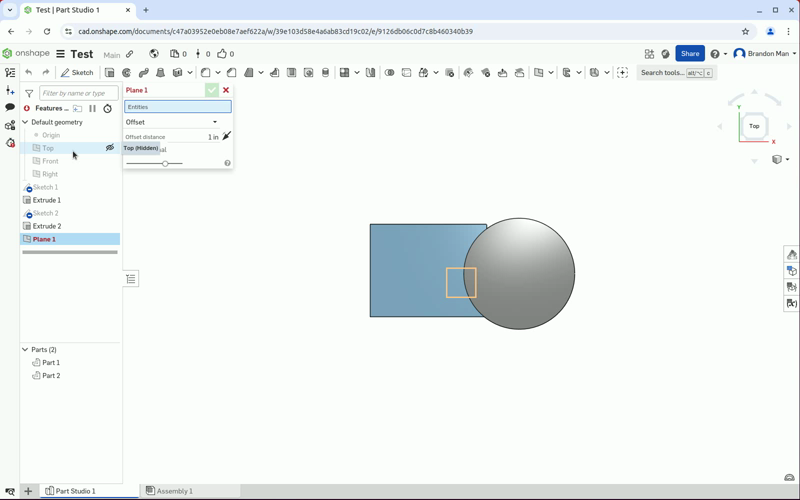
click(73, 150)
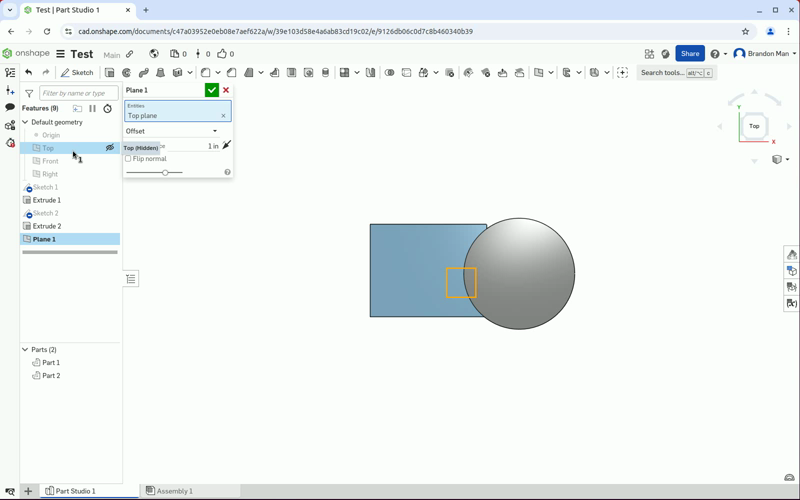
key(tab, 2)
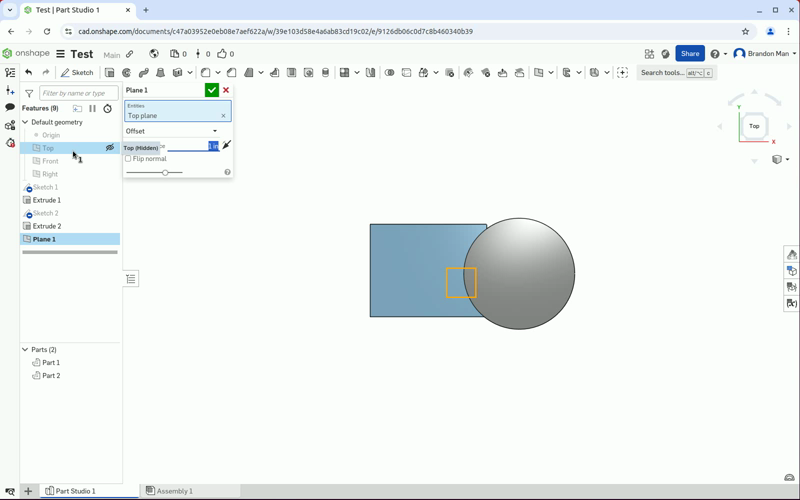
text(19.75)
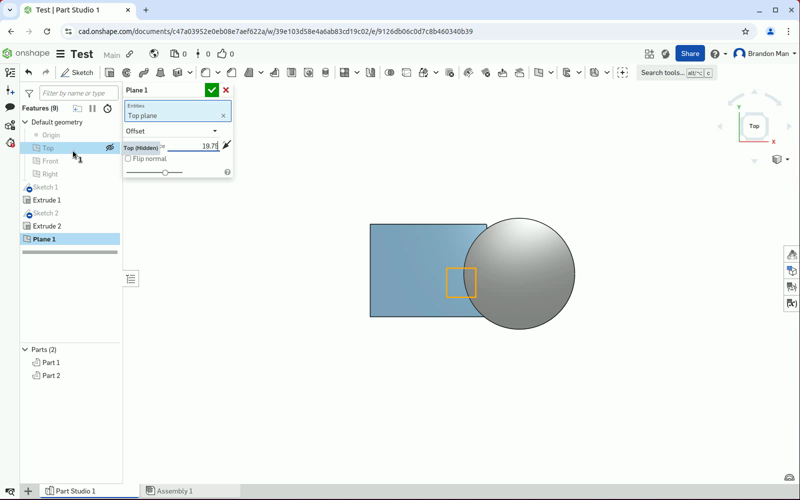
key(enter, 2)
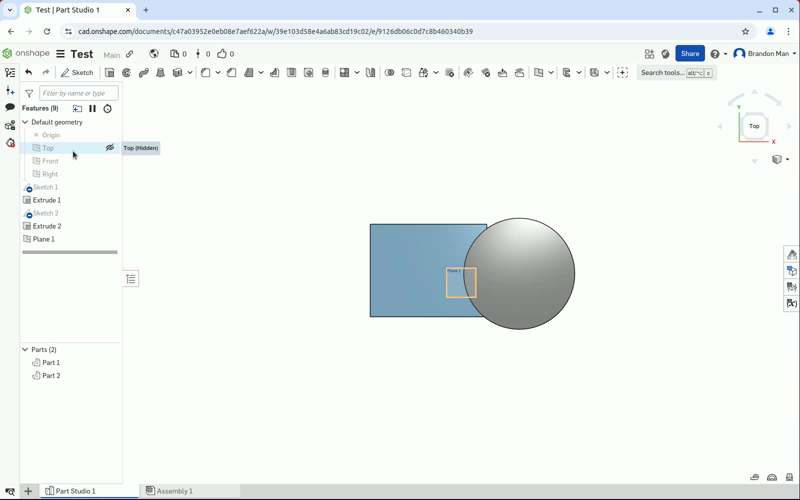
key(shift+s)
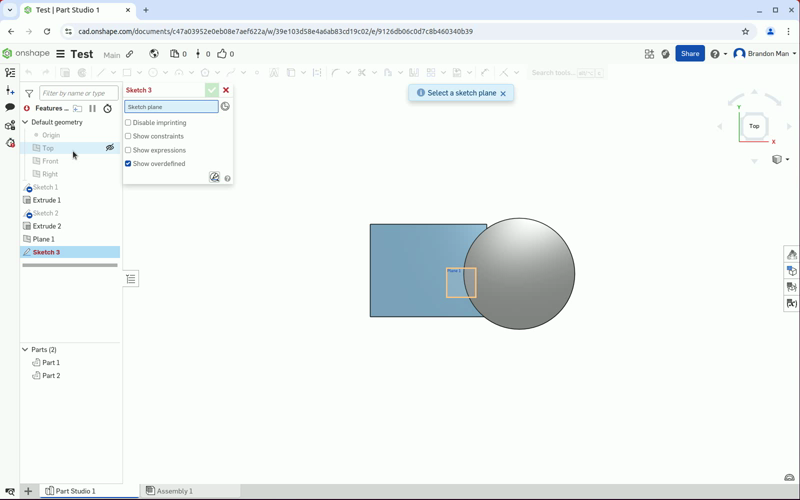
mouse_move(73, 241)
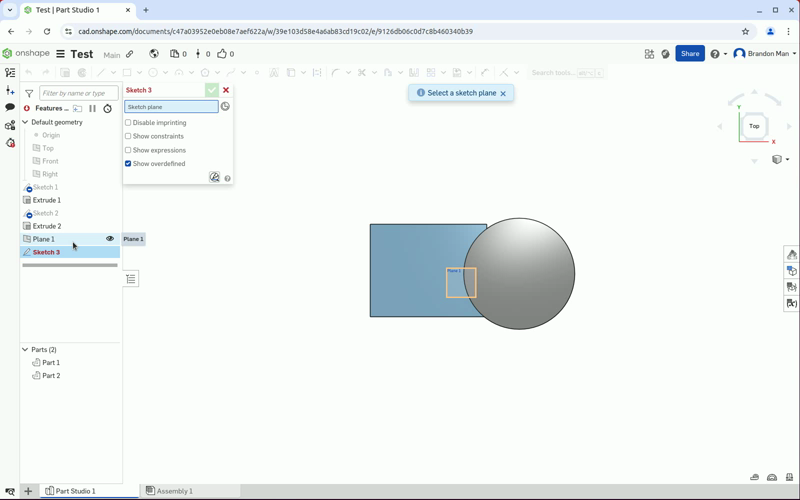
click(73, 241)
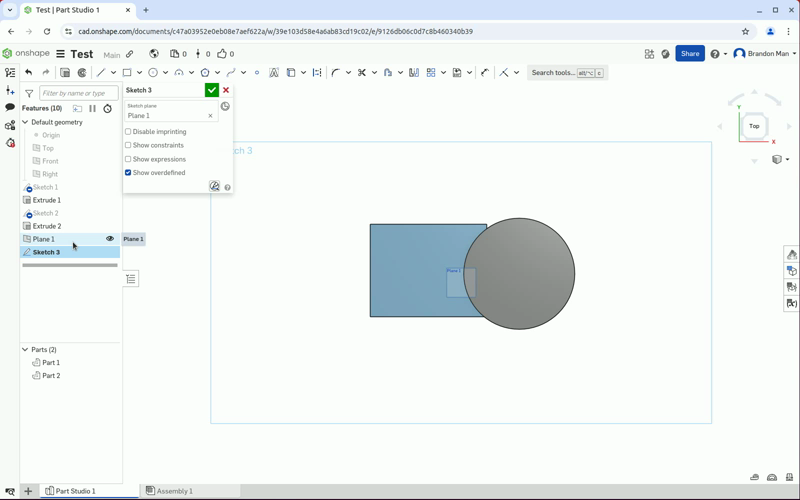
mouse_move(73, 352)
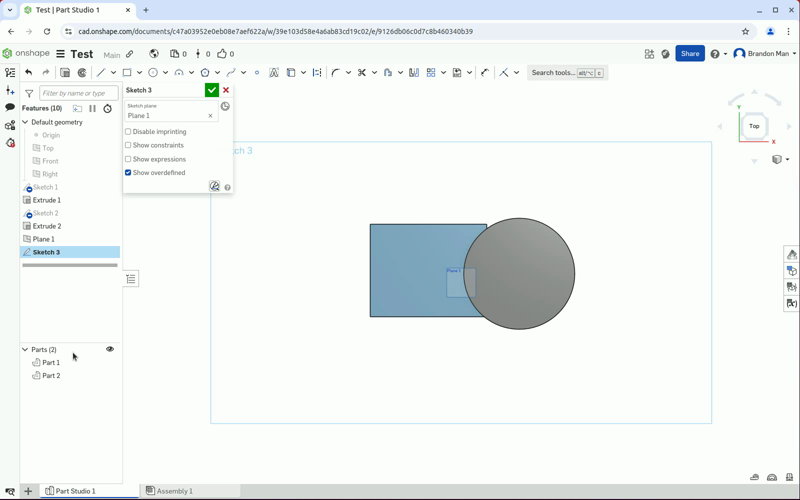
key(y)
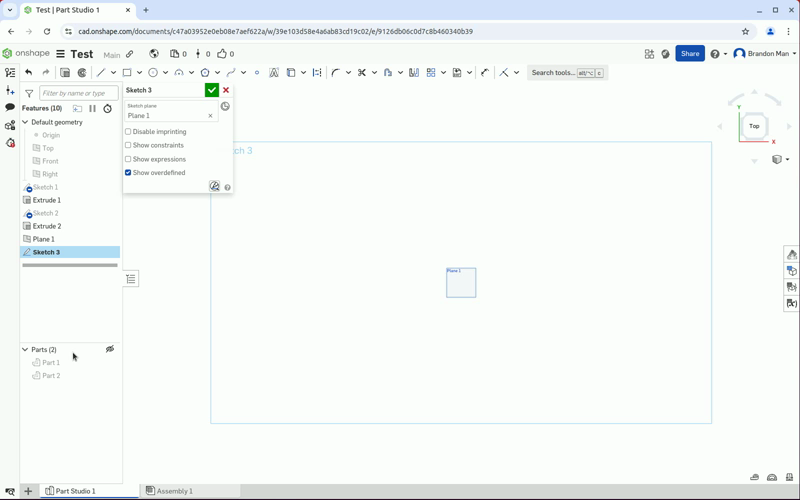
key(c)
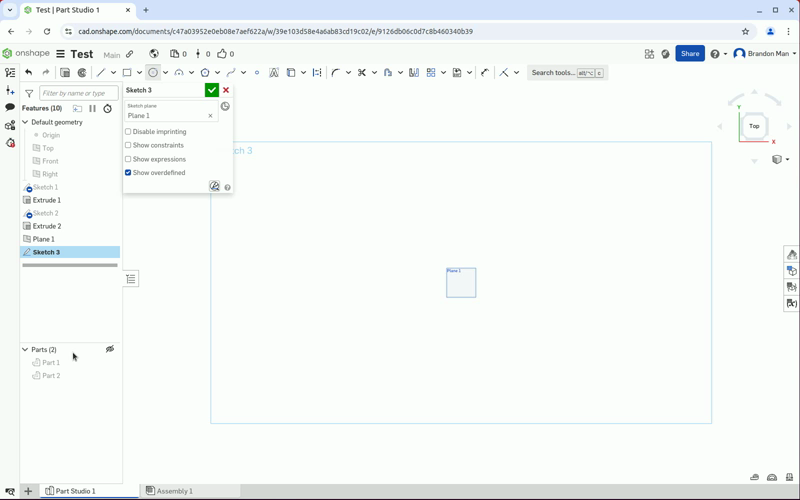
key_down(shift)
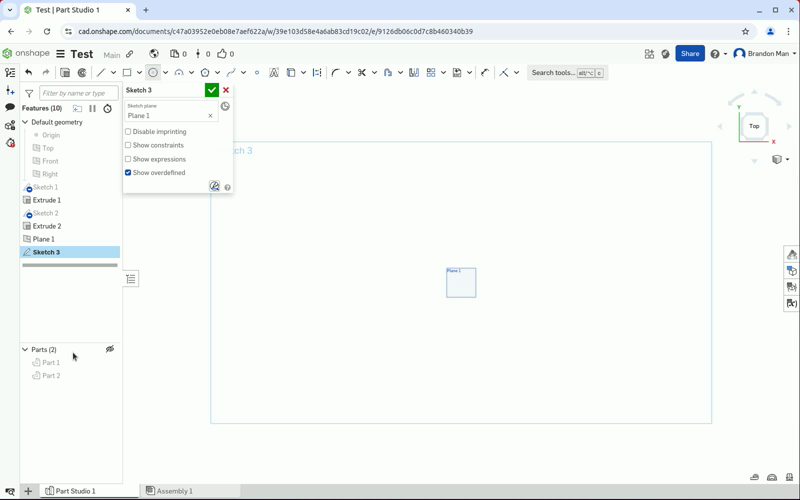
mouse_move(519, 273)
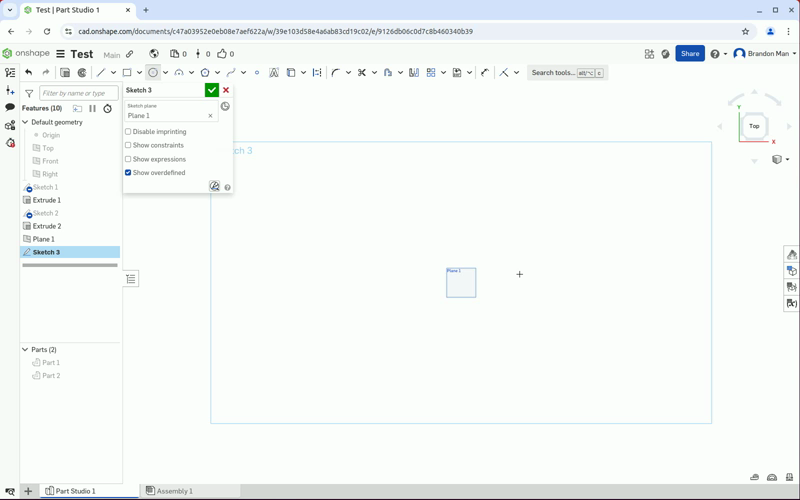
click(519, 273)
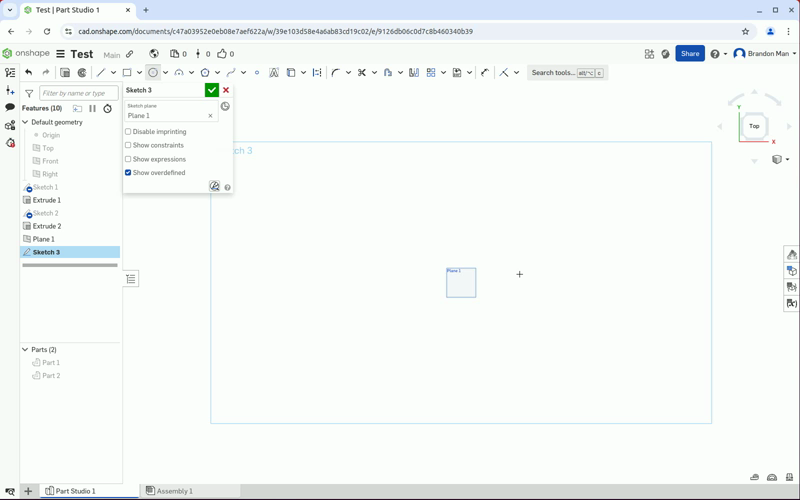
key_up(shift)
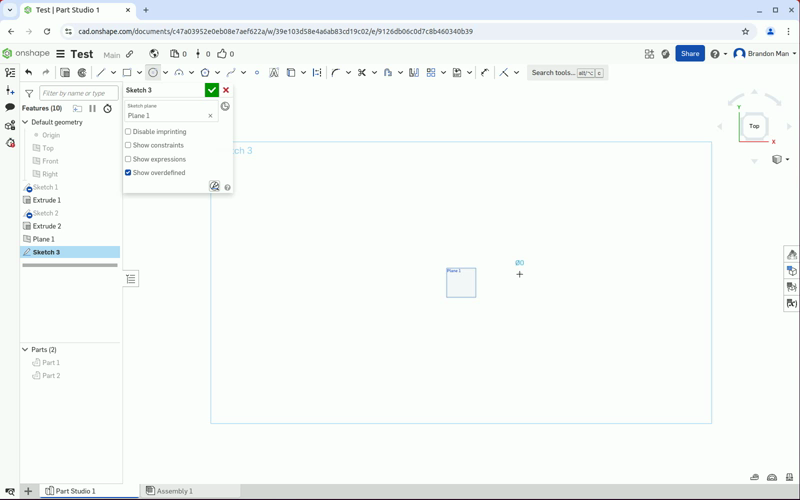
mouse_move(563, 273)
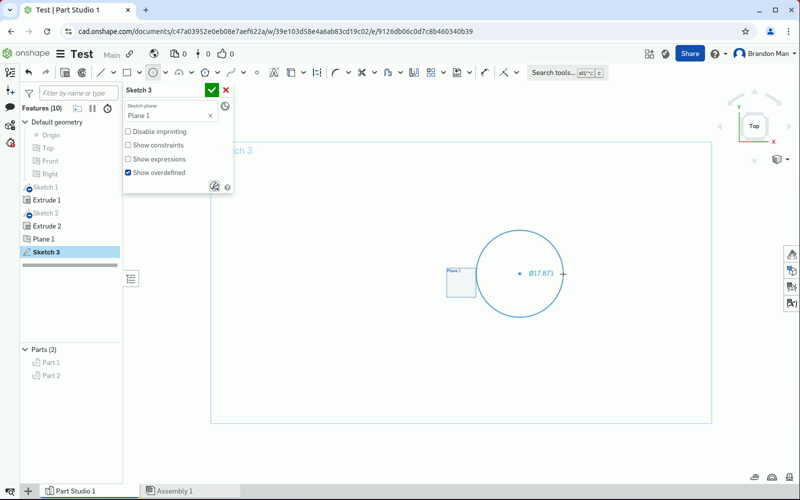
click(563, 273)
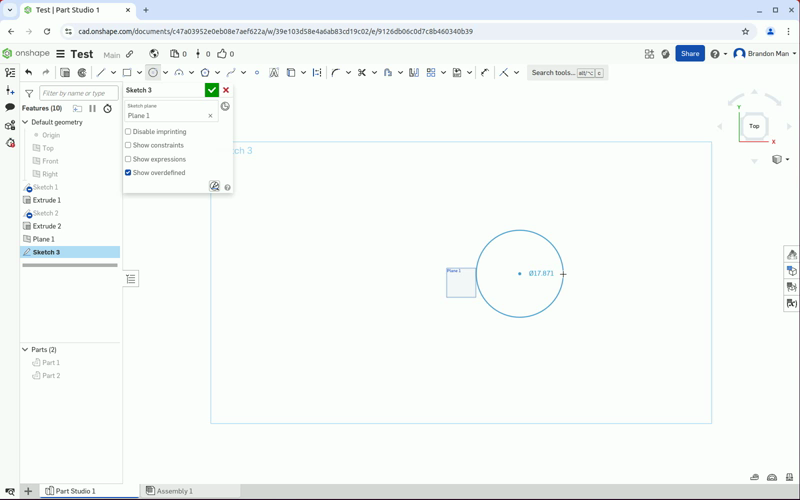
key(esc)
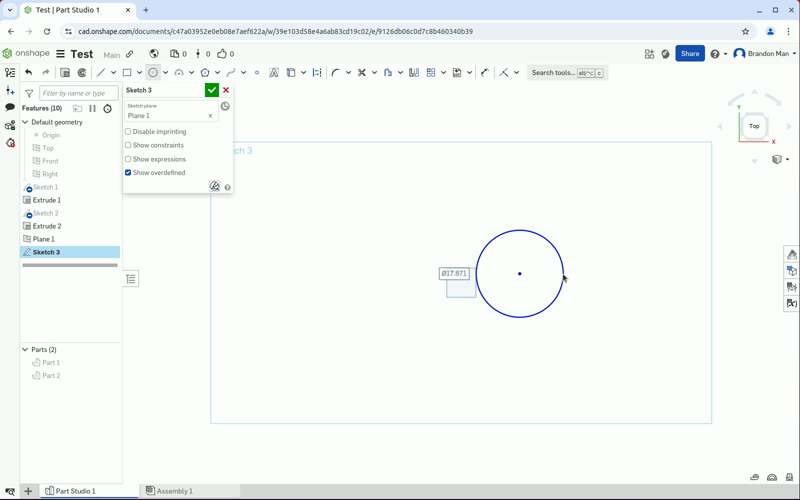
mouse_move(530, 269)
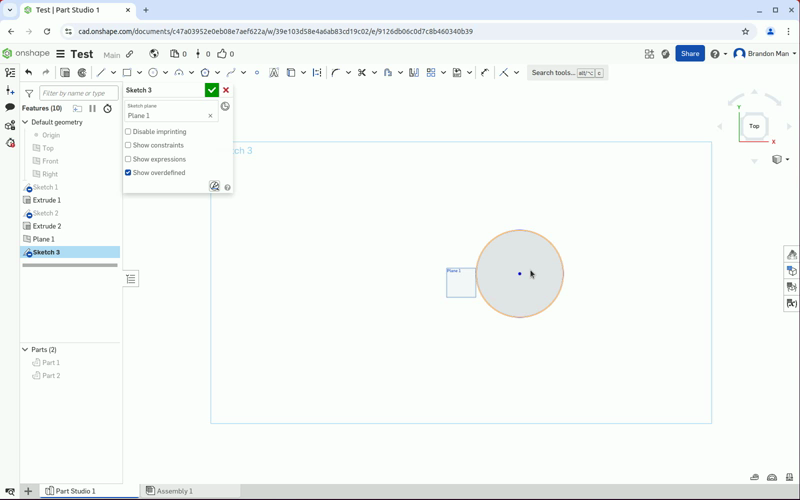
click(530, 269)
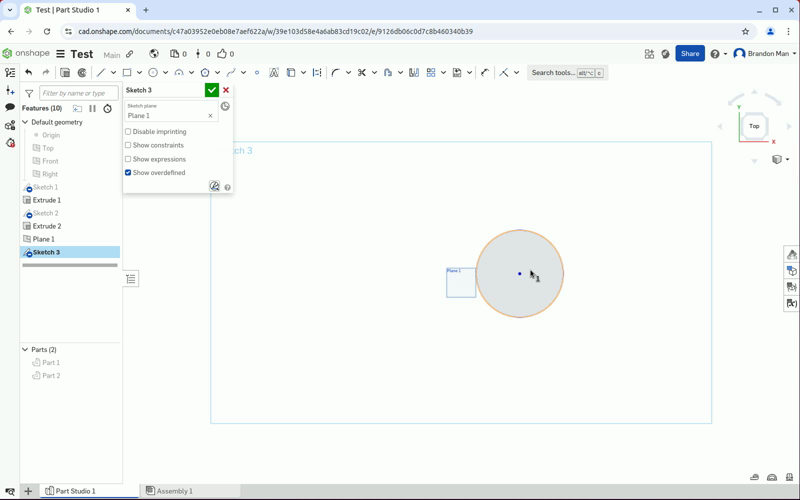
mouse_move(73, 352)
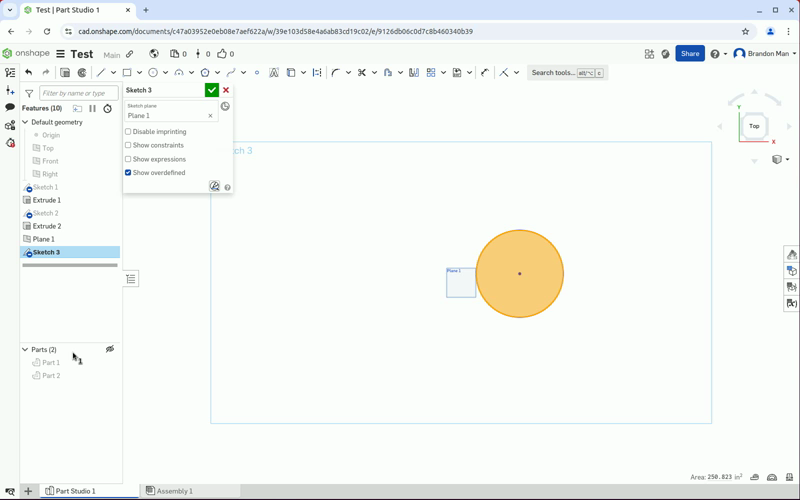
key(shift+y)
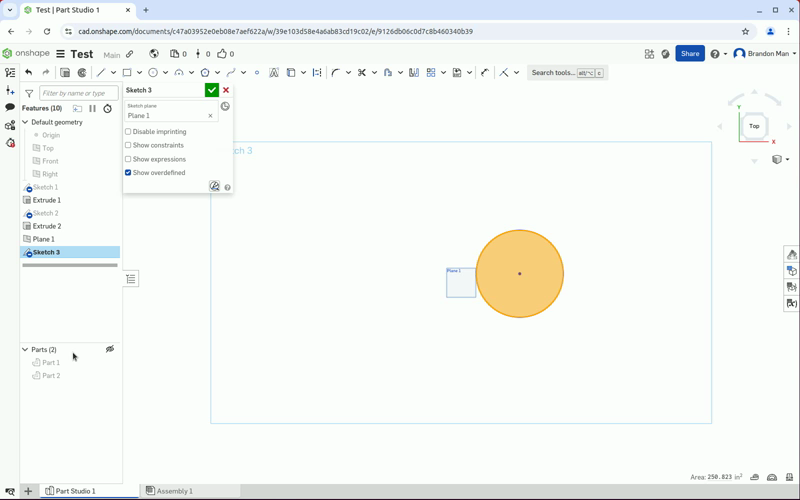
key(shift+e)
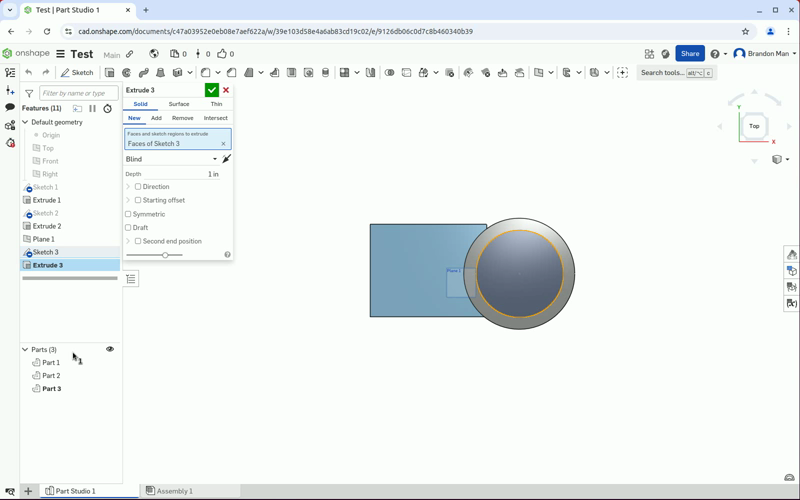
mouse_move(143, 106)
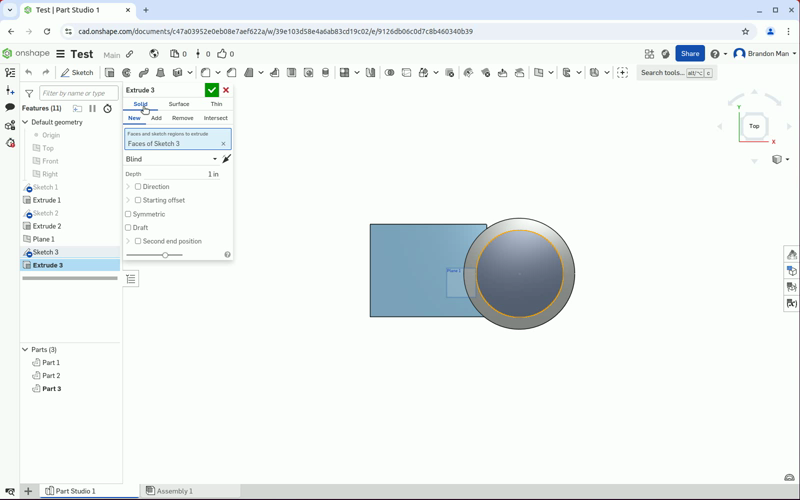
click(143, 106)
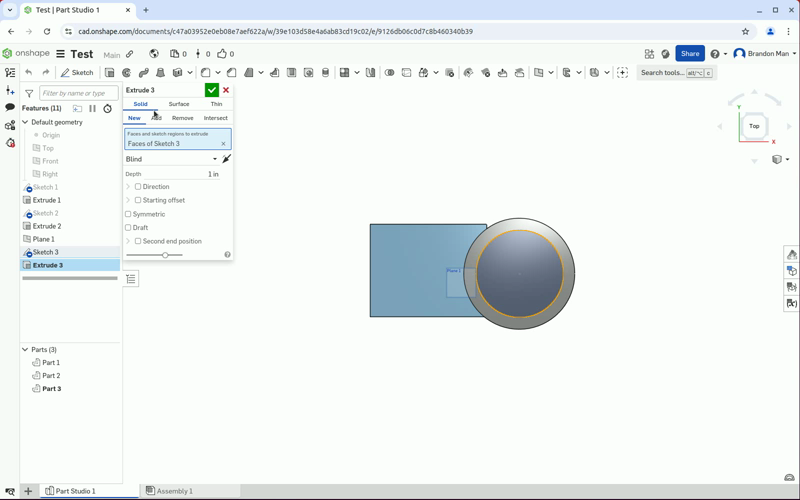
mouse_move(186, 120)
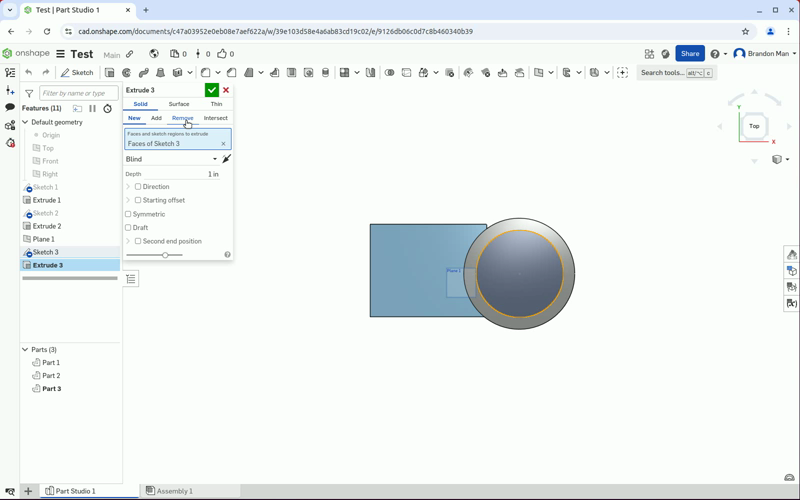
click(186, 120)
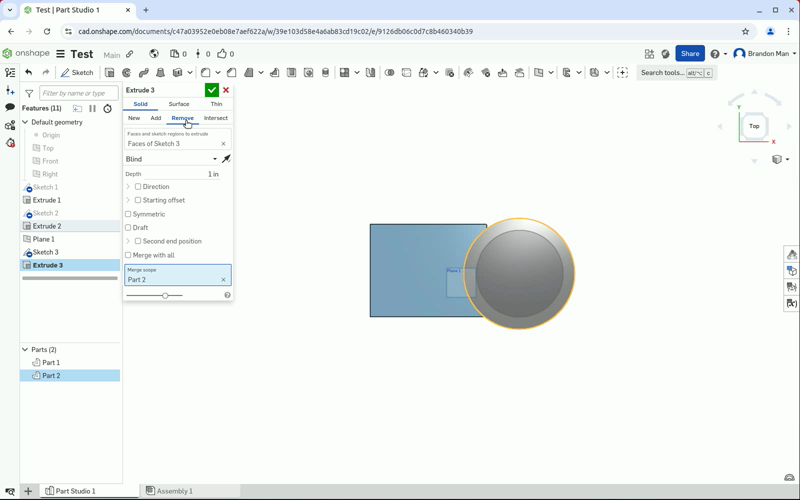
key(tab, 4)
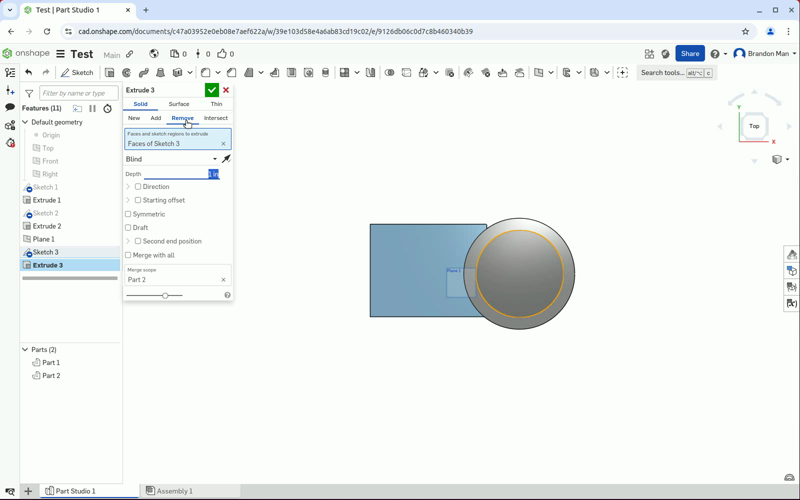
text(61.622)
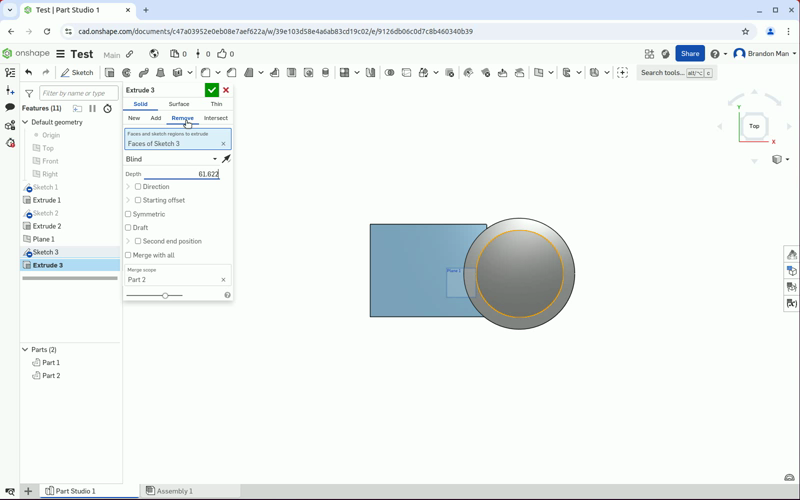
key(tab, 3)
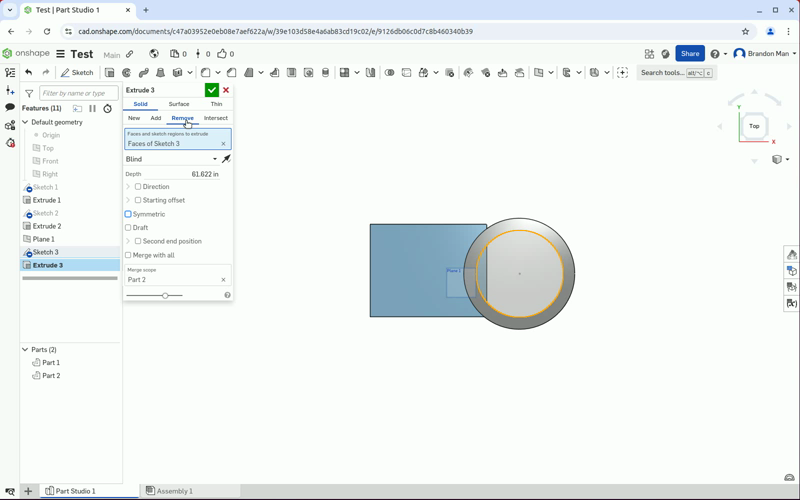
key(space)
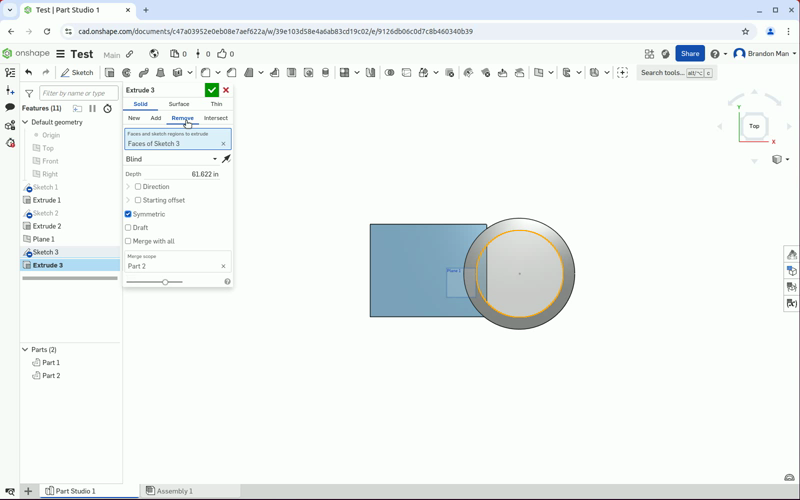
key(tab, 2)
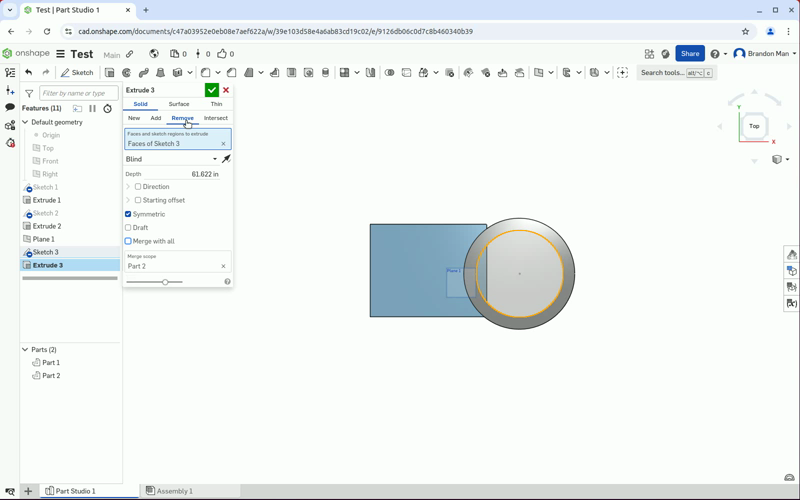
key(space)
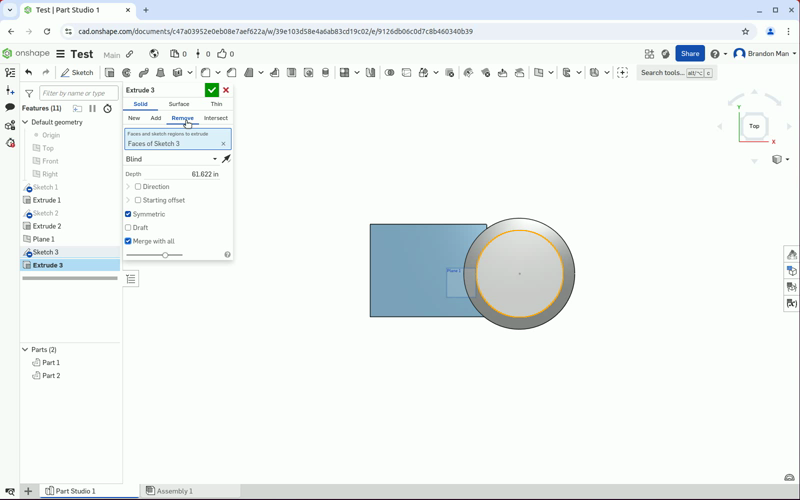
key(enter)
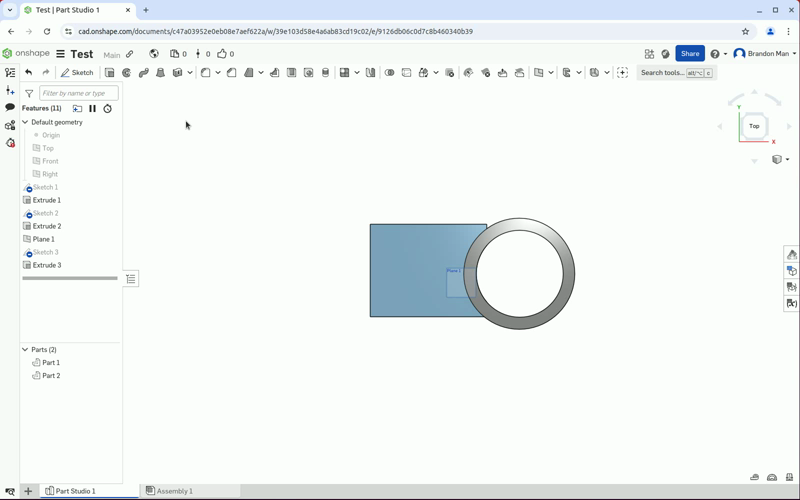
key(shift+h)
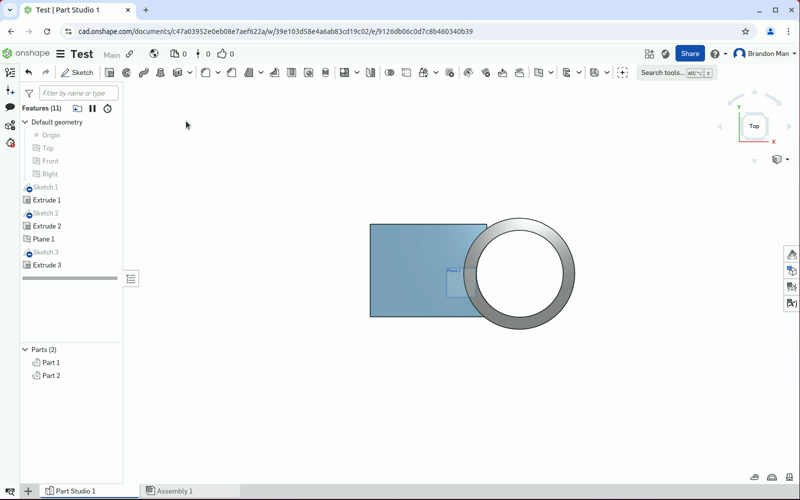
key(shift+h)
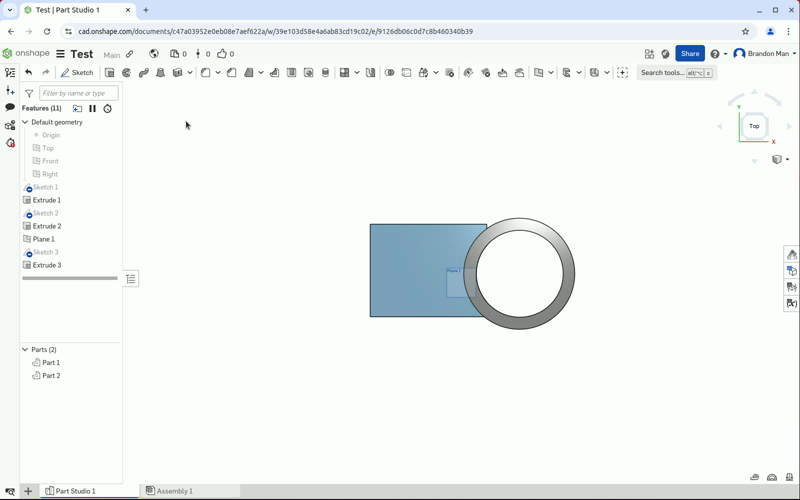
mouse_move(73, 189)
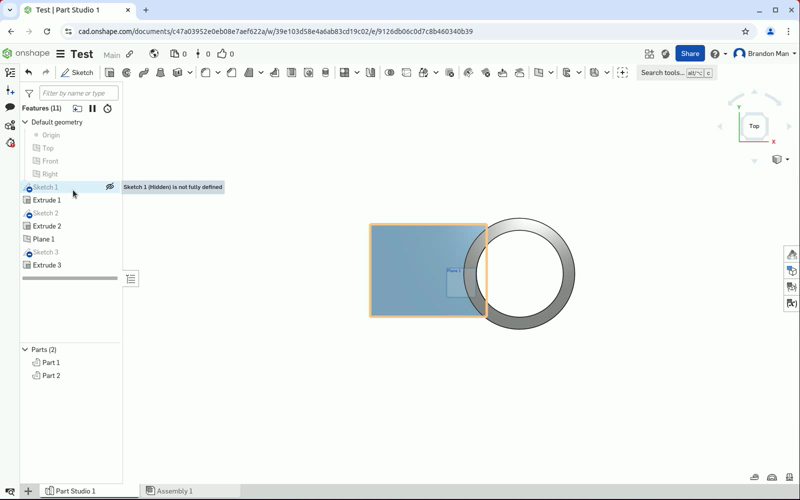
click(73, 189)
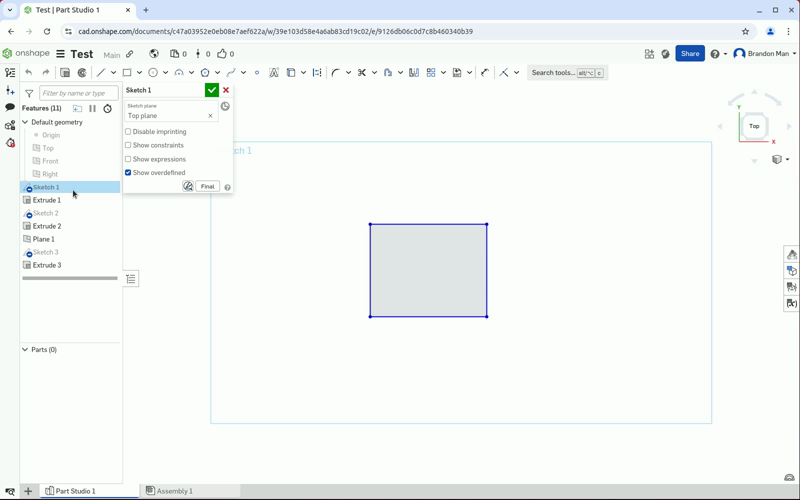
mouse_move(229, 92)
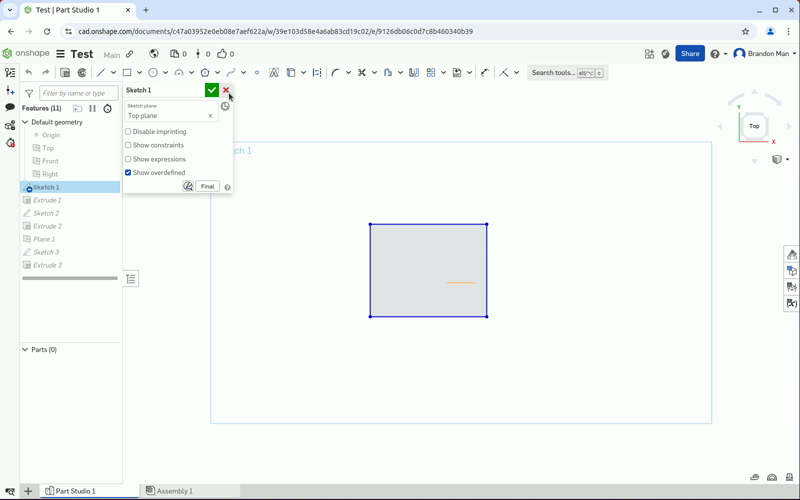
click(229, 92)
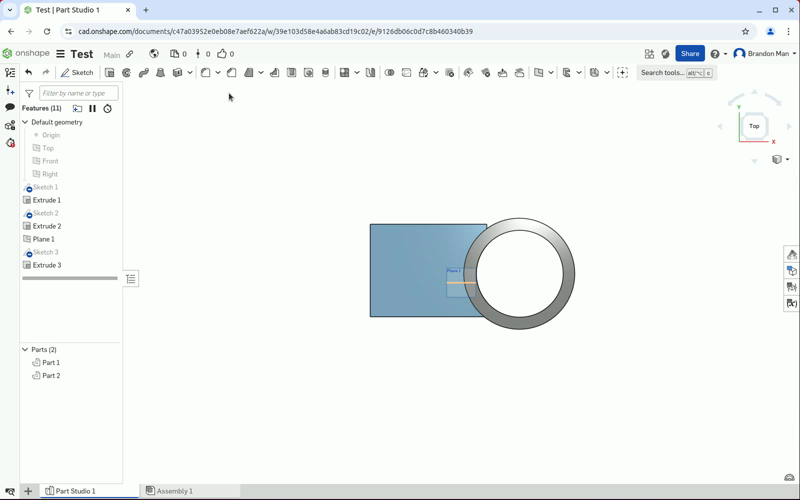
mouse_move(73, 352)
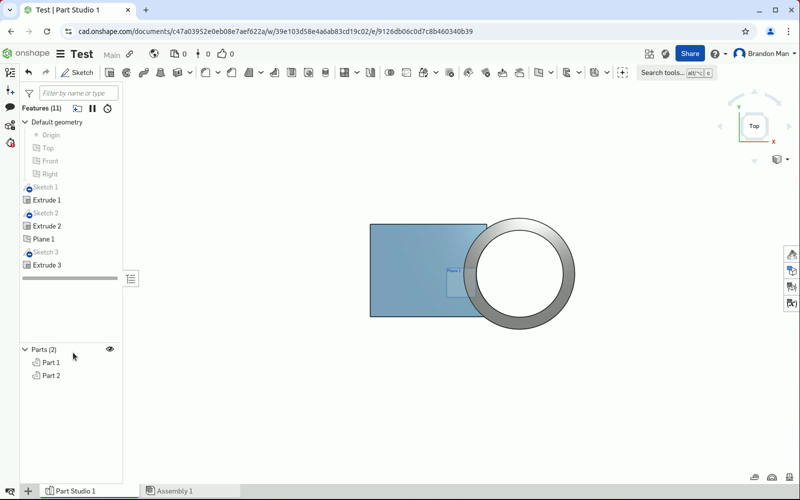
key(y)
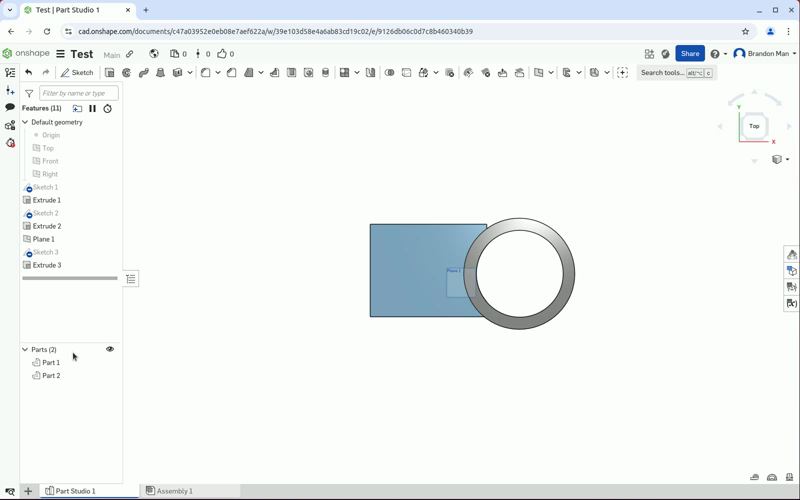
key(shift+p)
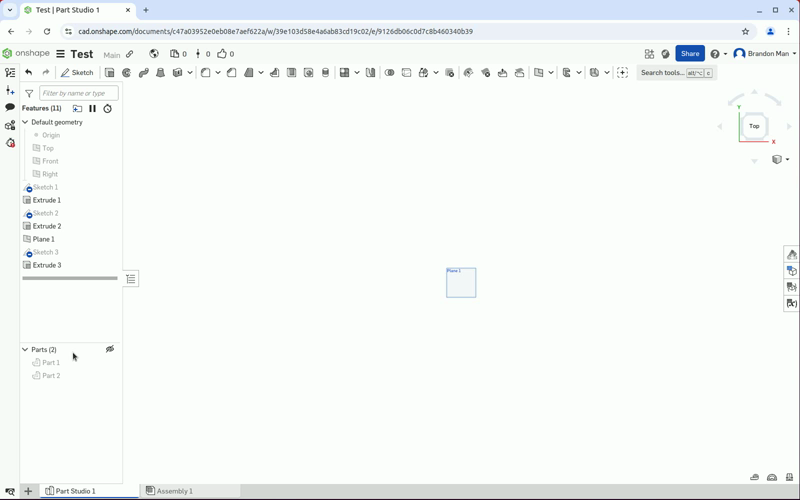
key(space)
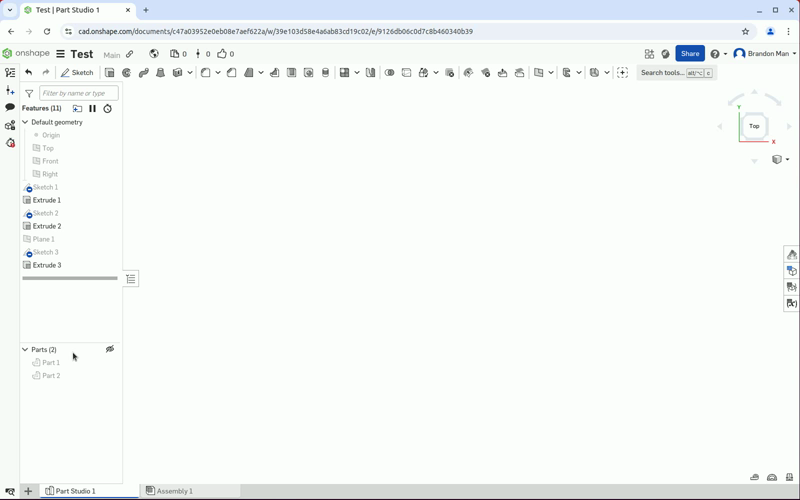
key_down(shift)
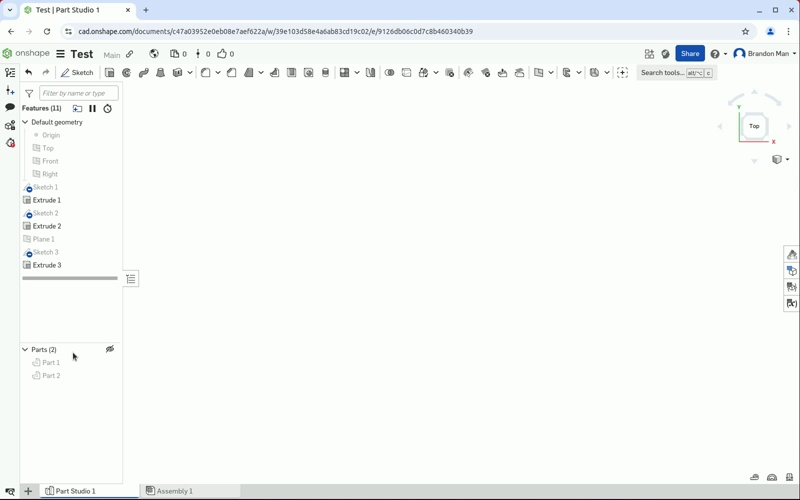
key(up)
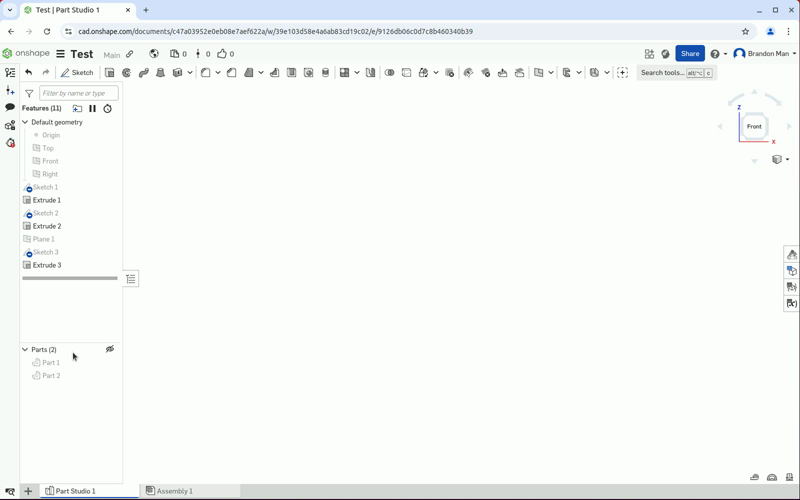
key_up(shift)
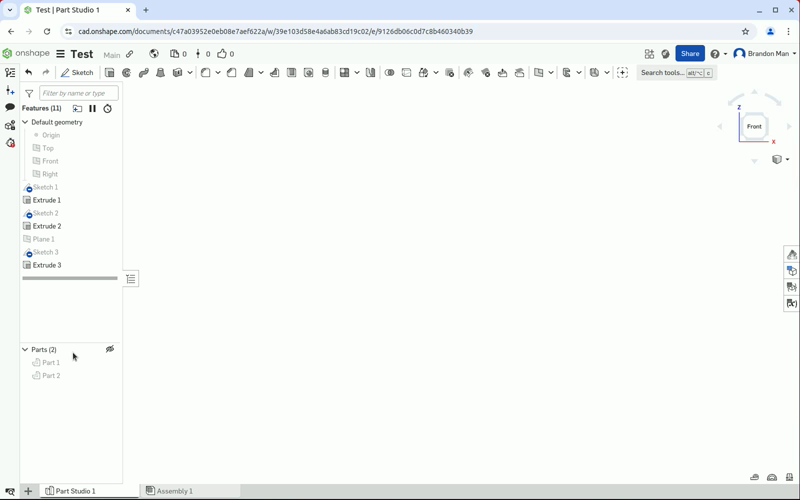
mouse_move(73, 352)
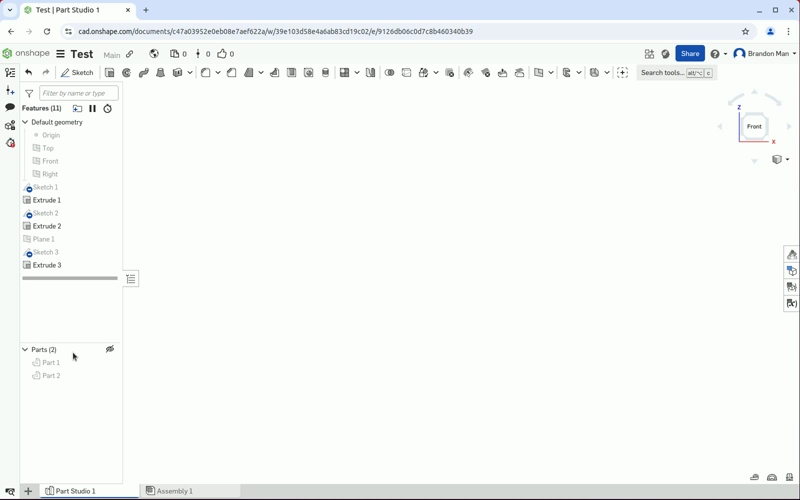
key(shift+y)
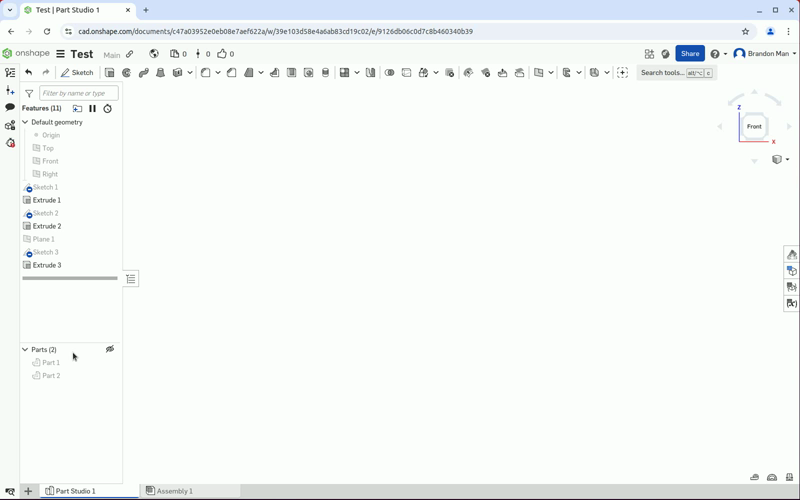
key(shift+s)
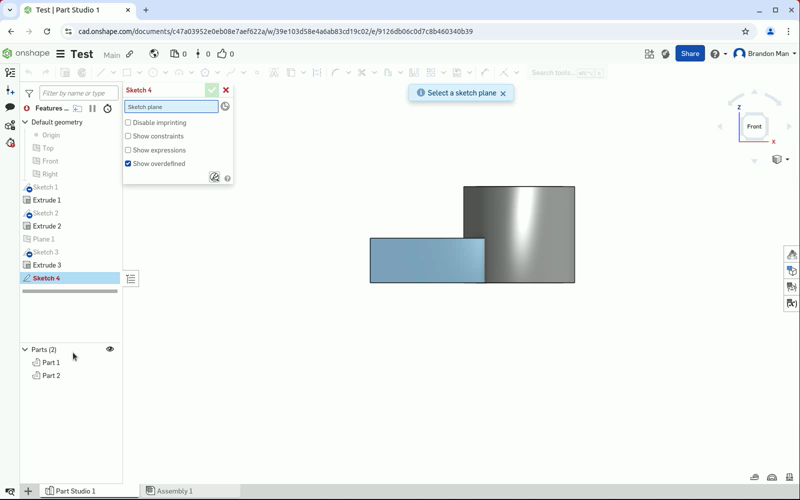
mouse_move(73, 163)
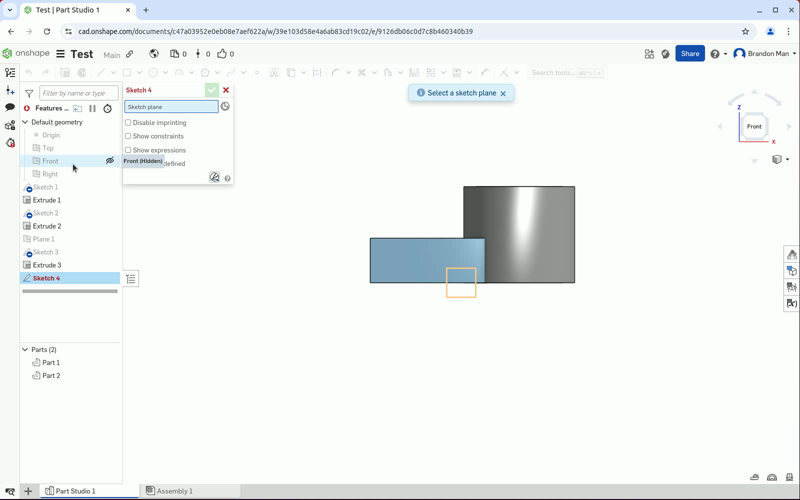
click(73, 163)
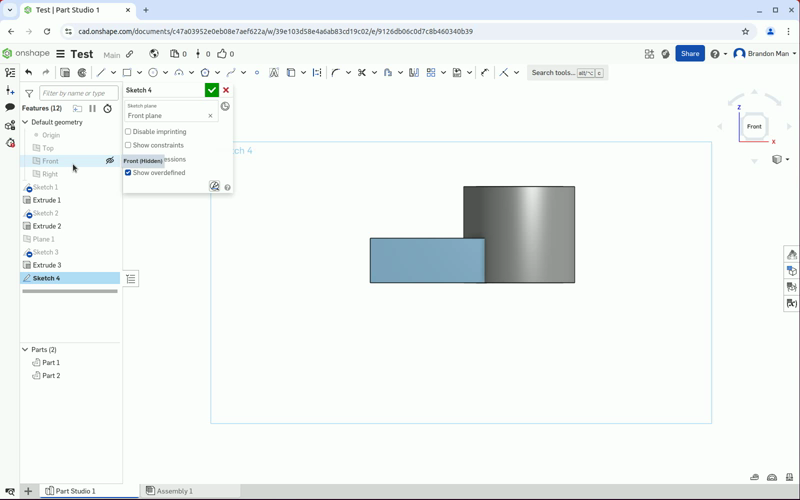
mouse_move(73, 352)
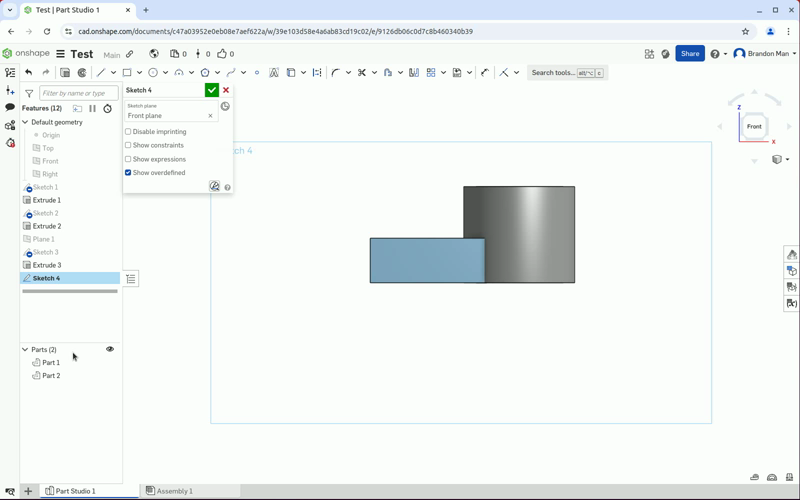
key(y)
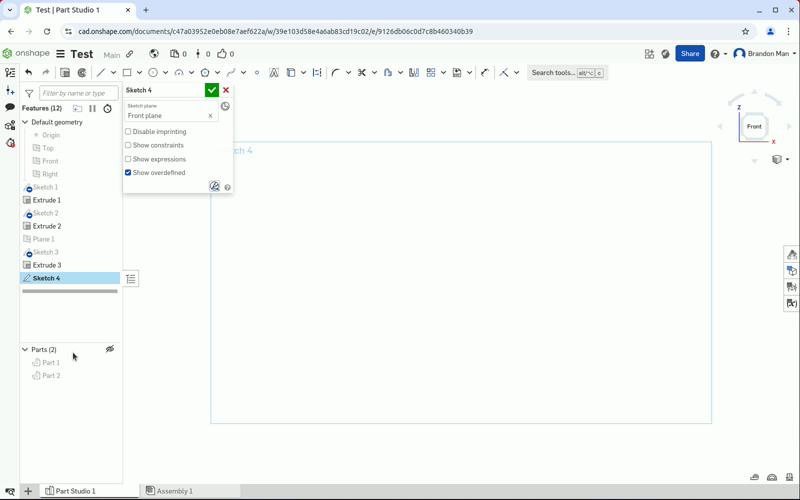
key(l)
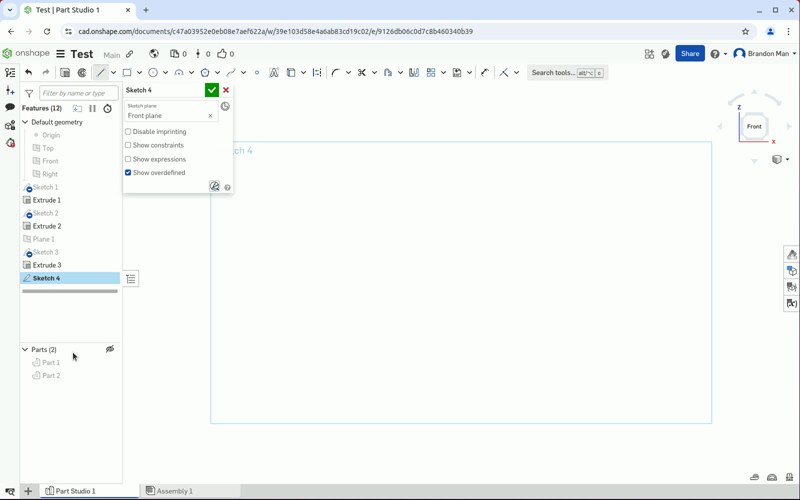
key_down(shift)
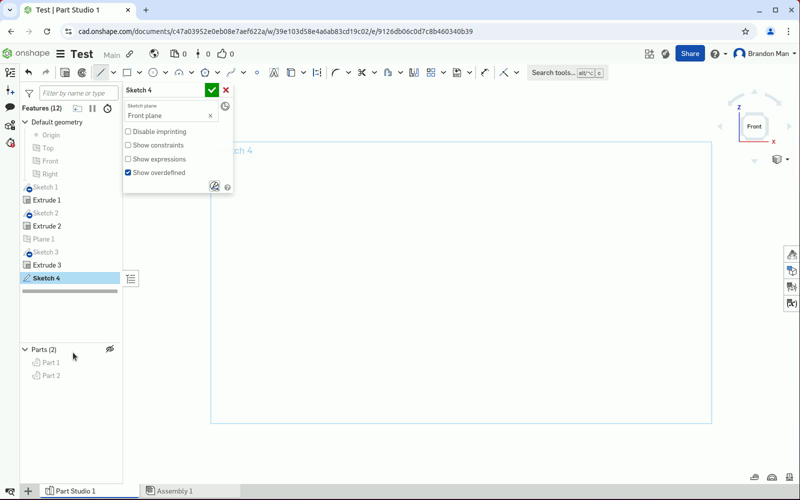
mouse_move(431, 237)
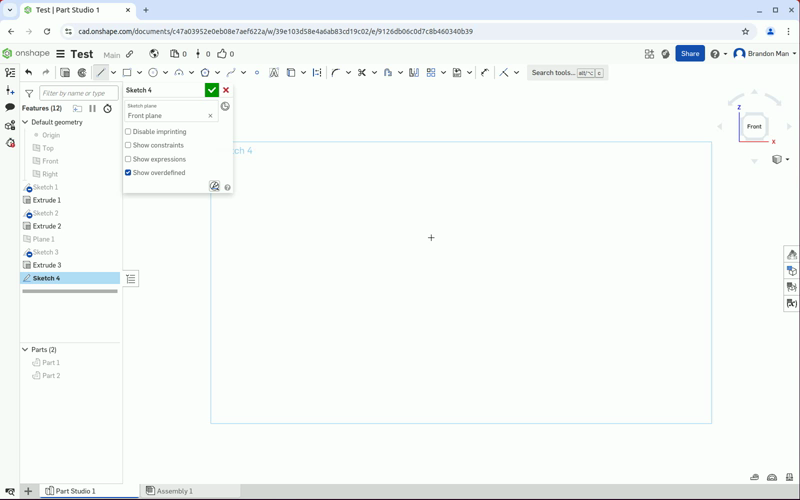
click(431, 237)
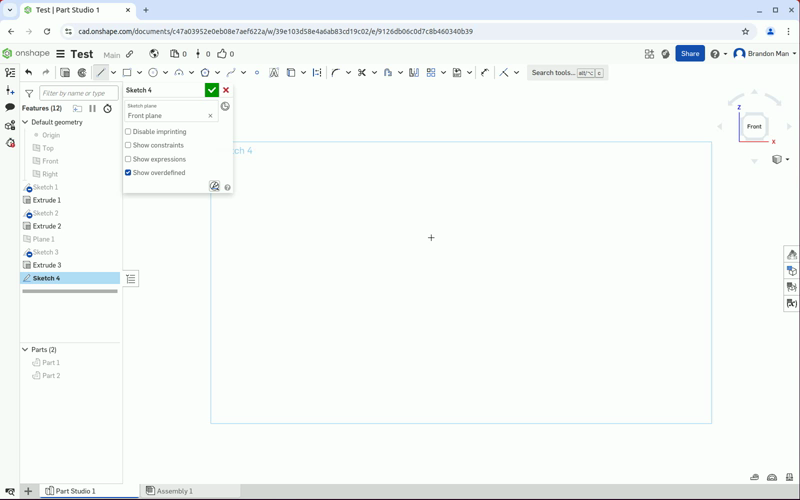
key_up(shift)
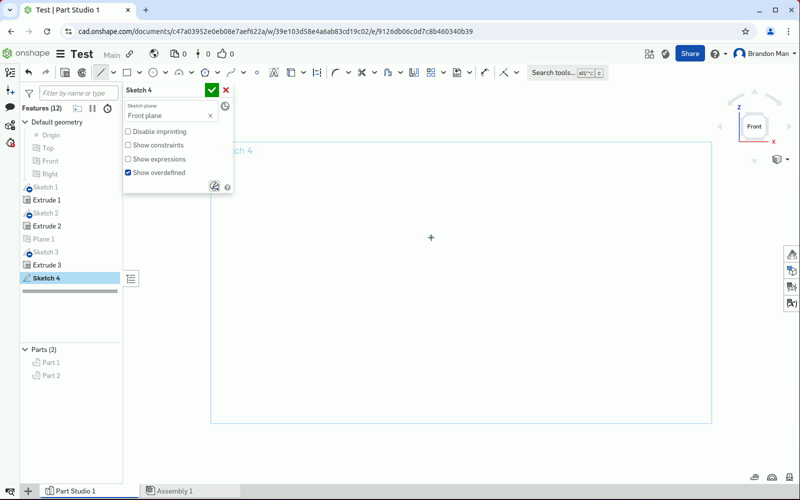
key_down(shift)
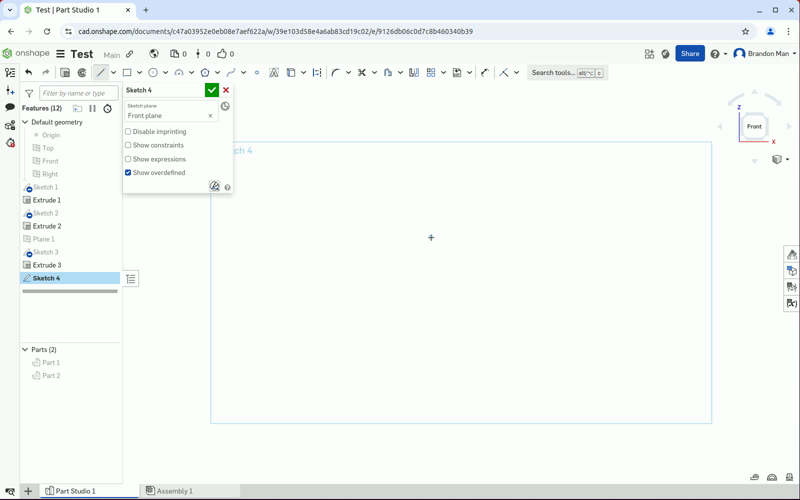
mouse_move(461, 237)
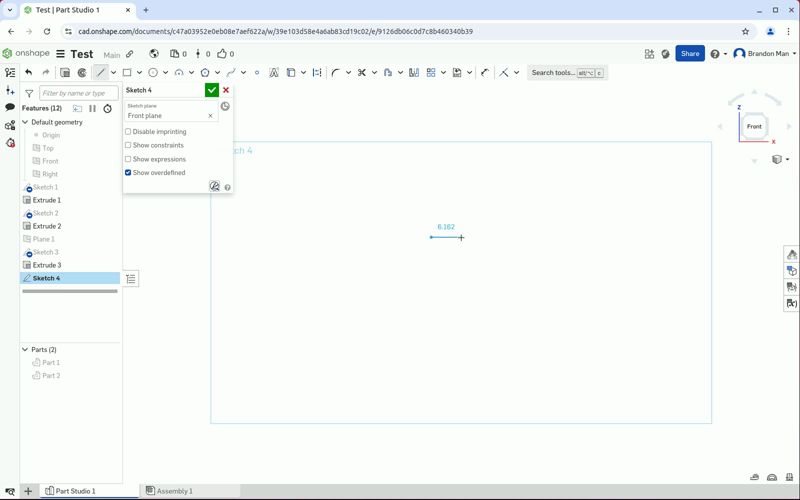
mouse_move(466, 237)
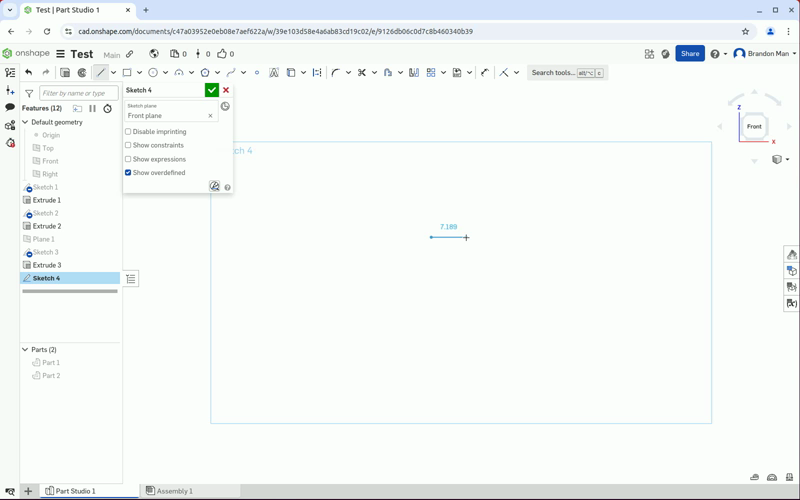
click(466, 237)
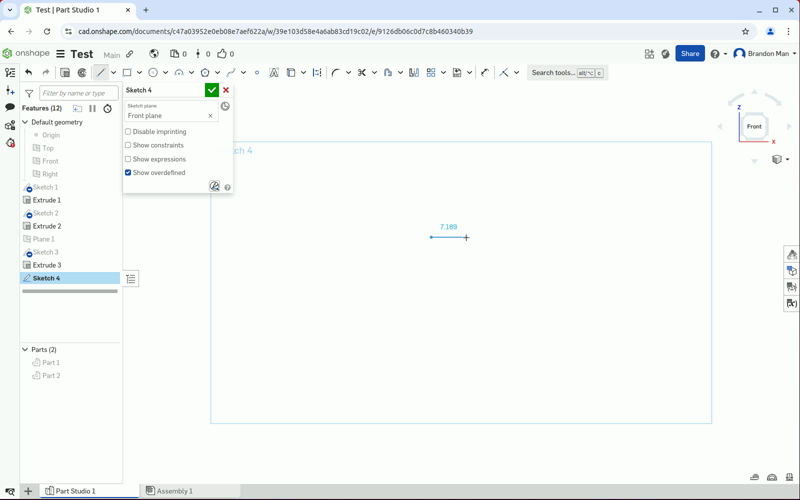
key_up(shift)
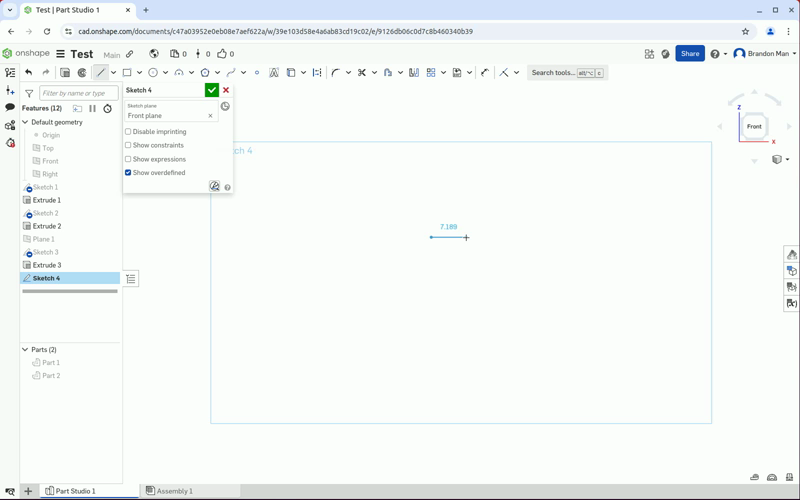
key_down(shift)
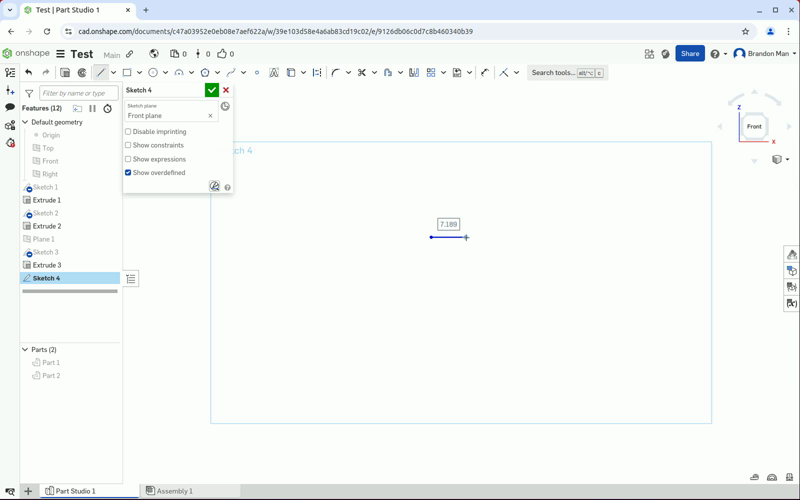
mouse_move(496, 237)
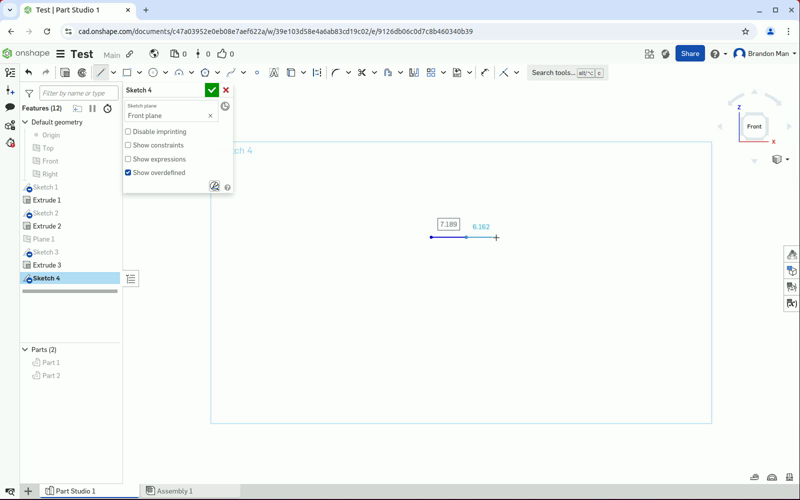
mouse_move(466, 207)
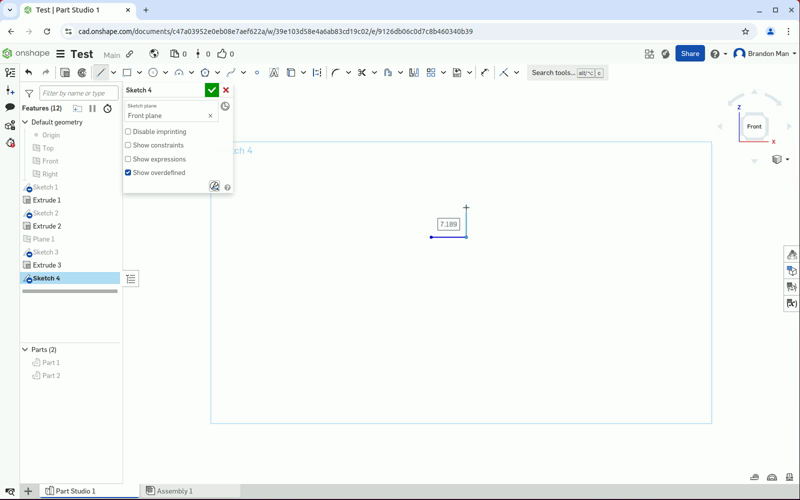
click(466, 207)
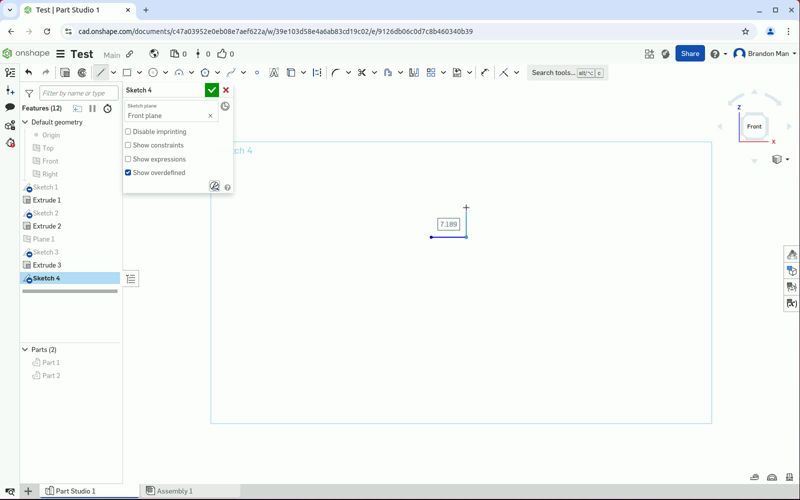
key_up(shift)
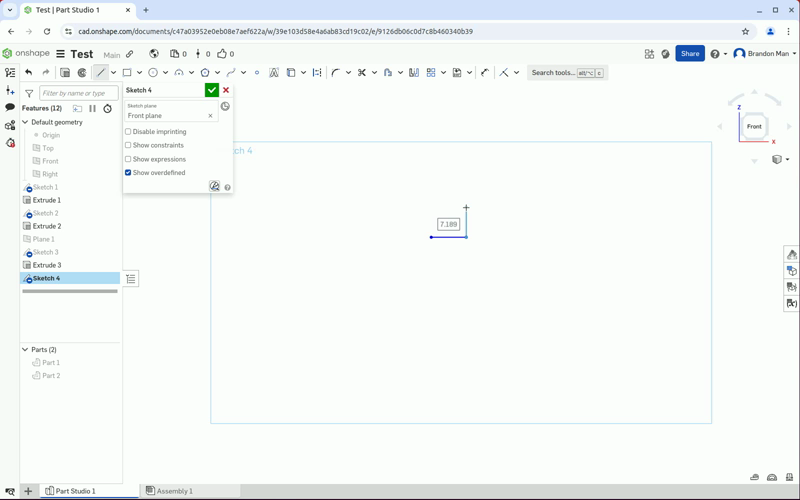
mouse_move(496, 207)
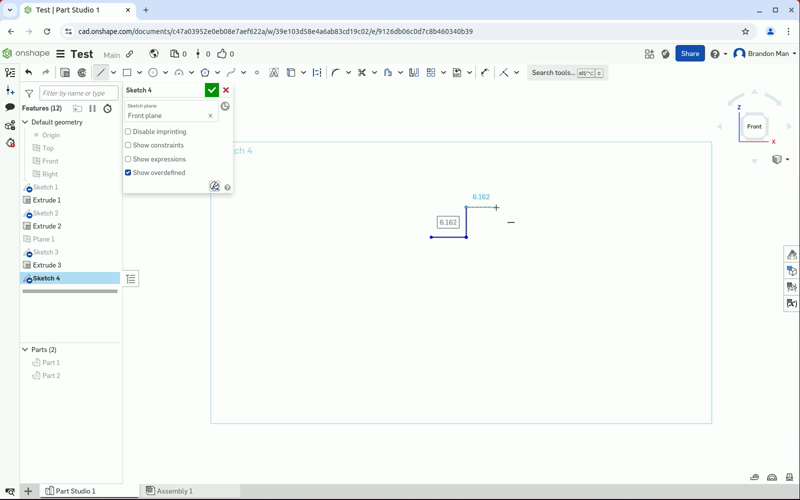
key_down(shift)
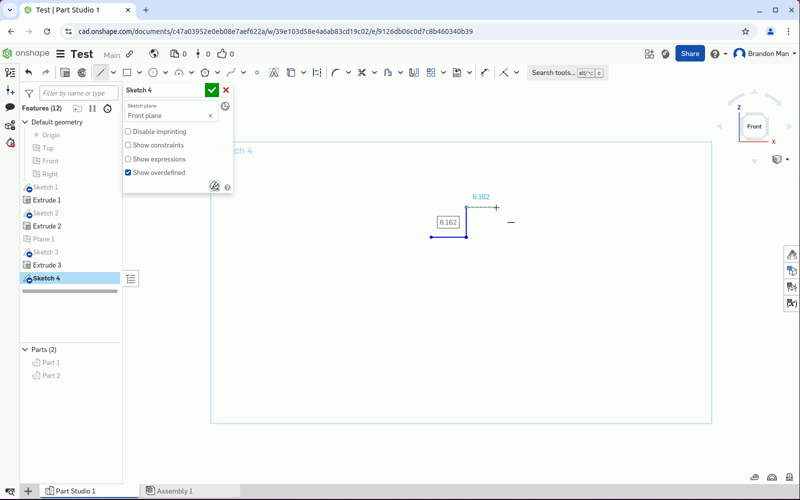
mouse_move(431, 237)
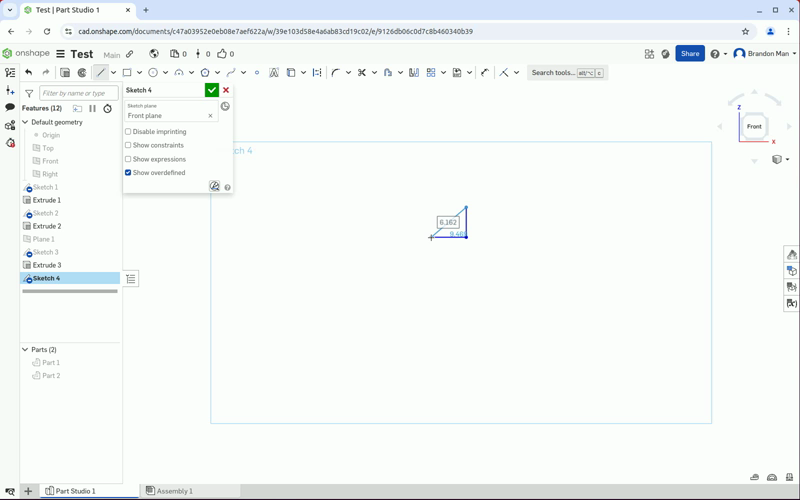
key_up(shift)
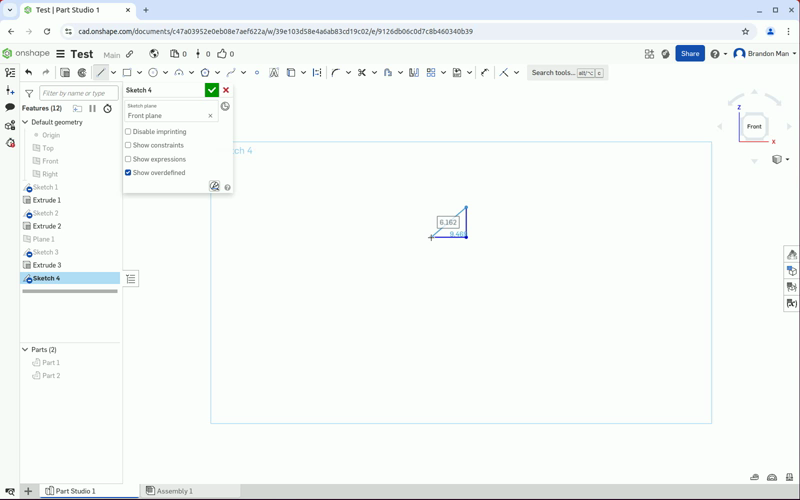
click(431, 237)
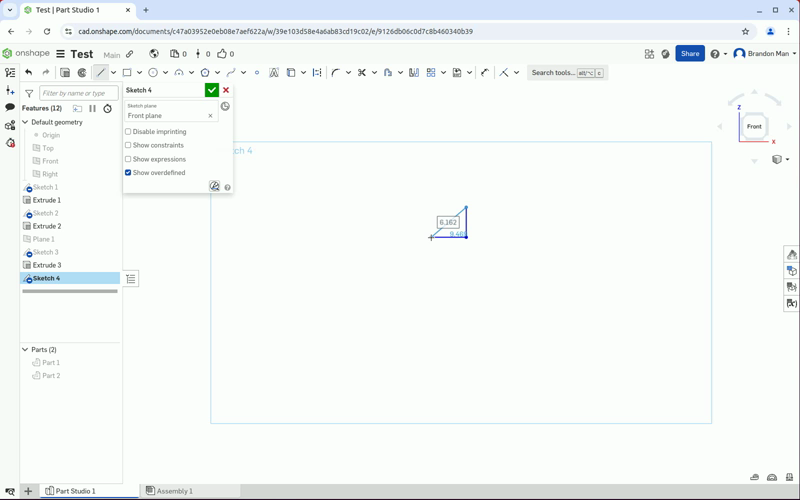
key(esc)
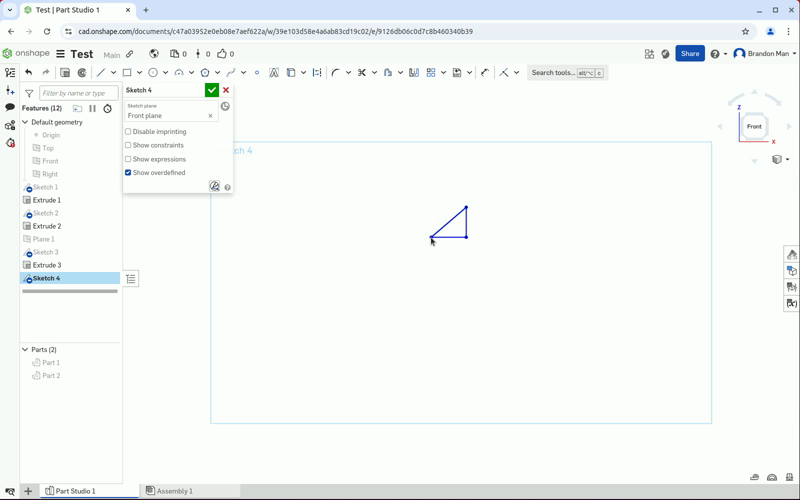
mouse_move(461, 229)
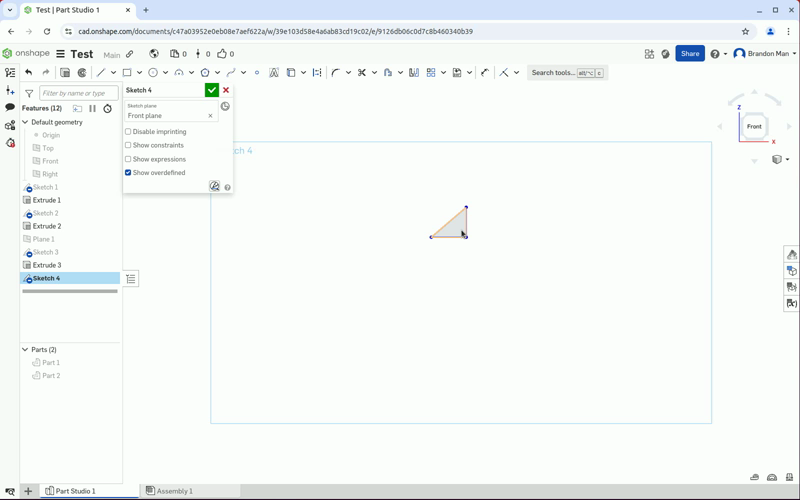
scroll(6)
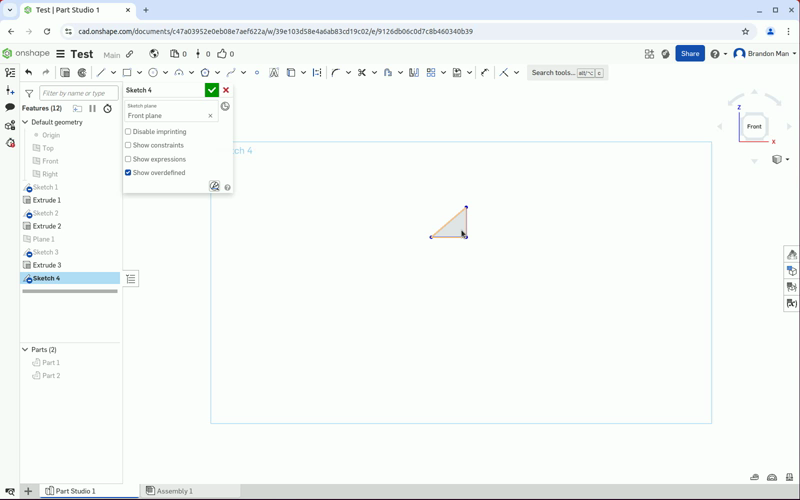
scroll(6)
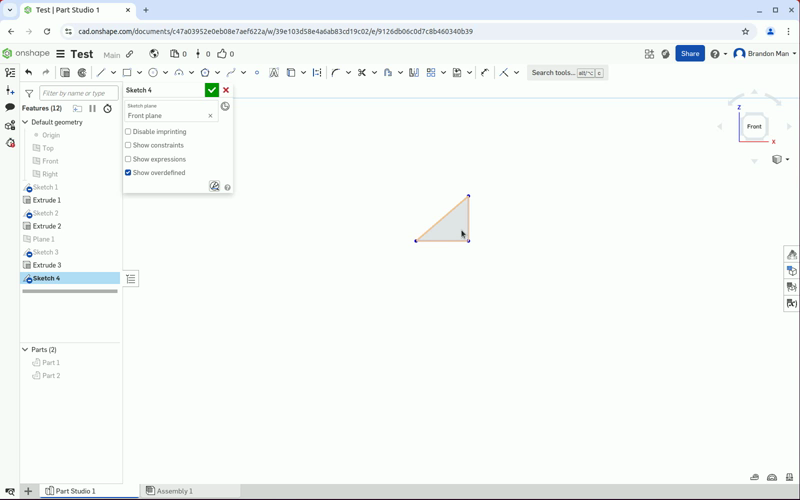
scroll(6)
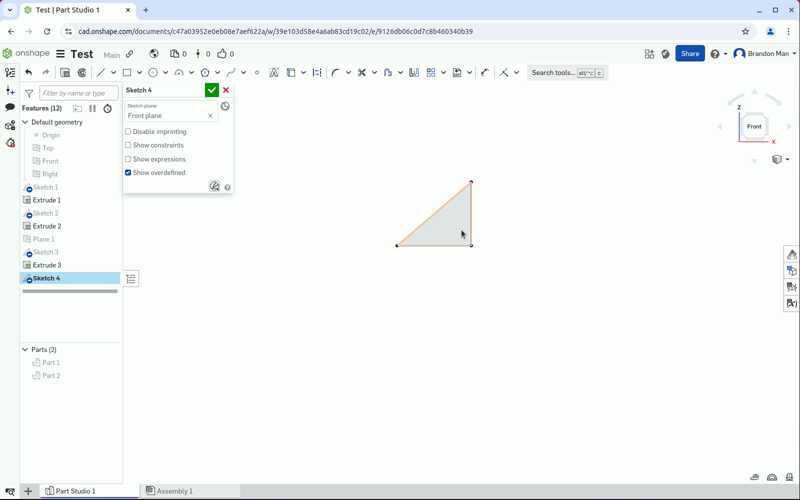
scroll(6)
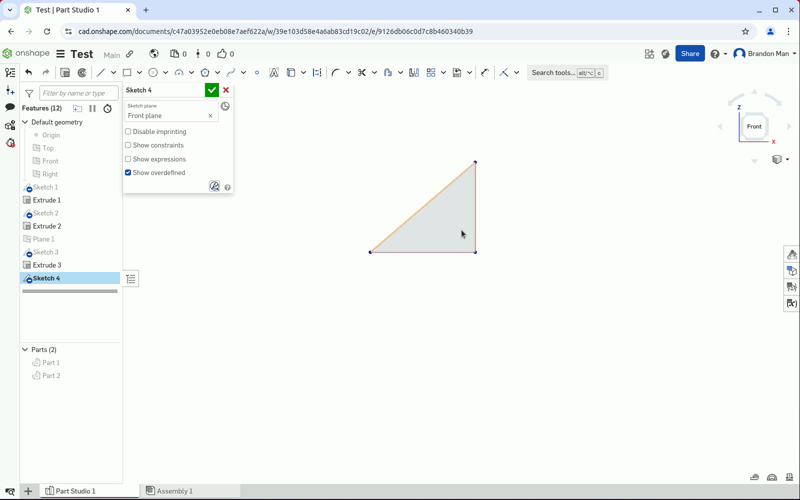
scroll(6)
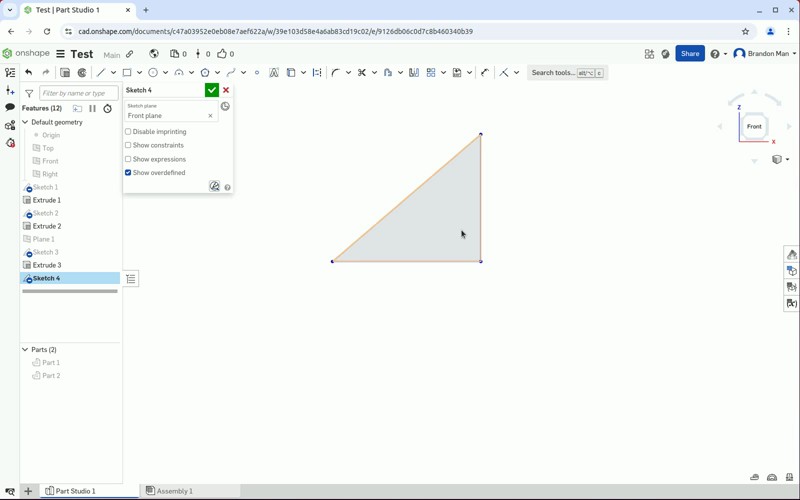
scroll(6)
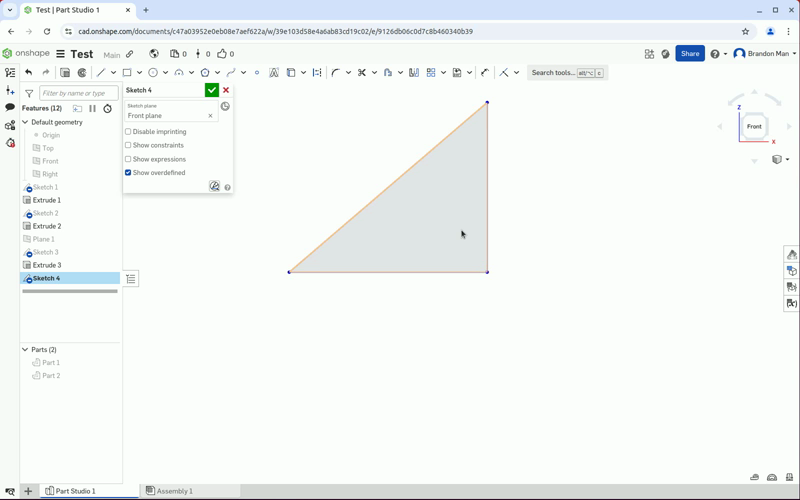
scroll(6)
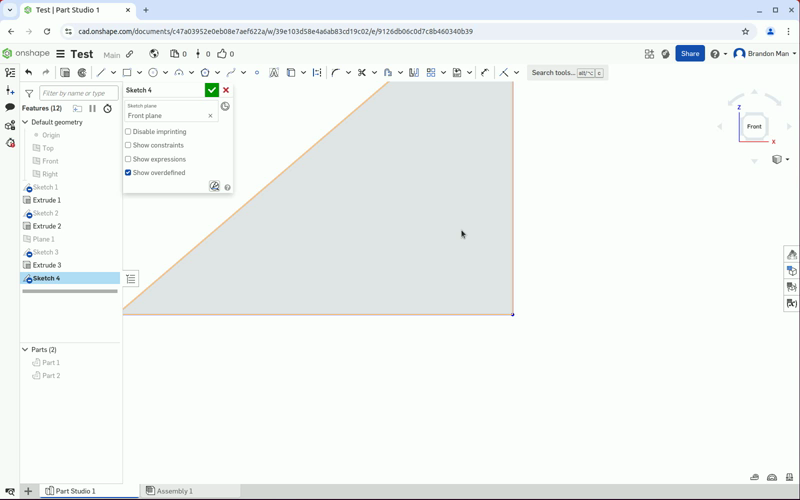
click(461, 229)
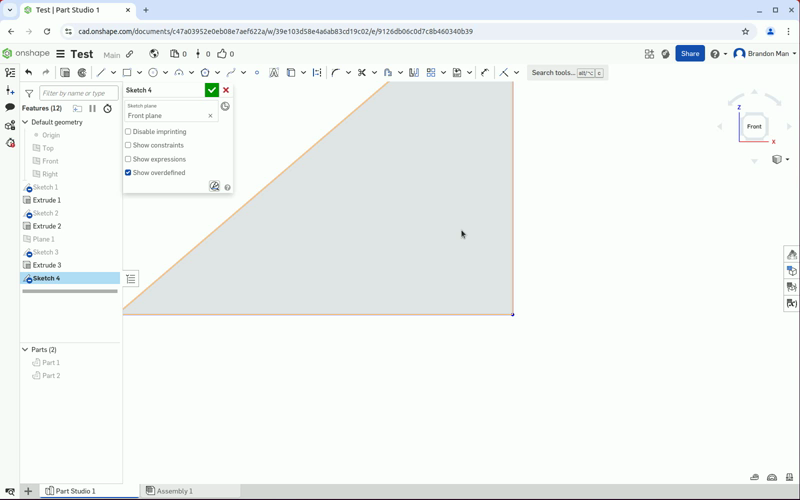
scroll(-6)
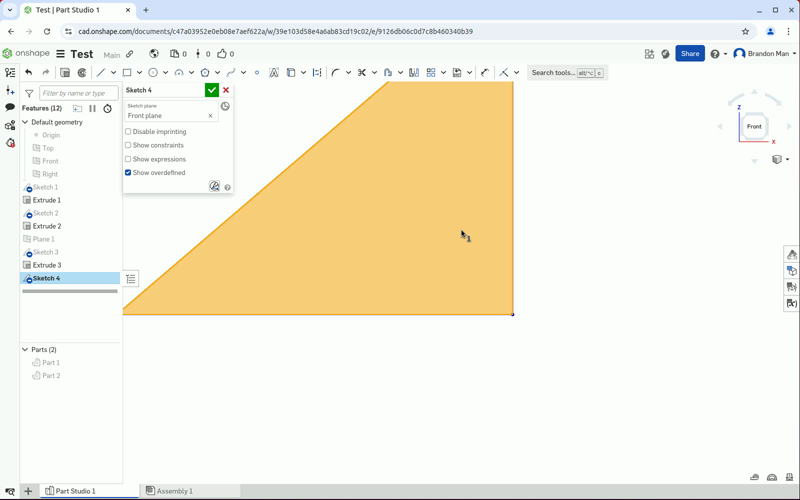
scroll(-6)
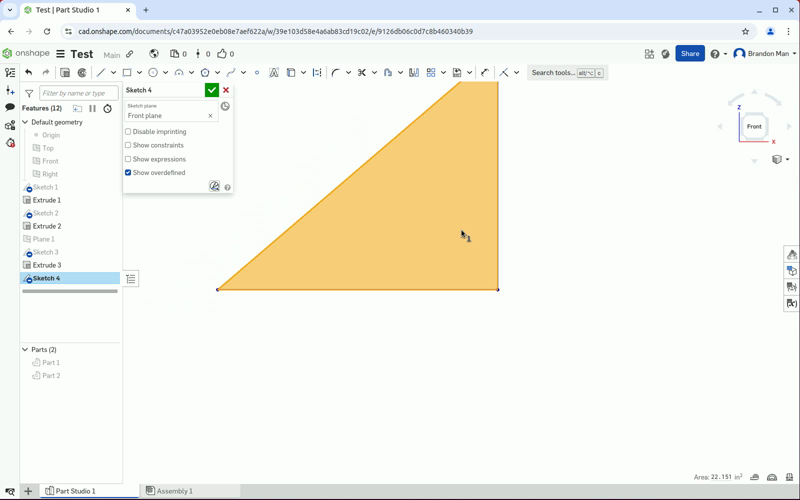
scroll(-6)
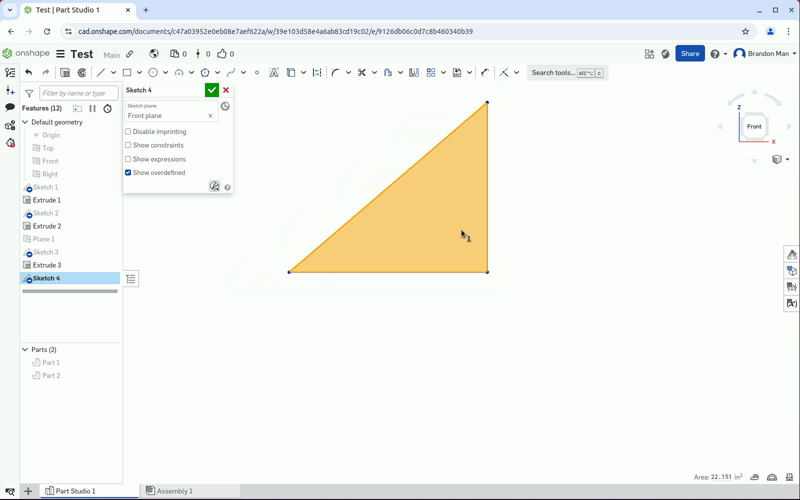
scroll(-6)
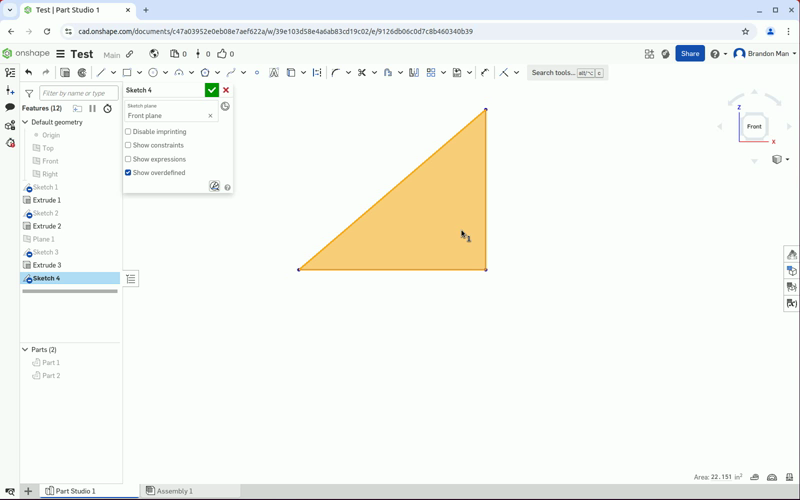
scroll(-6)
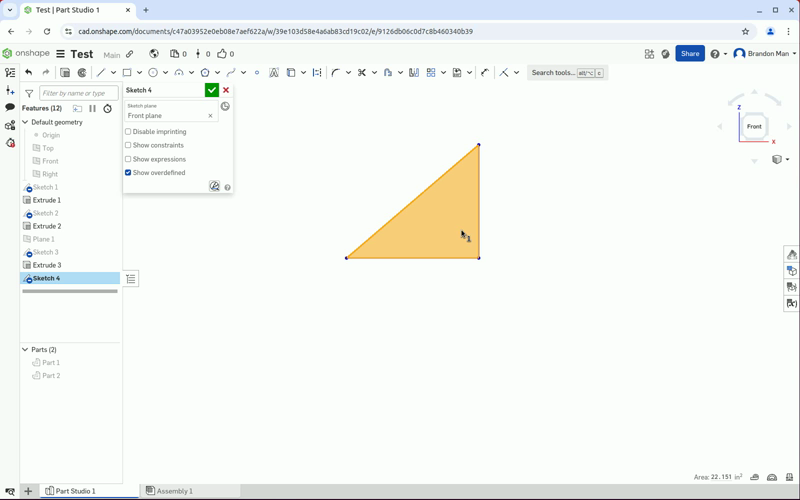
scroll(-6)
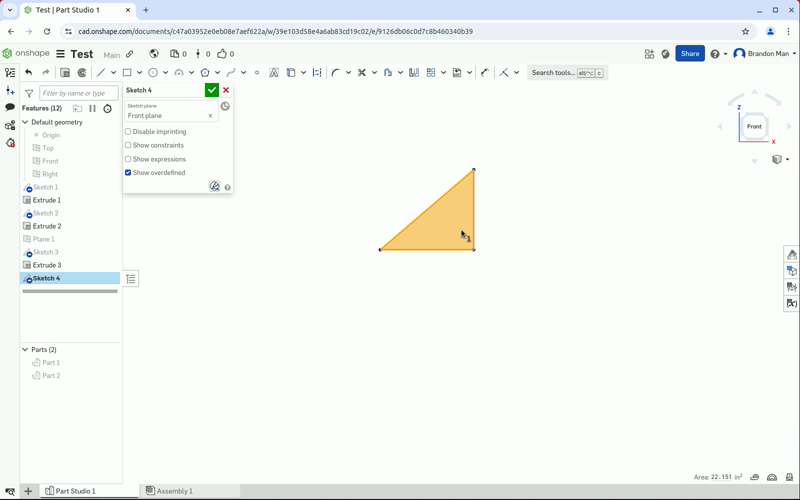
scroll(-6)
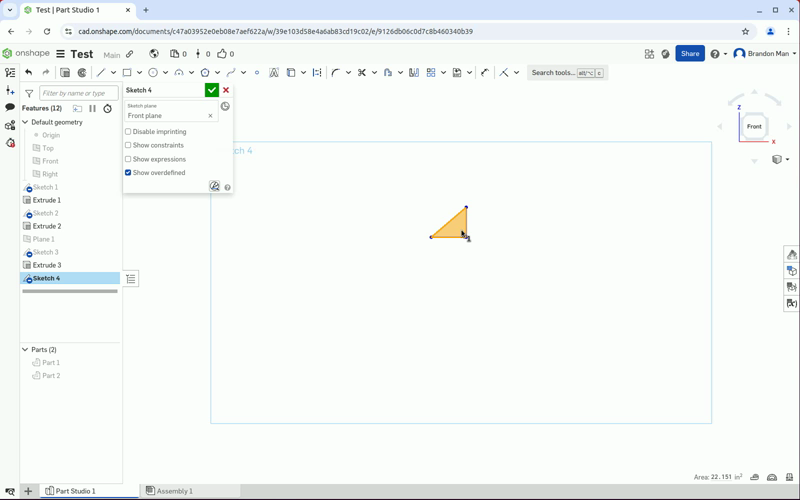
mouse_move(73, 352)
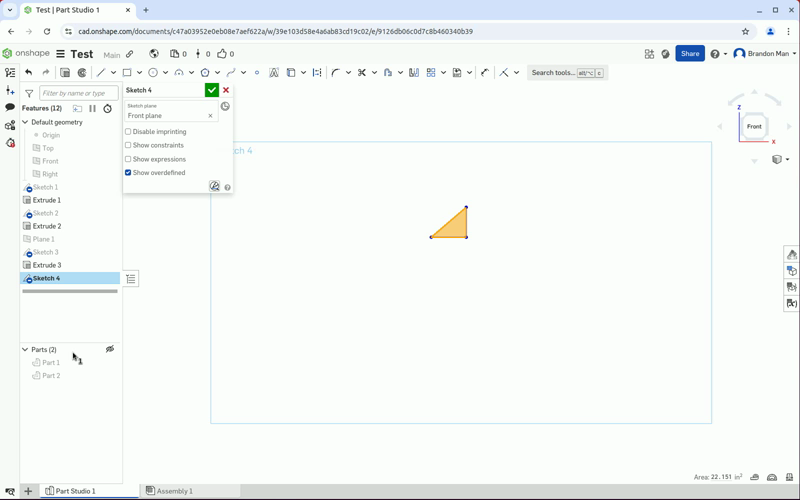
key(shift+y)
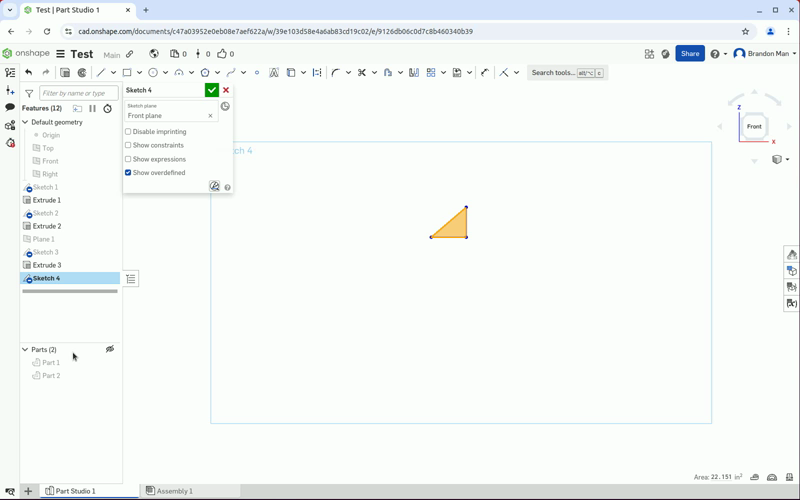
key(shift+e)
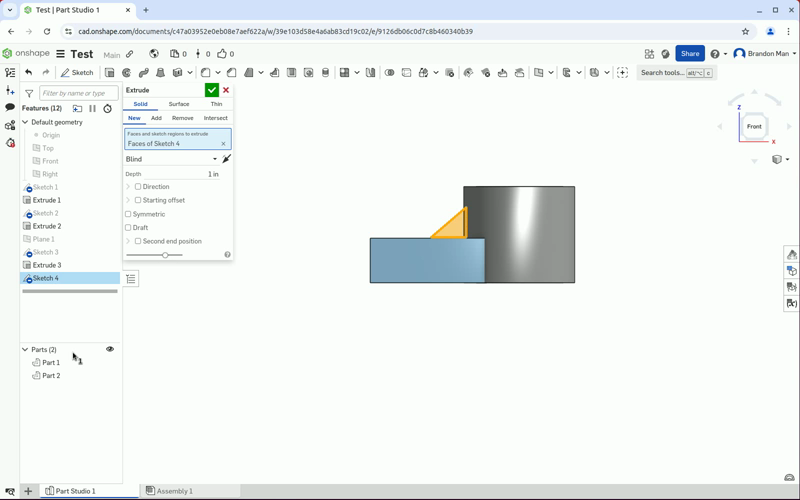
mouse_move(143, 106)
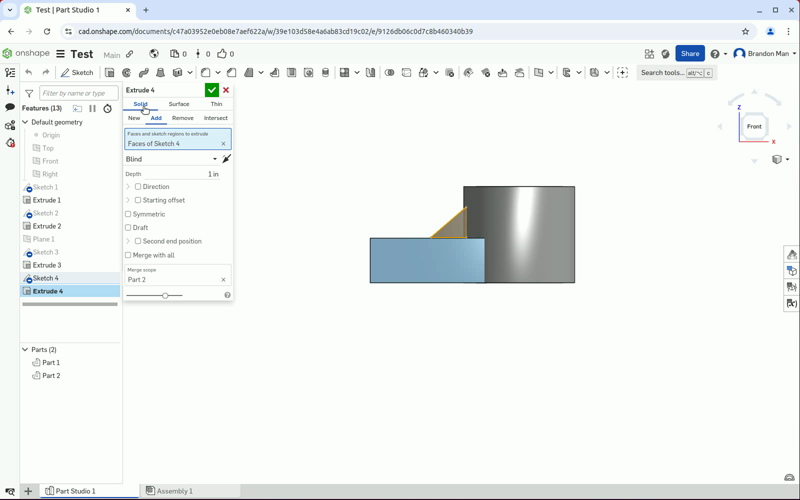
click(143, 106)
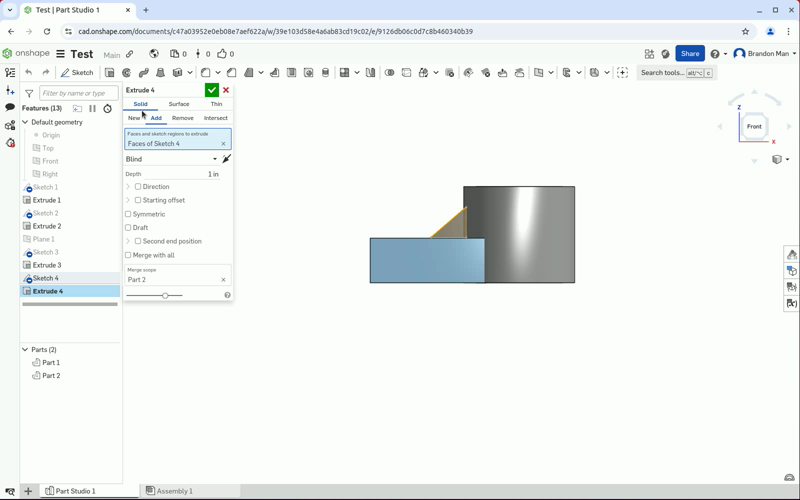
mouse_move(137, 120)
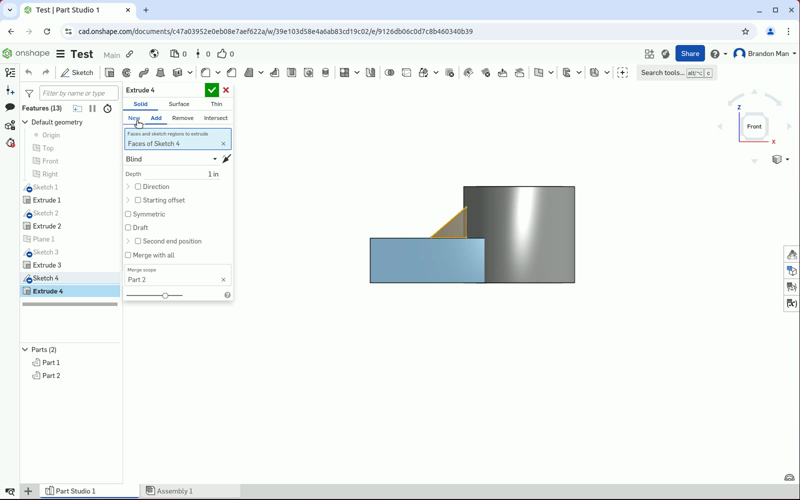
click(137, 120)
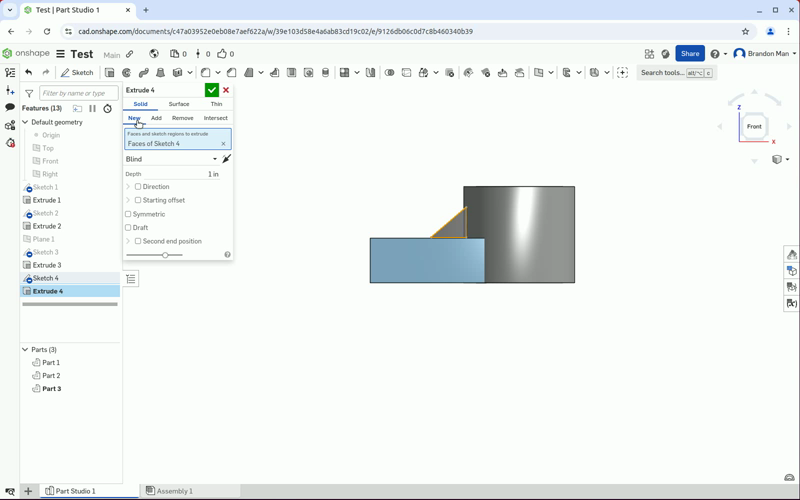
key(tab, 4)
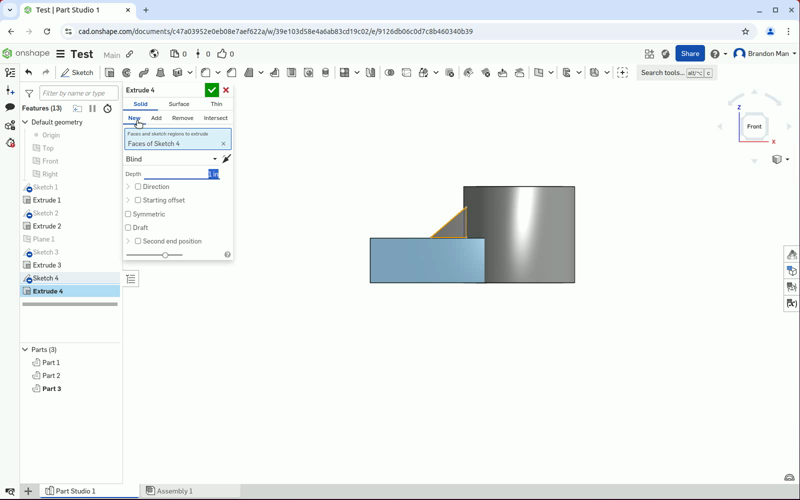
text(2.648)
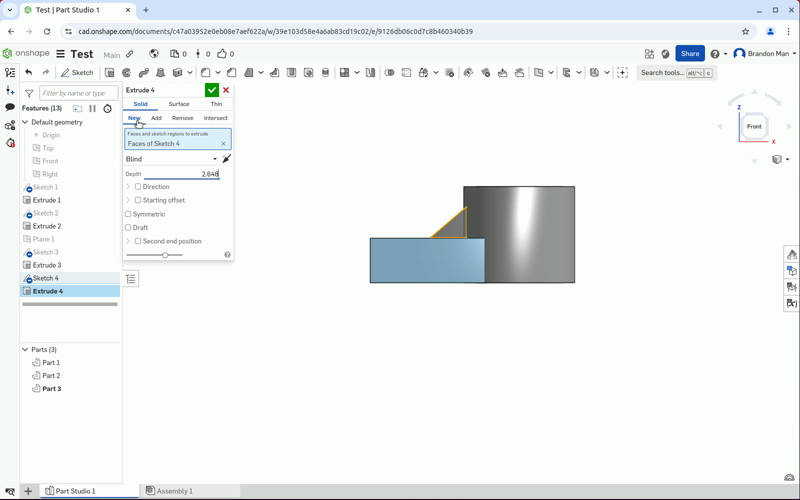
key(enter)
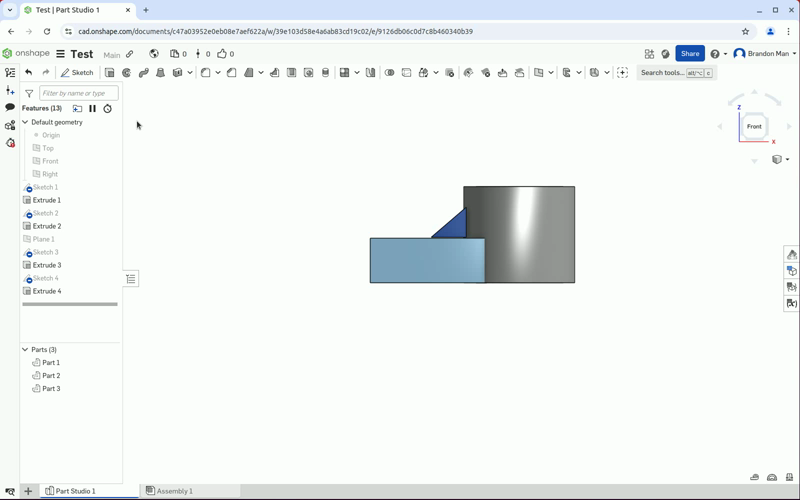
key(shift+h)
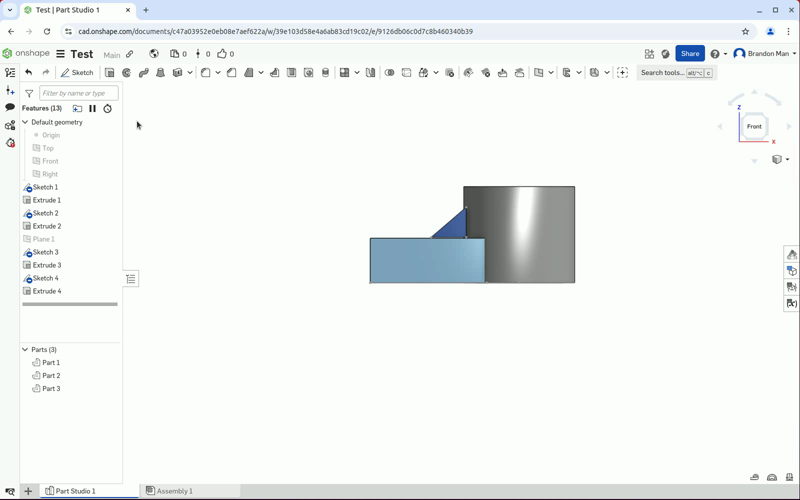
key(shift+h)
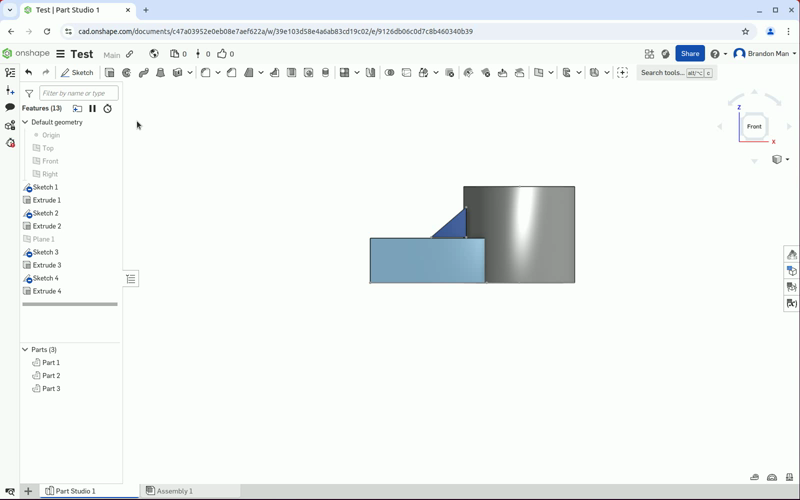
key(shift+7)
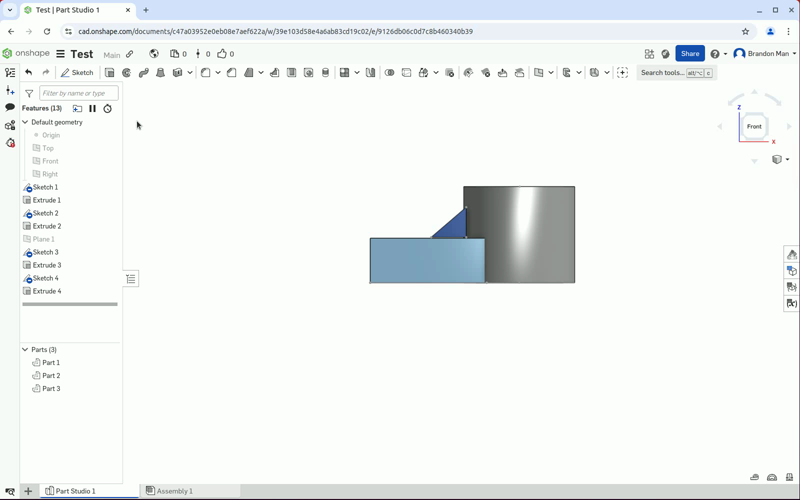
key(left, 2)
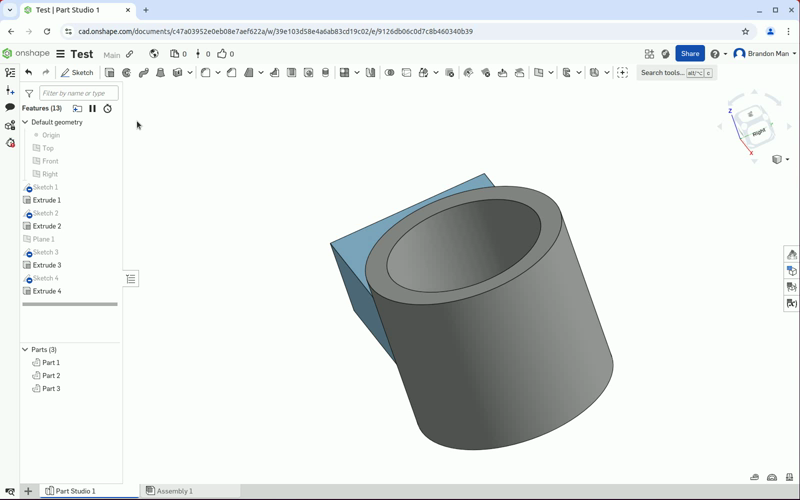
key(down, 2)
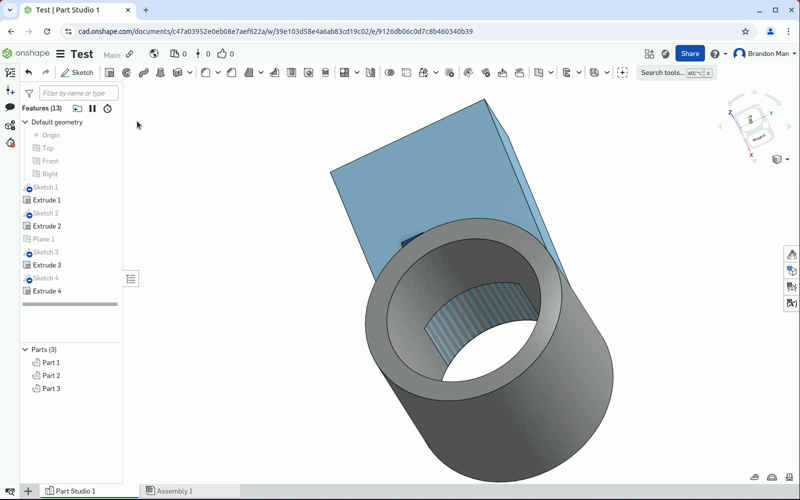
key(up, 2)
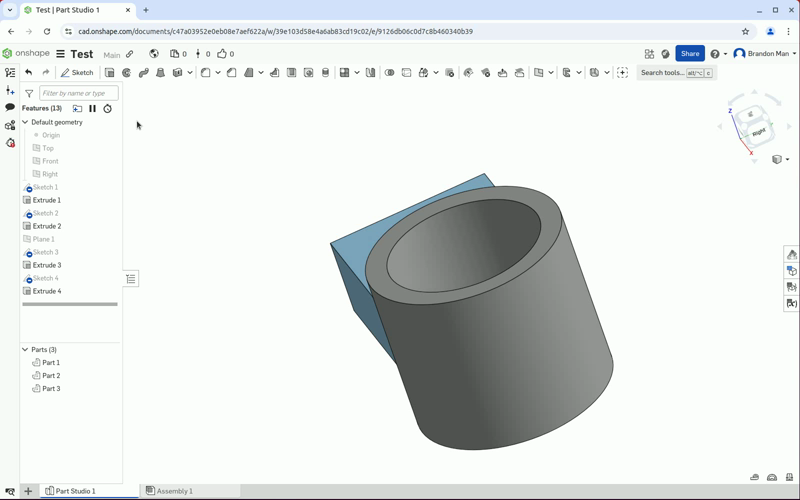
key(right, 2)
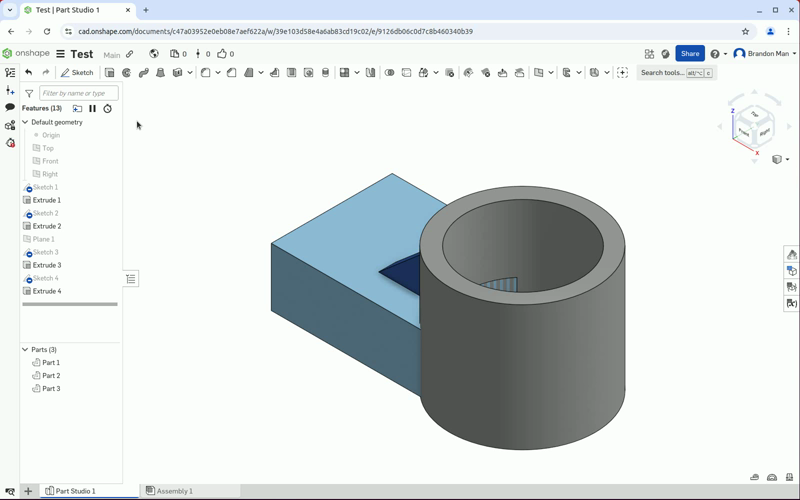
mouse_move(73, 189)
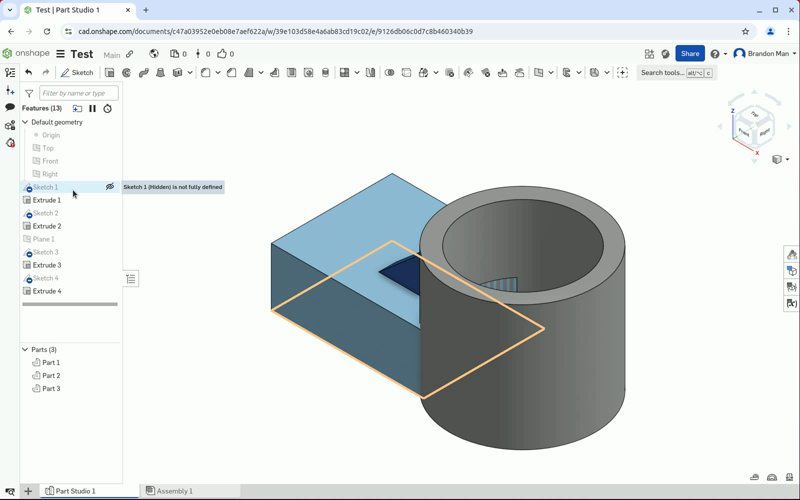
click(73, 189)